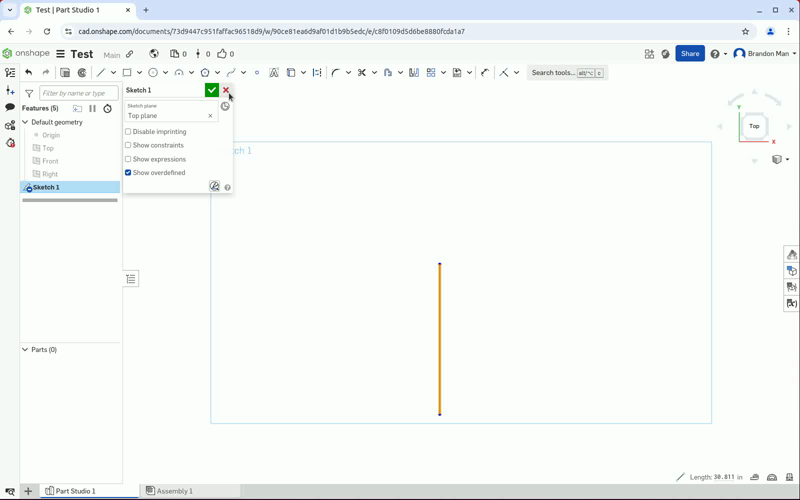
key(shift+h)
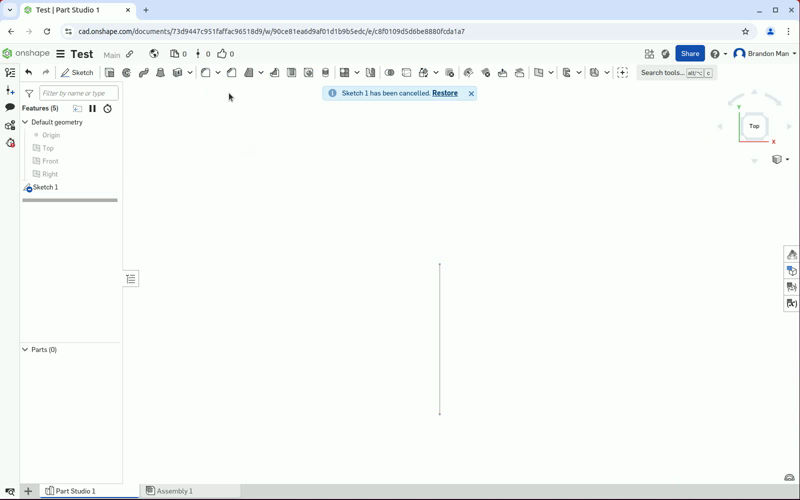
key(shift+s)
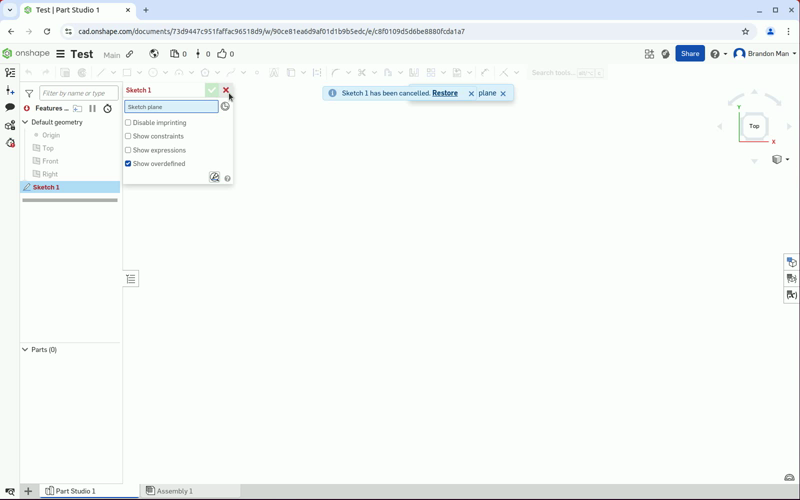
mouse_move(73, 150)
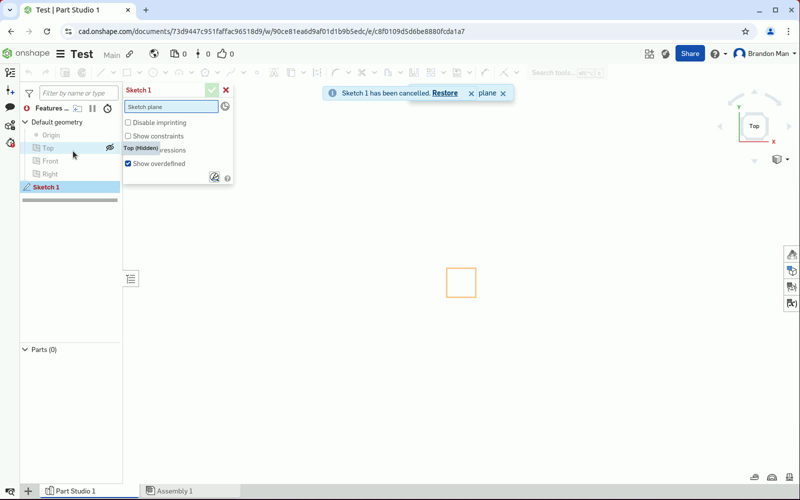
click(73, 150)
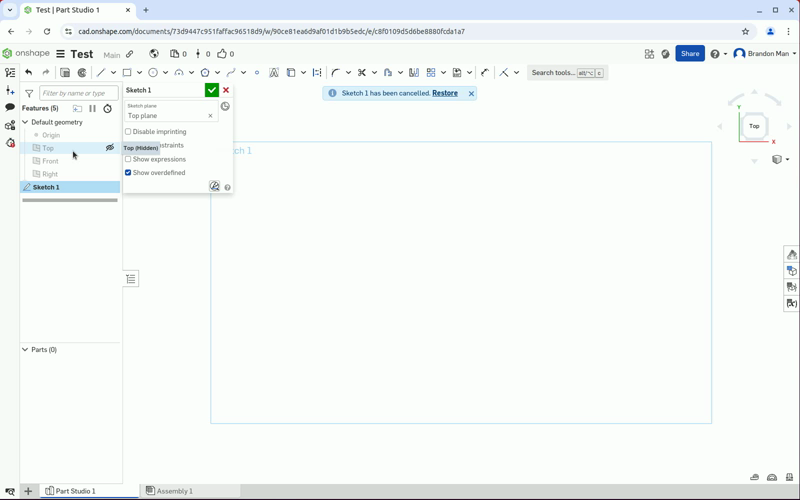
mouse_move(73, 352)
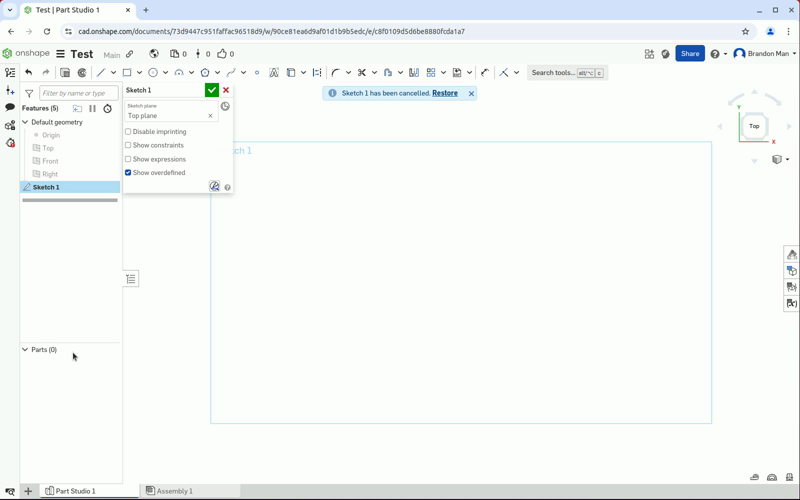
key(y)
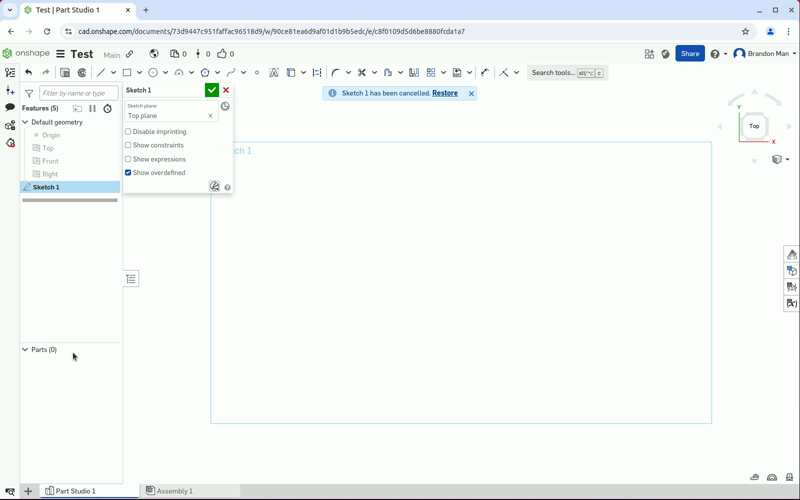
key(l)
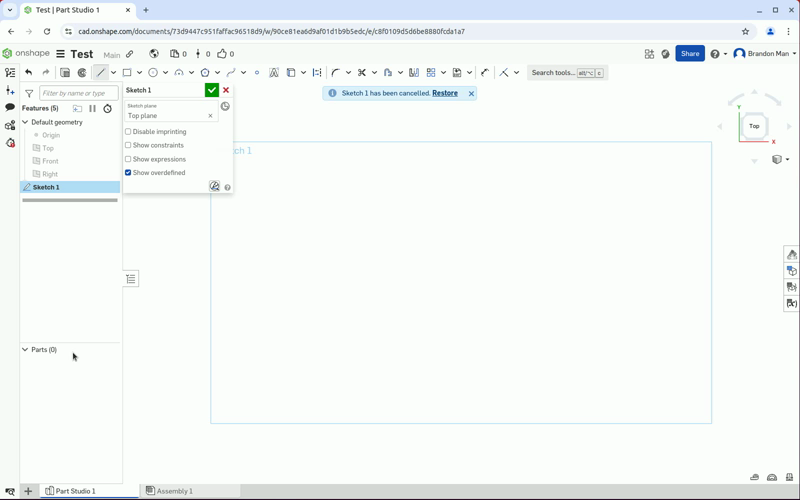
key_down(shift)
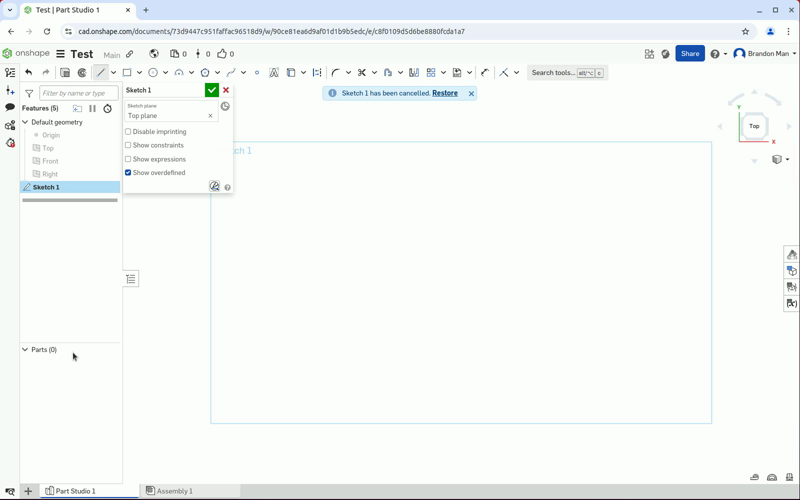
mouse_move(473, 295)
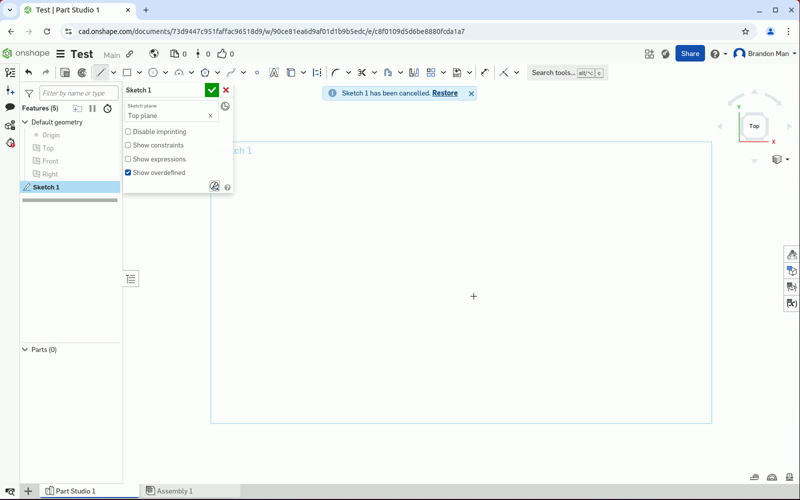
click(473, 295)
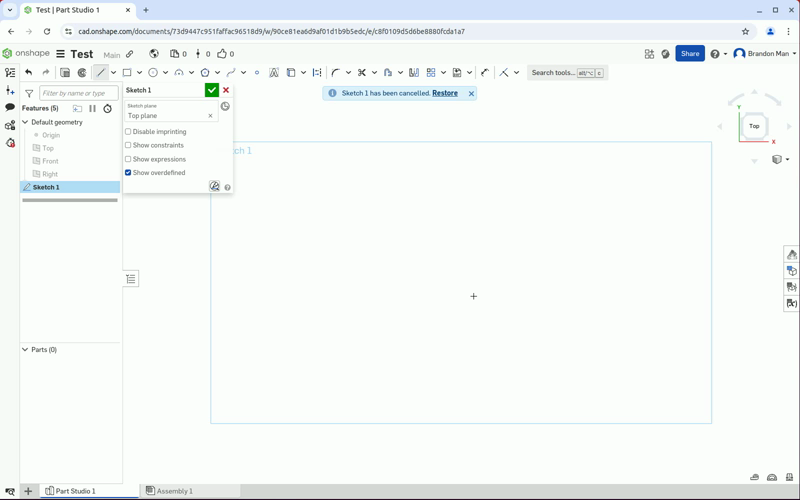
key_up(shift)
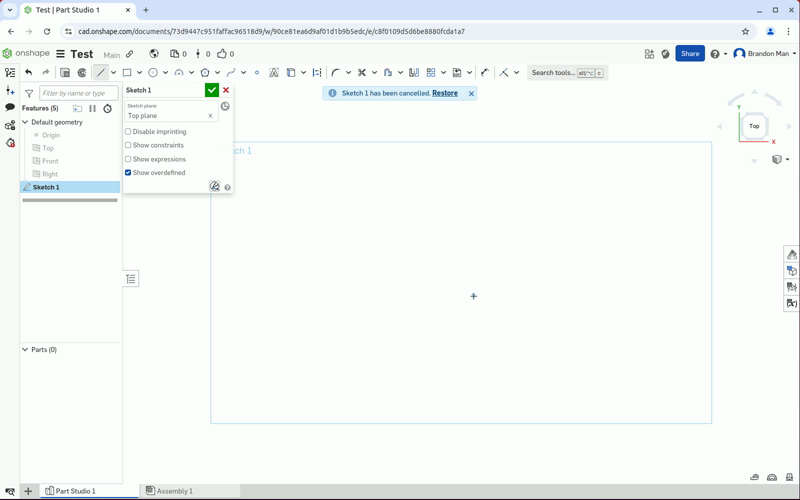
key_down(shift)
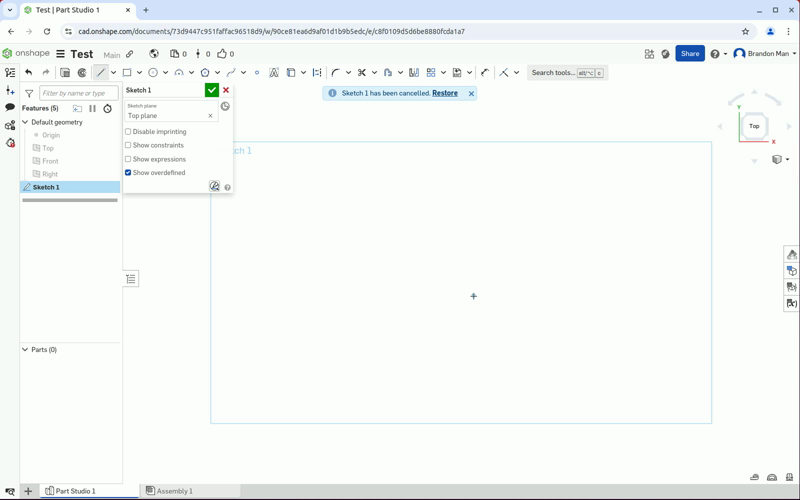
mouse_move(560, 295)
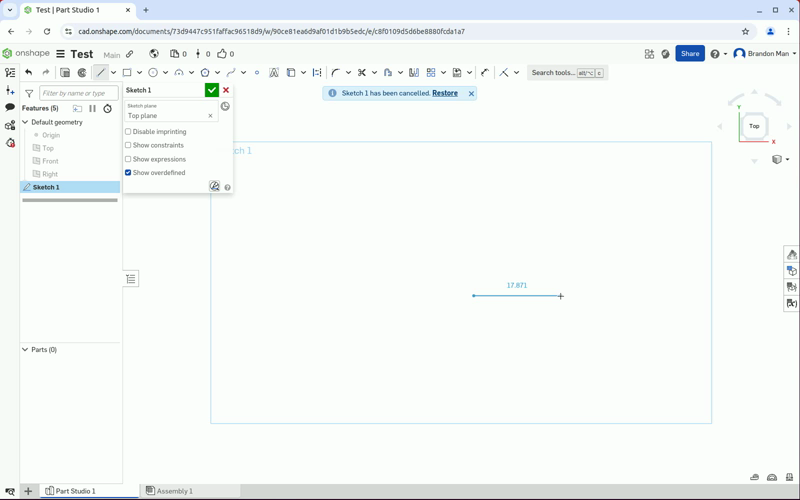
click(560, 295)
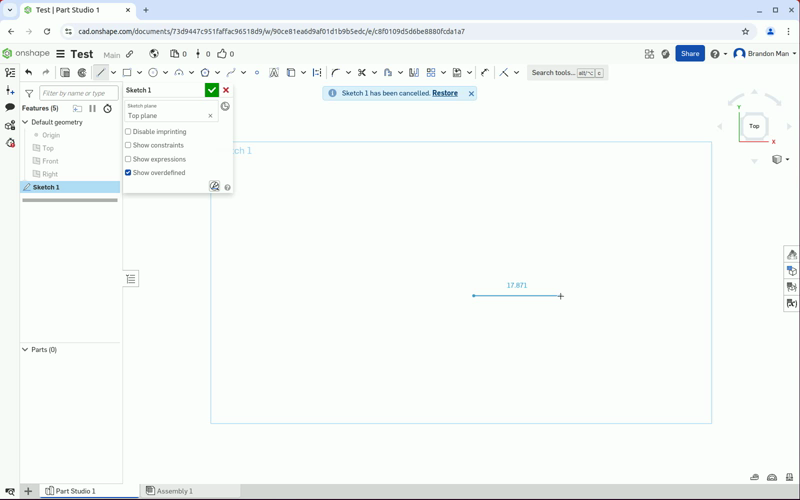
key_up(shift)
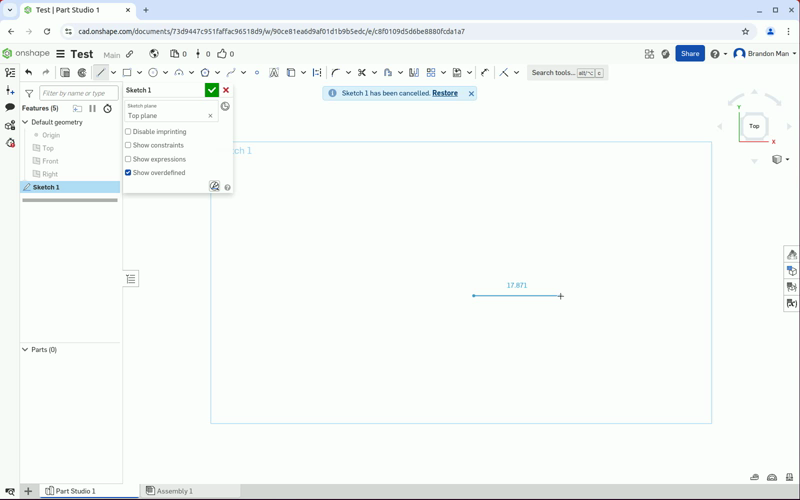
key(esc)
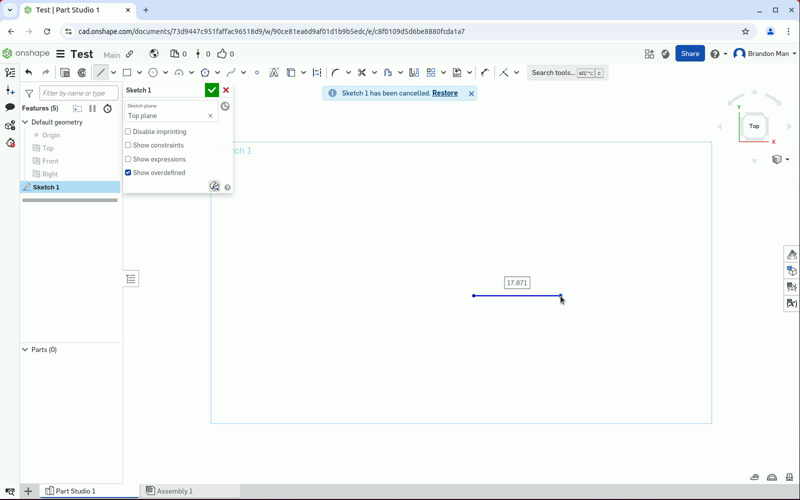
key(a)
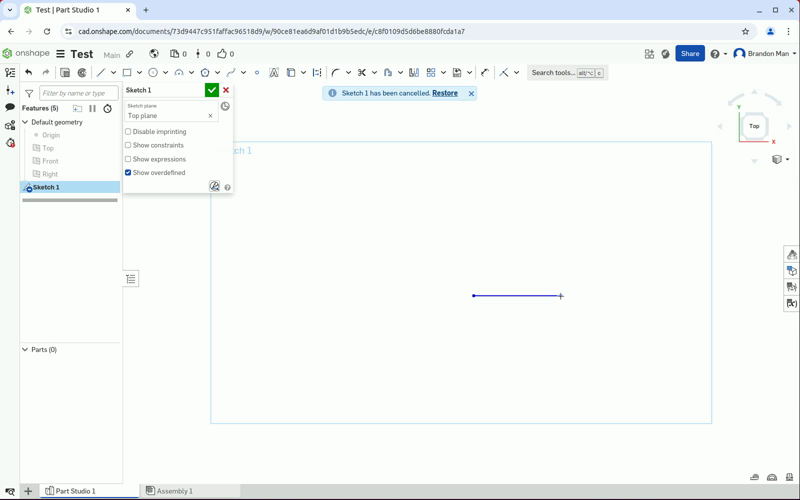
mouse_move(560, 295)
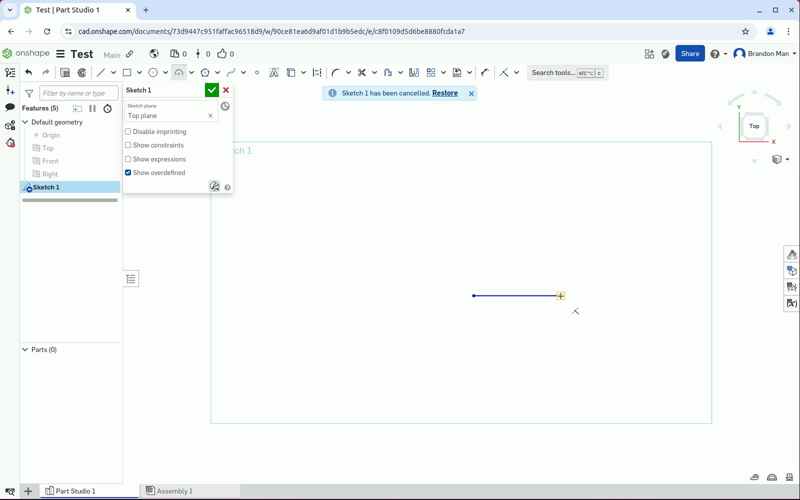
click(560, 295)
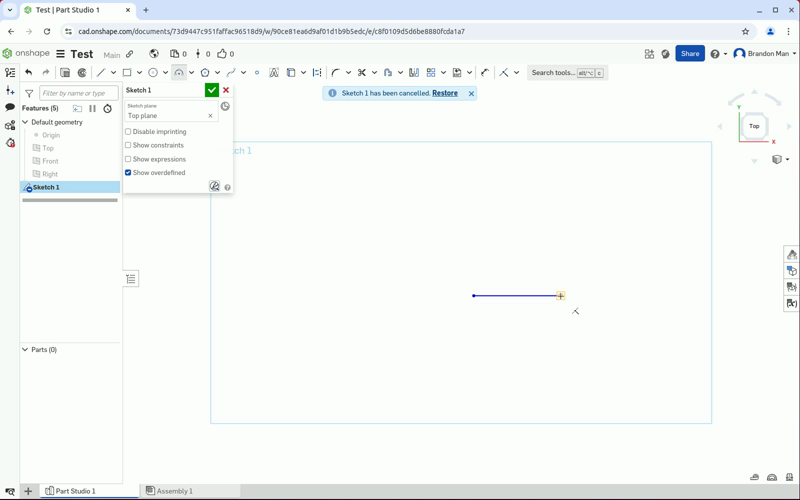
key_down(shift)
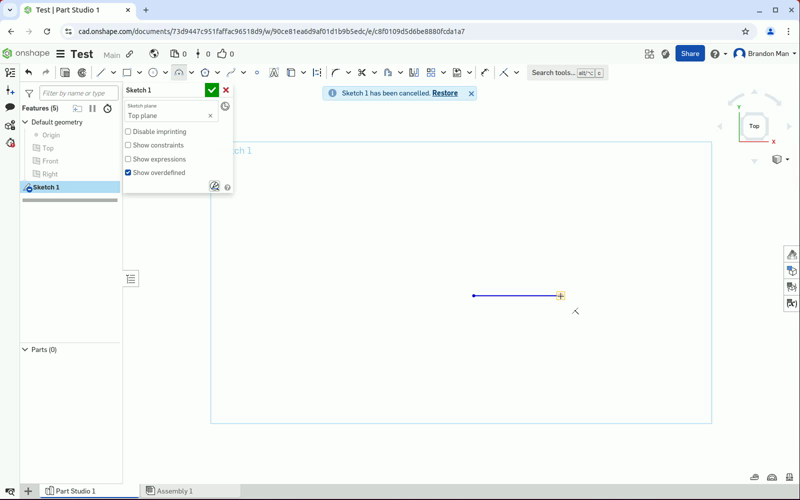
mouse_move(560, 270)
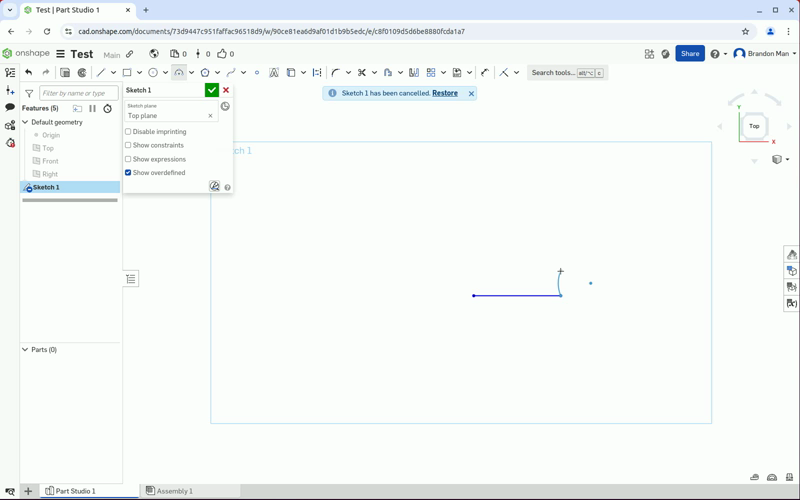
click(560, 270)
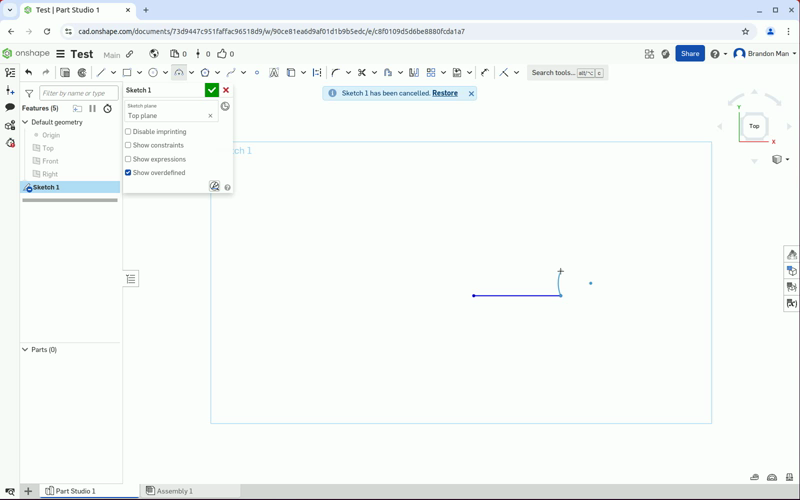
mouse_move(573, 283)
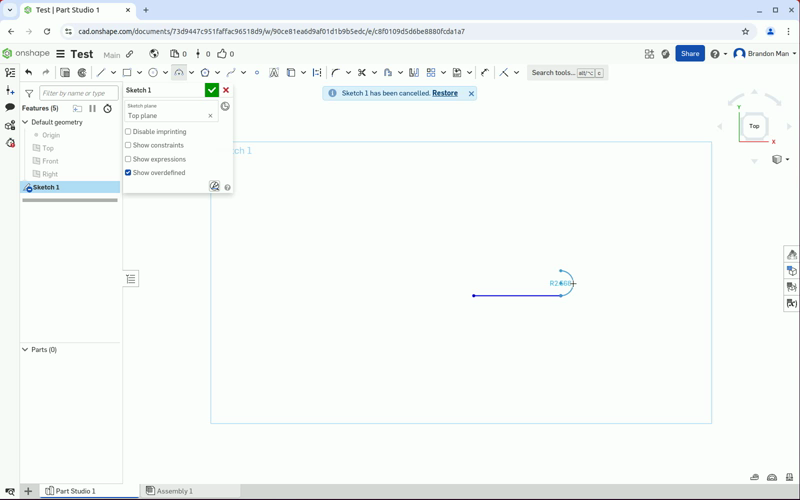
click(573, 283)
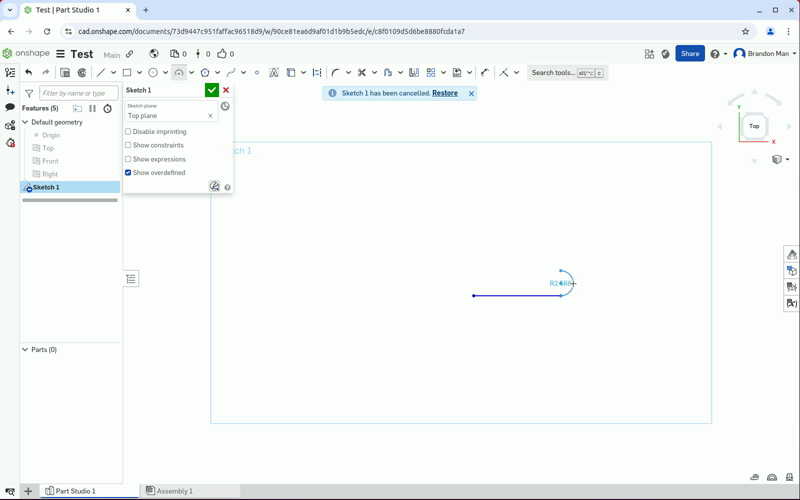
key_up(shift)
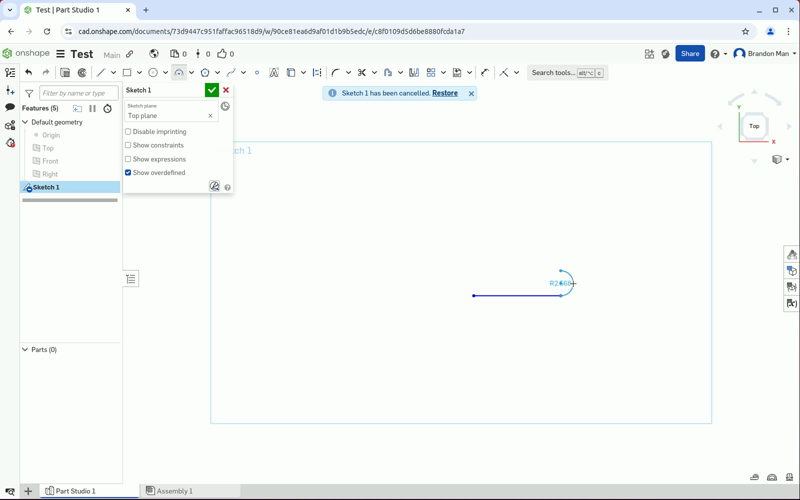
key(esc)
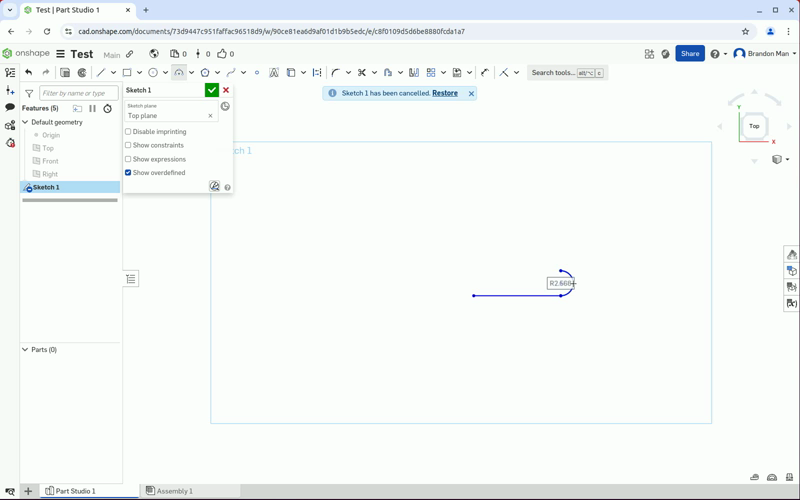
key(l)
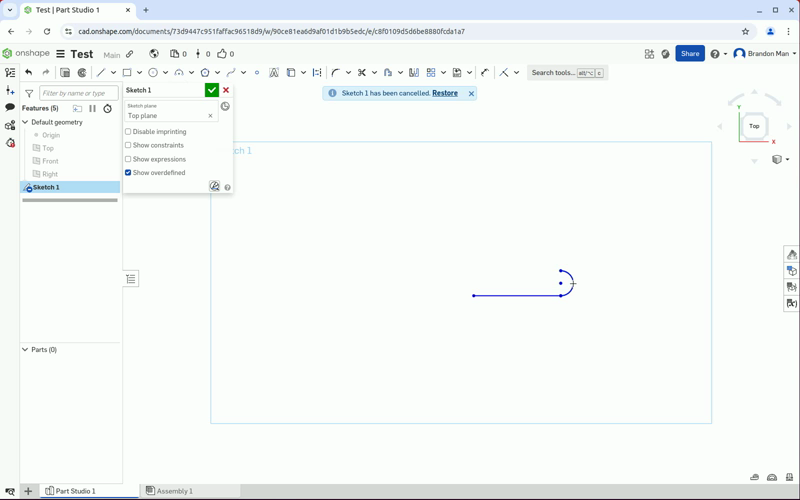
mouse_move(560, 270)
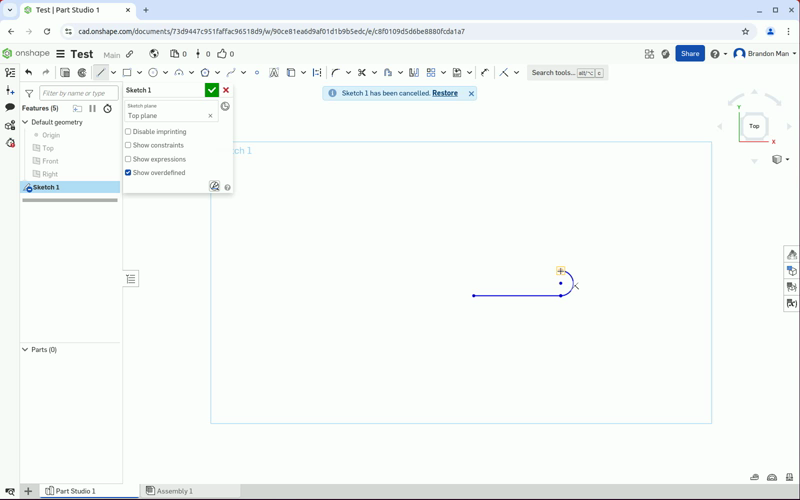
click(560, 270)
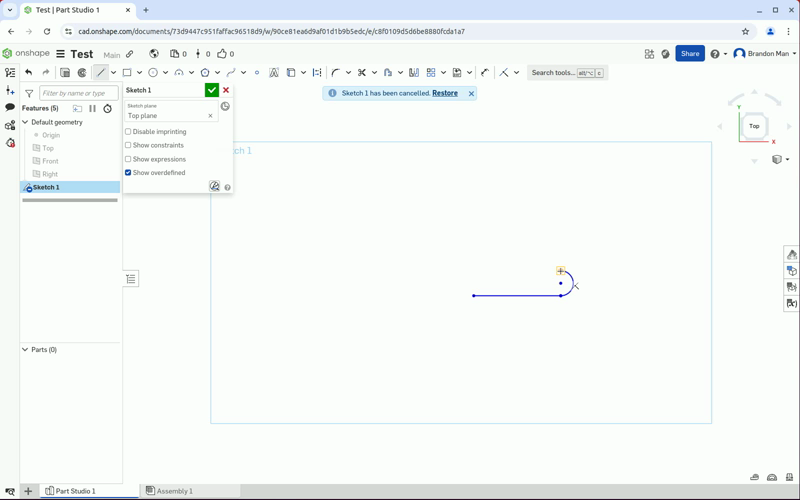
key_down(shift)
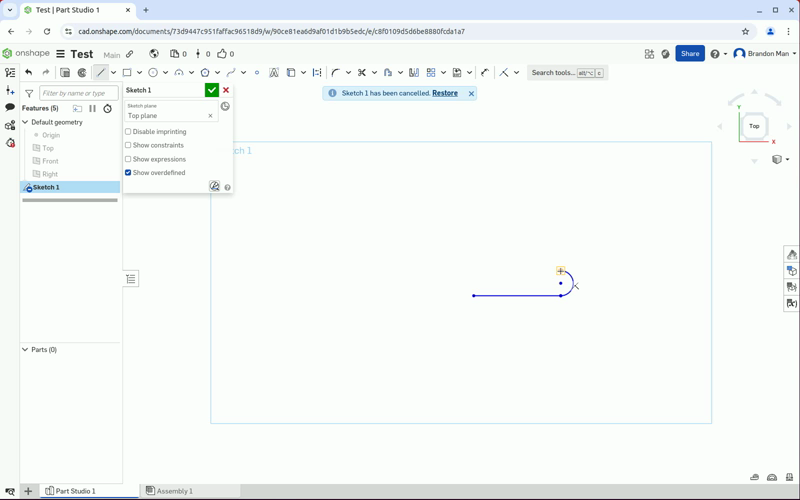
mouse_move(473, 270)
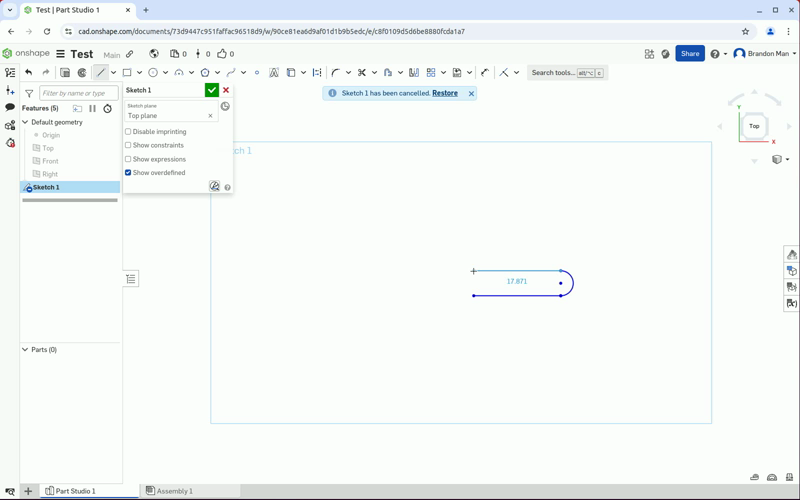
click(473, 270)
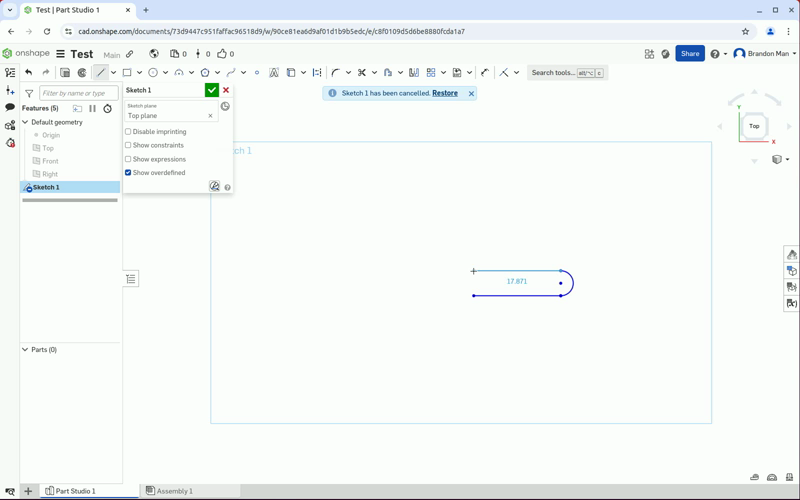
key_up(shift)
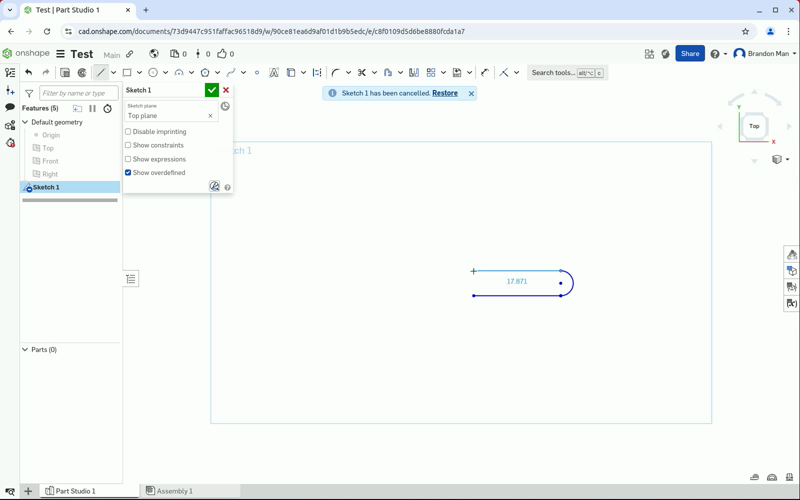
mouse_move(503, 270)
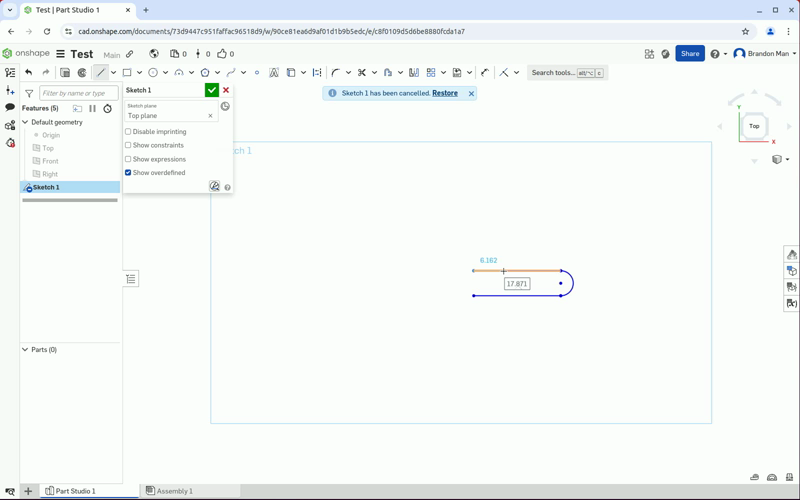
key_down(shift)
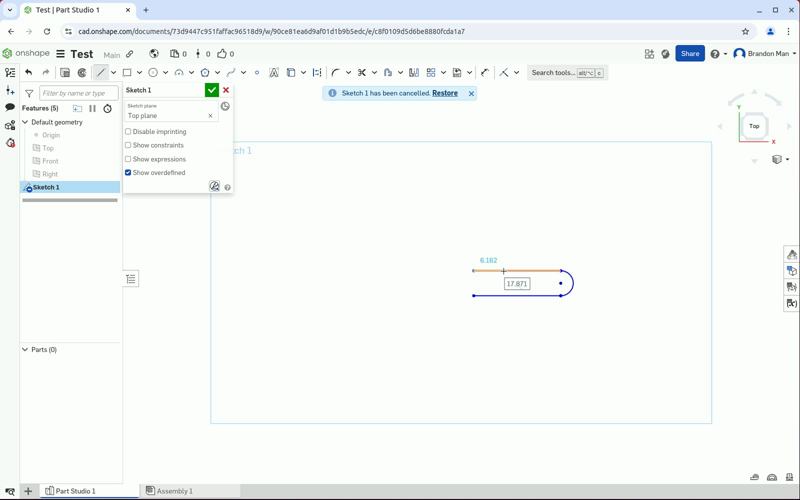
mouse_move(473, 295)
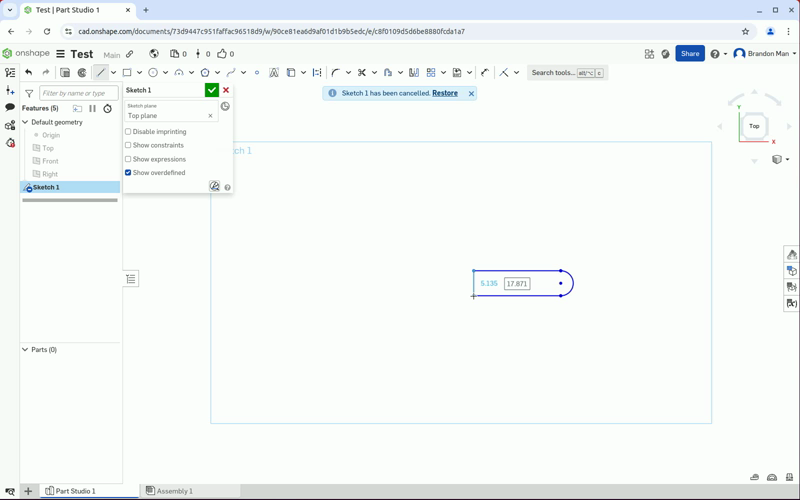
key_up(shift)
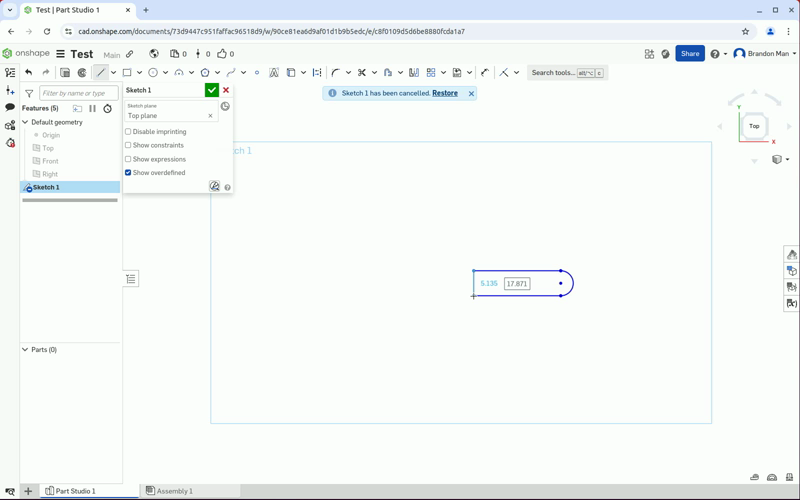
click(473, 295)
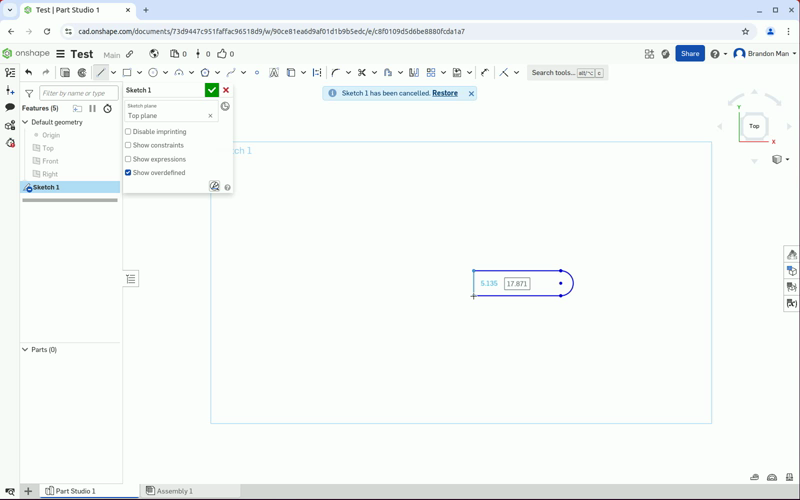
key(esc)
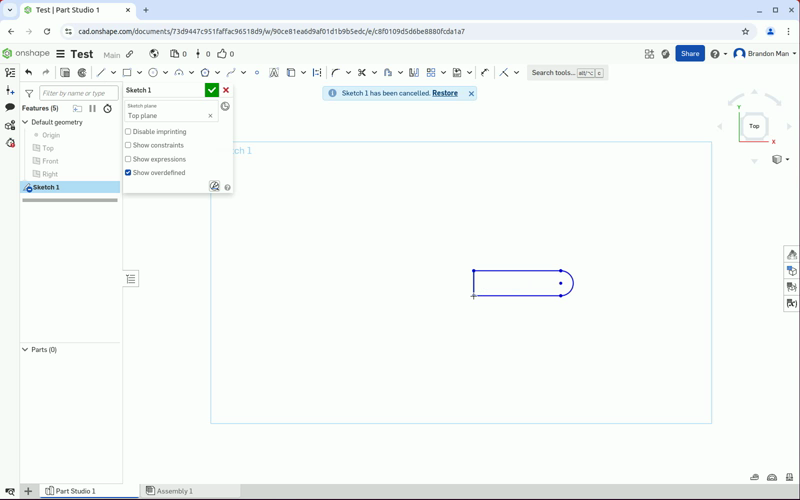
key(c)
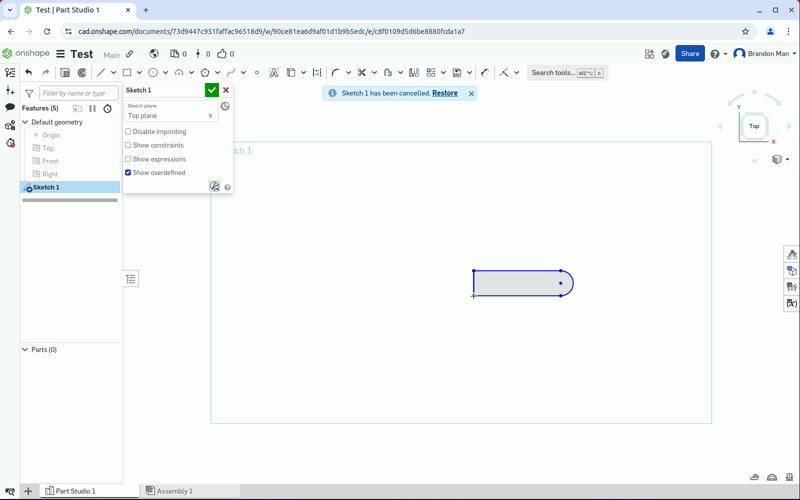
key_down(shift)
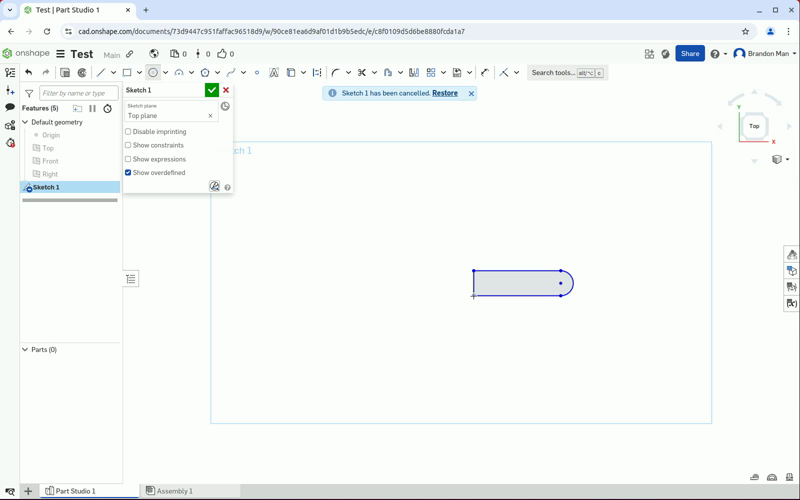
mouse_move(560, 283)
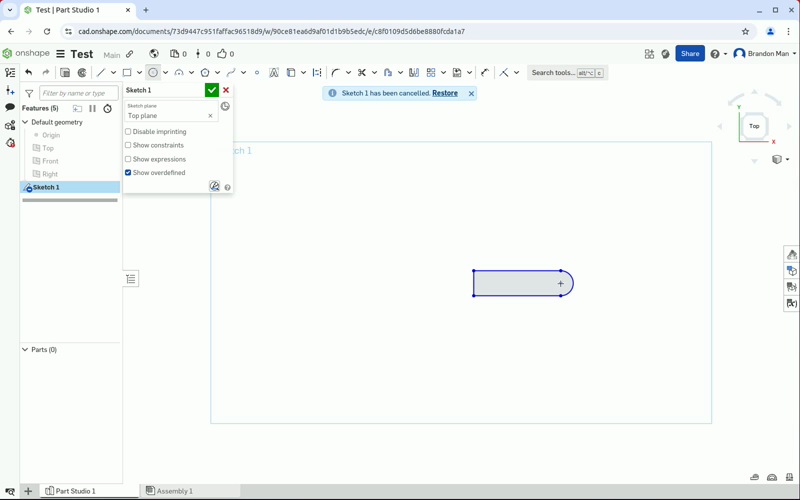
click(560, 283)
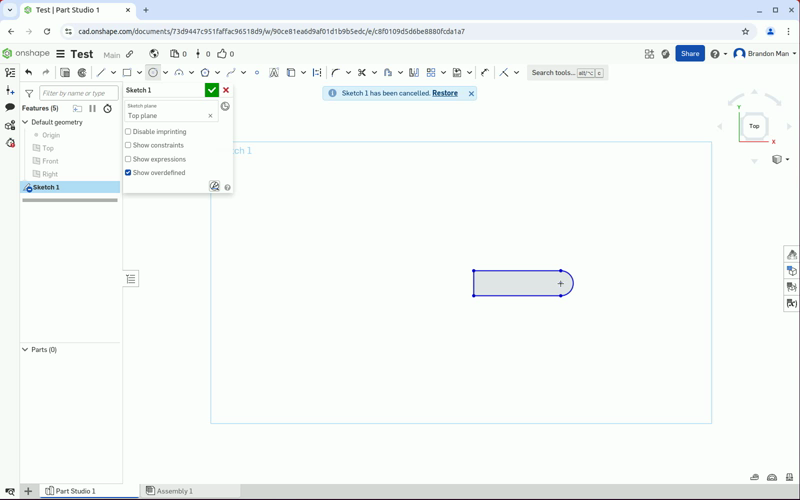
key_up(shift)
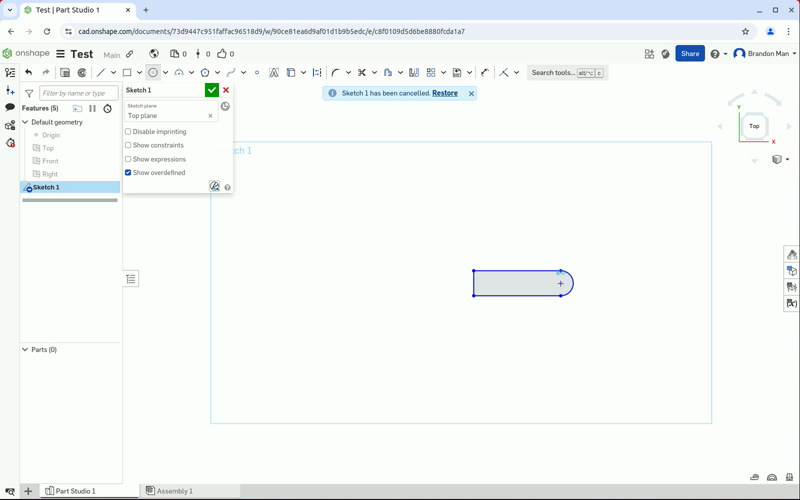
mouse_move(564, 283)
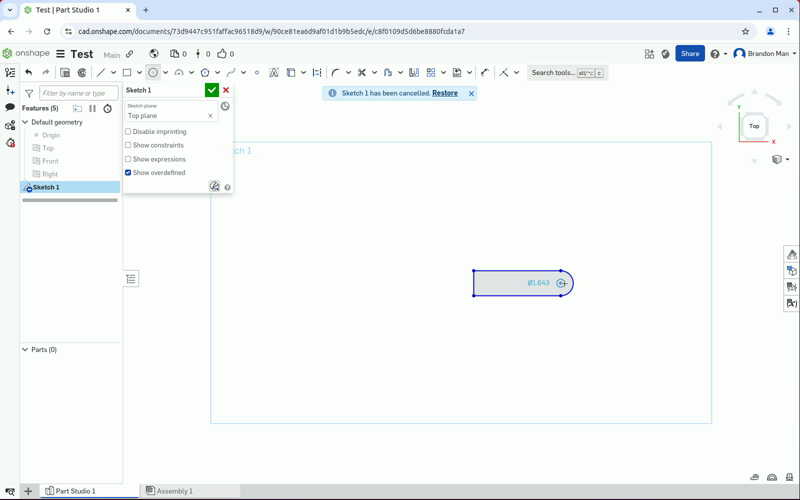
scroll(6)
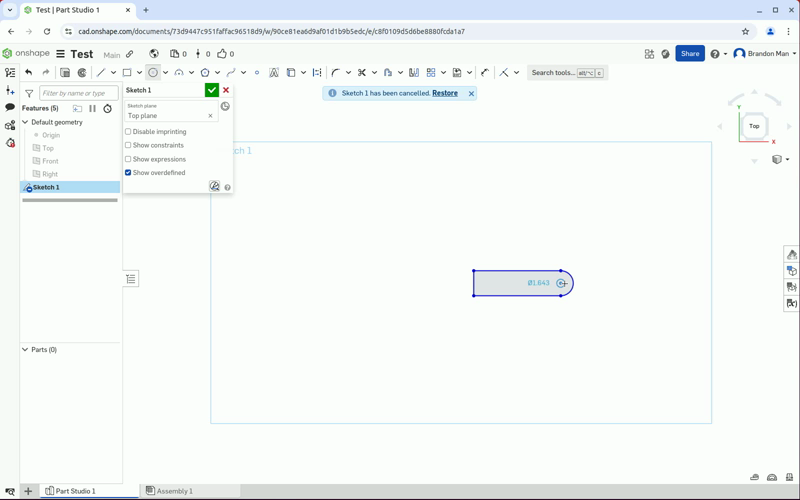
scroll(6)
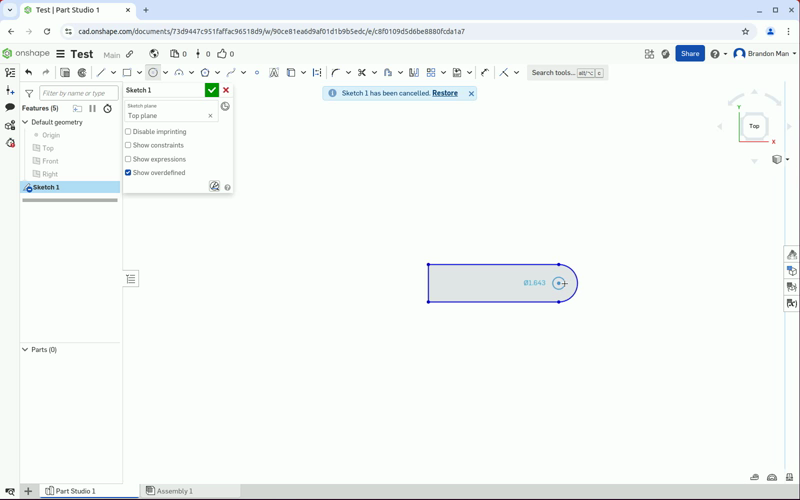
scroll(6)
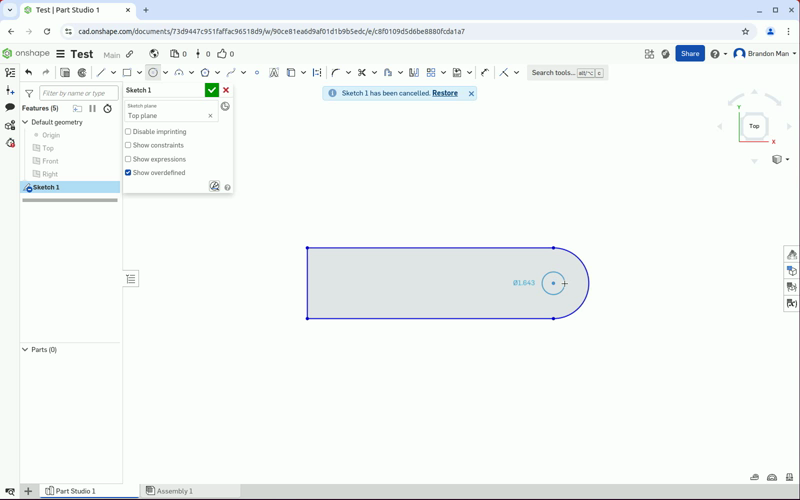
scroll(6)
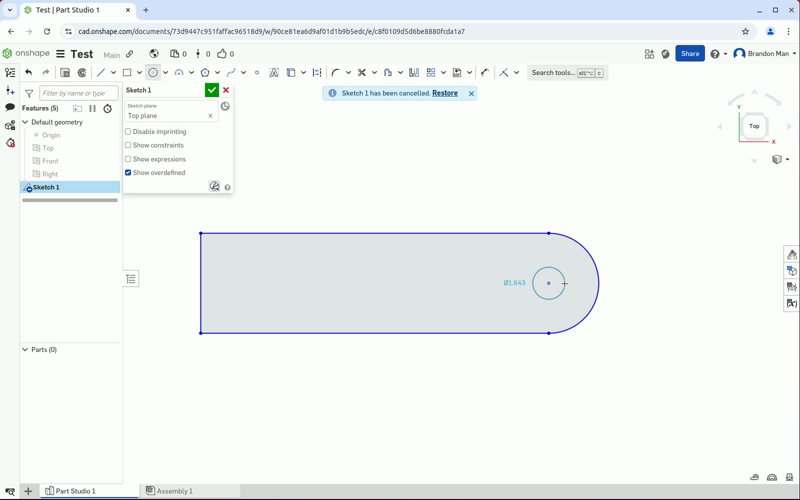
scroll(6)
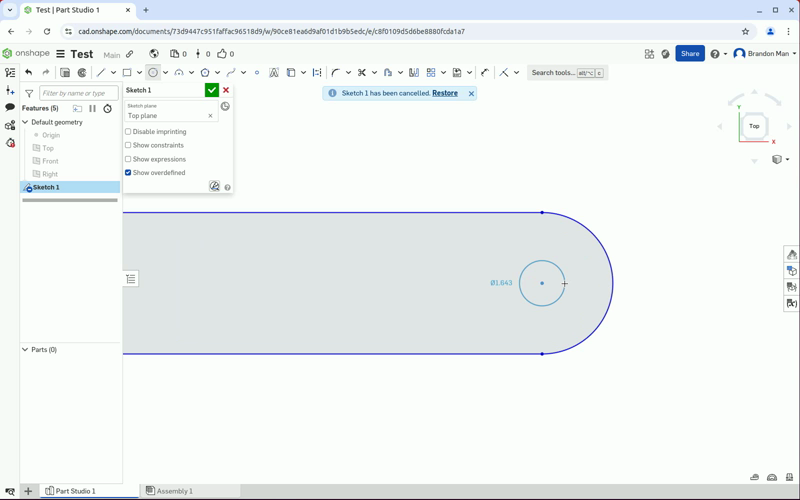
scroll(6)
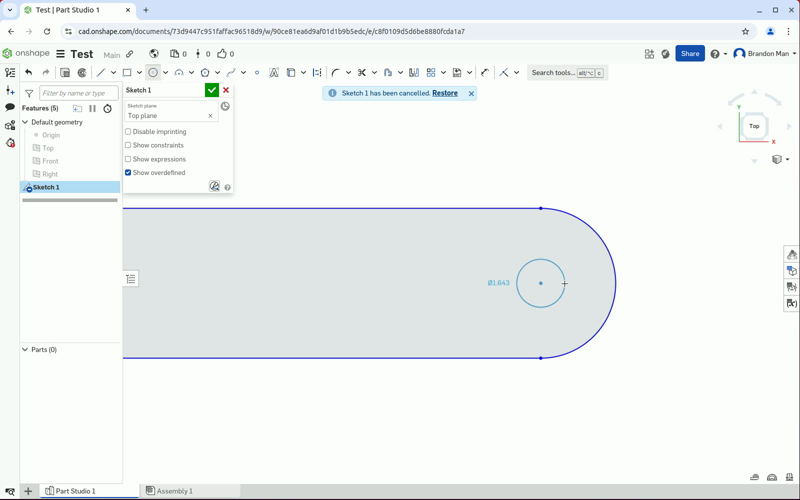
scroll(6)
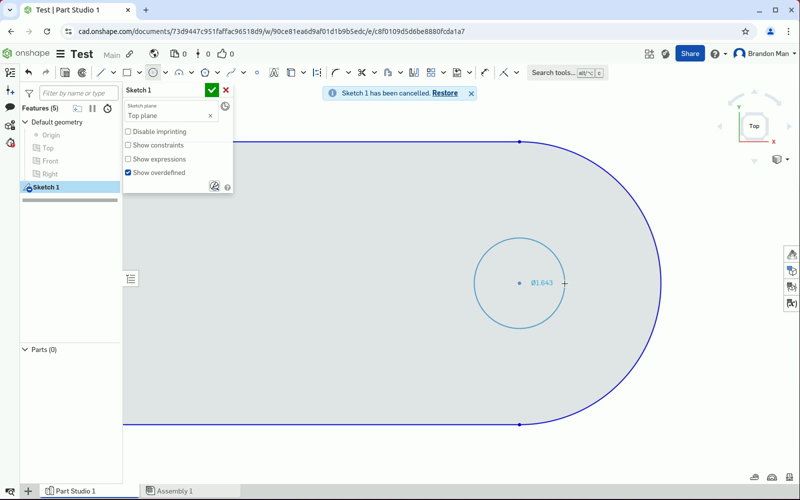
click(564, 283)
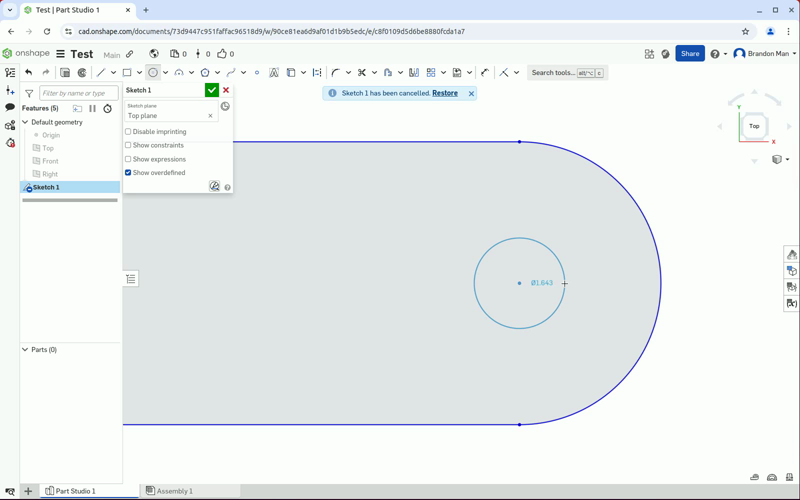
scroll(-6)
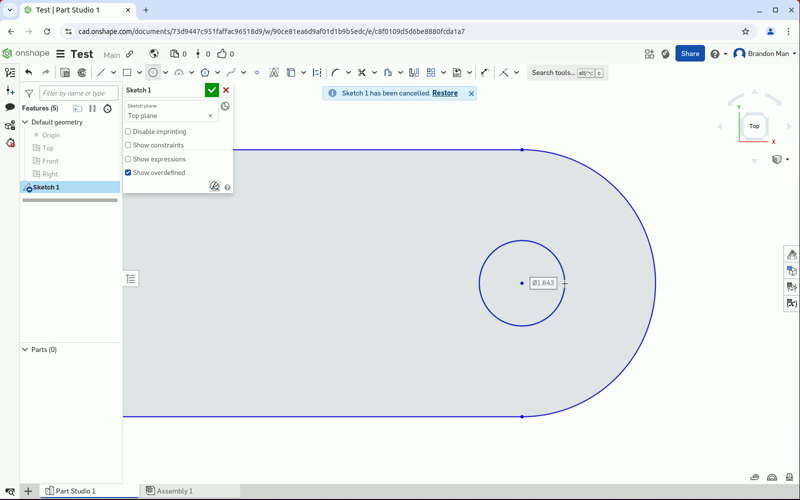
scroll(-6)
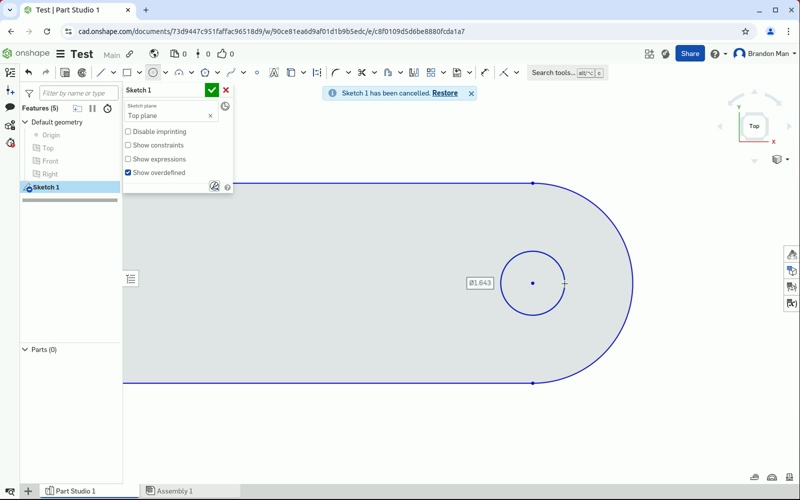
scroll(-6)
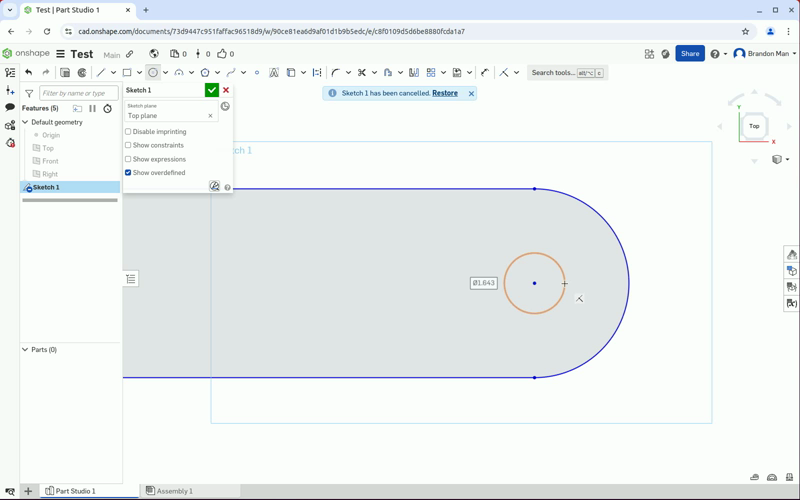
scroll(-6)
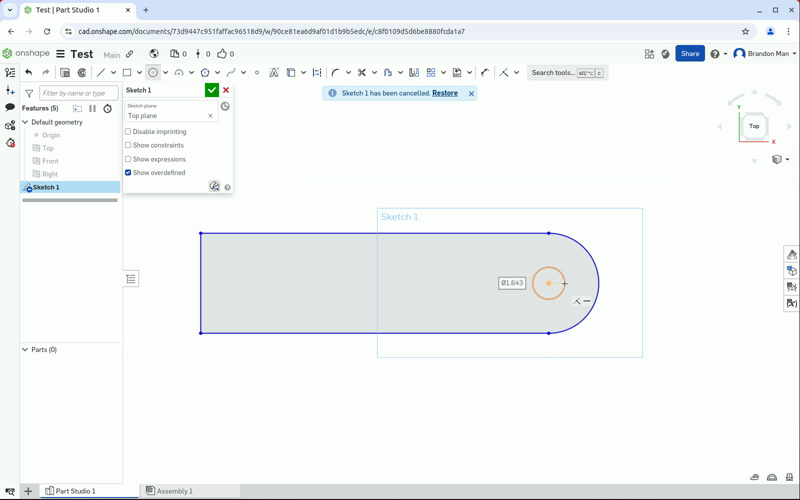
scroll(-6)
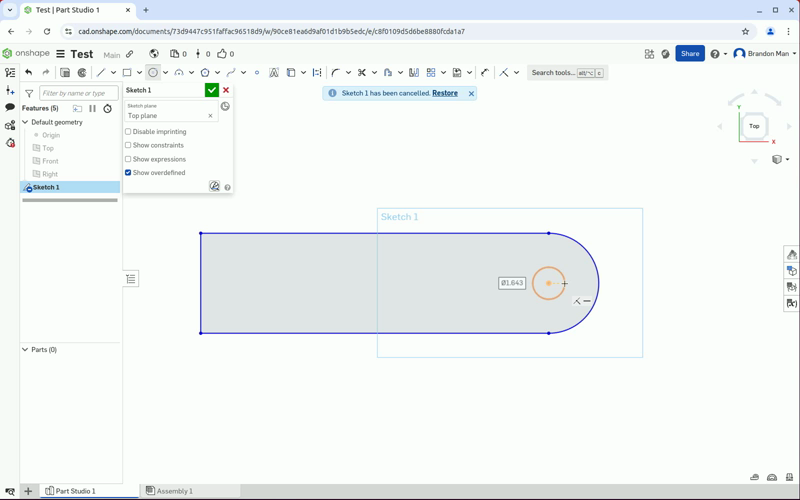
scroll(-6)
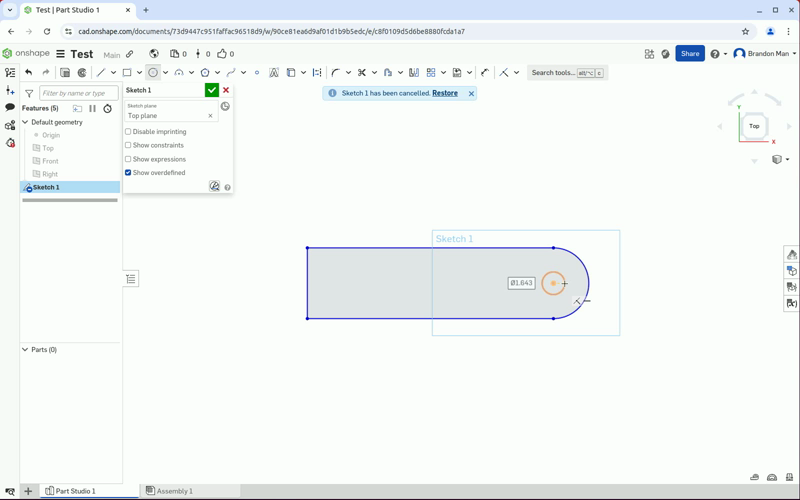
scroll(-6)
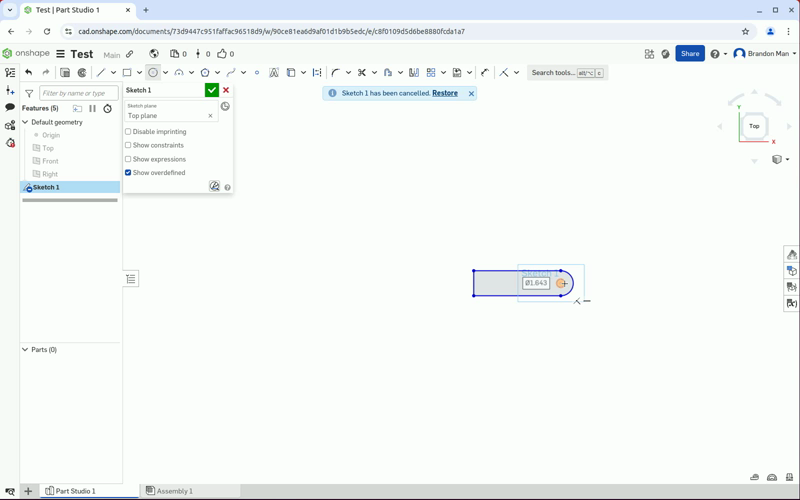
key(esc)
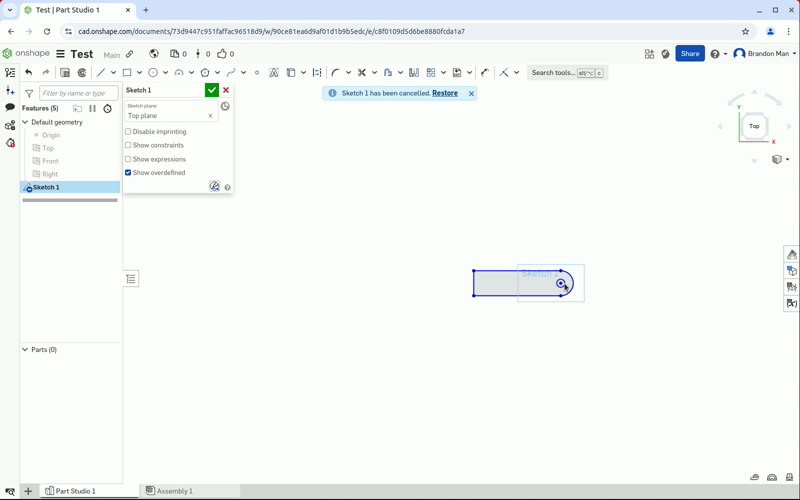
mouse_move(487, 286)
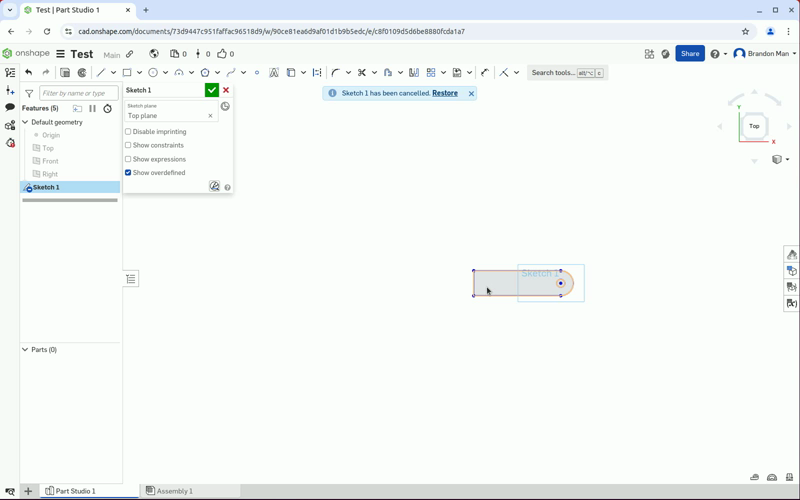
click(487, 286)
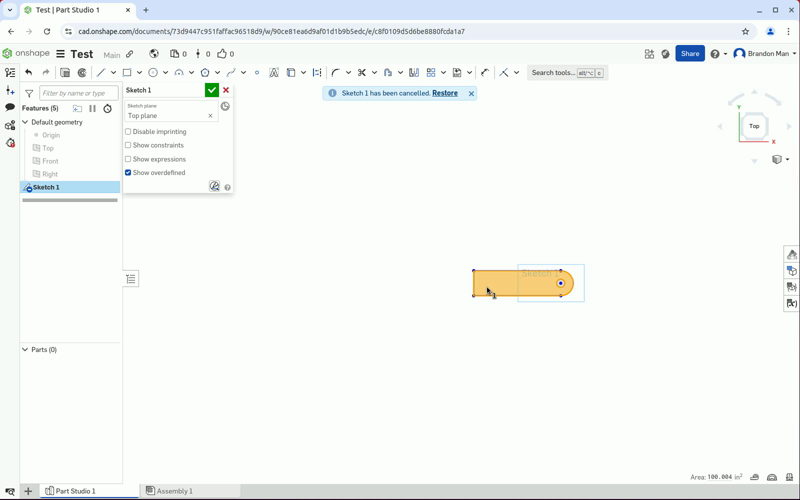
mouse_move(73, 352)
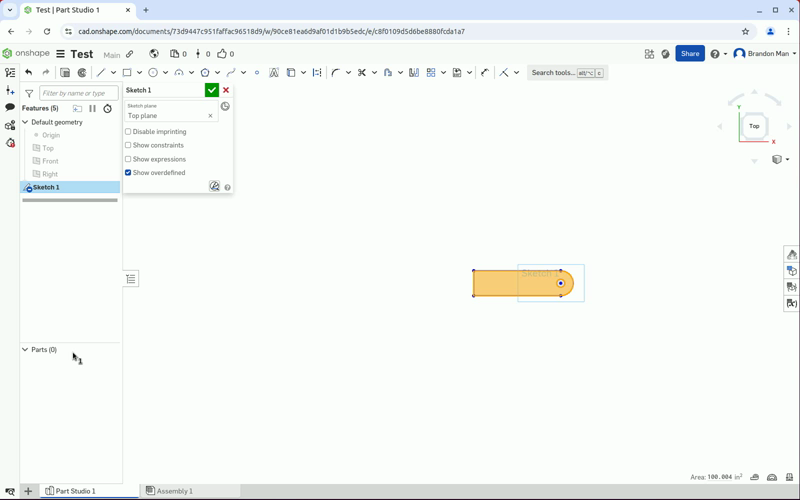
key(shift+y)
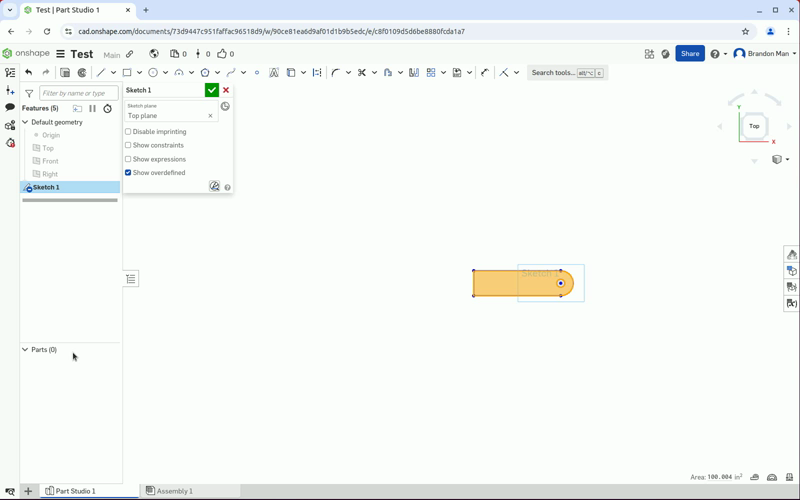
key(shift+e)
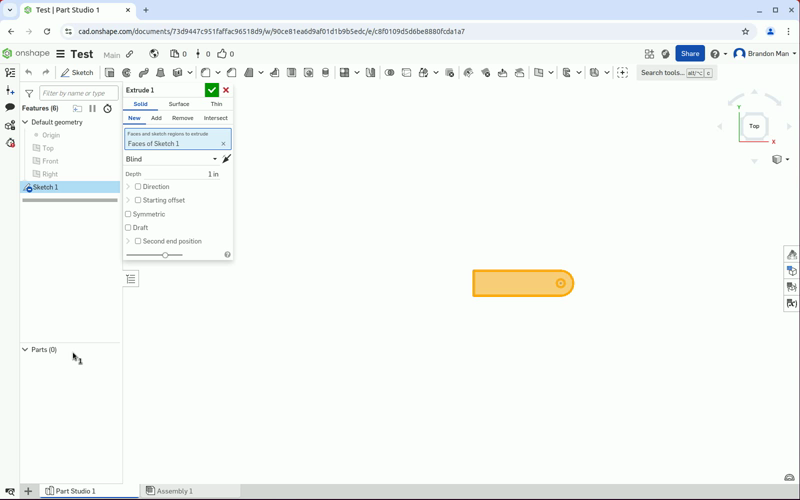
mouse_move(143, 106)
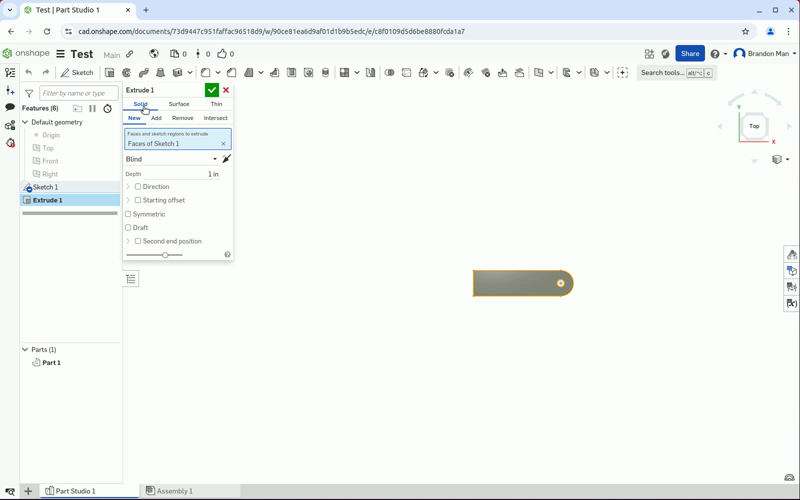
click(143, 106)
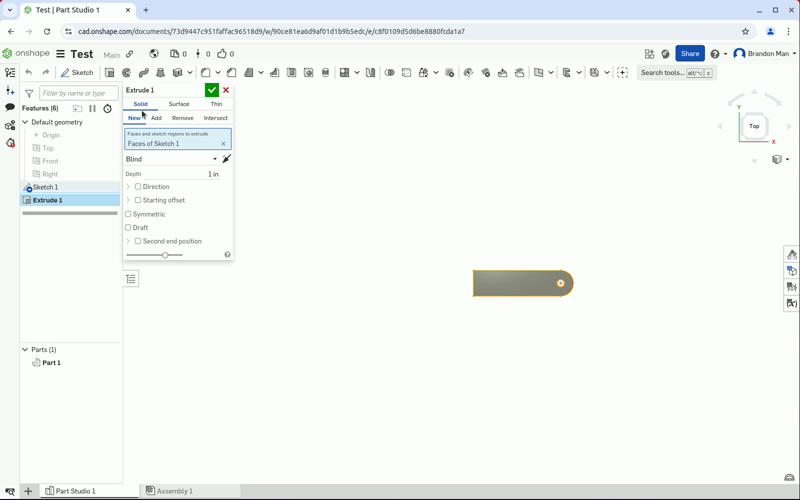
mouse_move(137, 120)
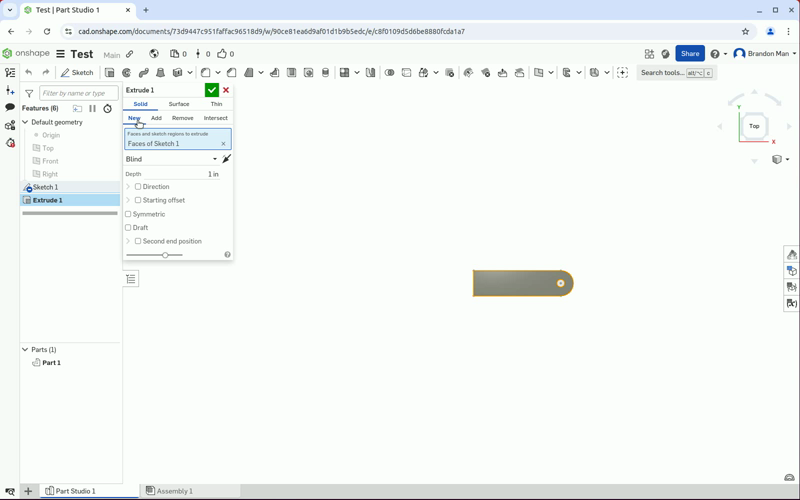
click(137, 120)
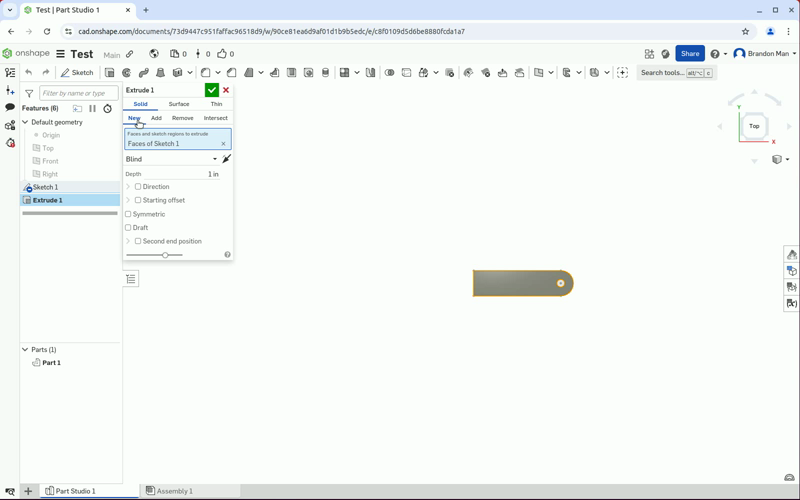
key(tab, 4)
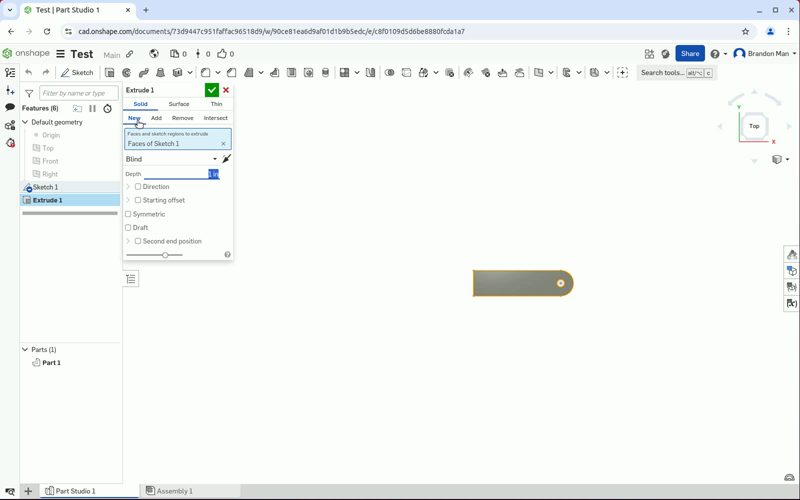
text(2.648)
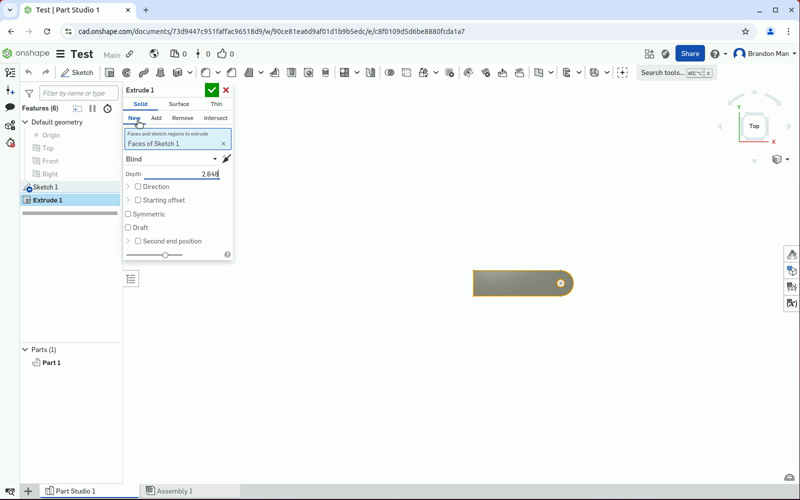
key(enter)
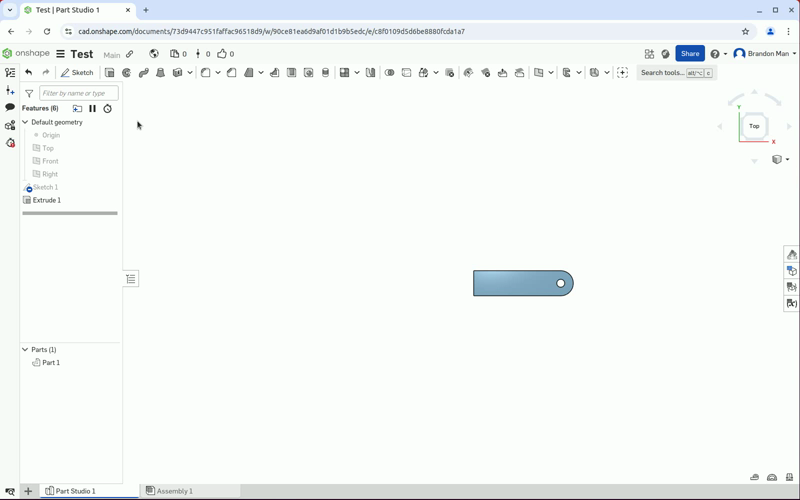
key(shift+h)
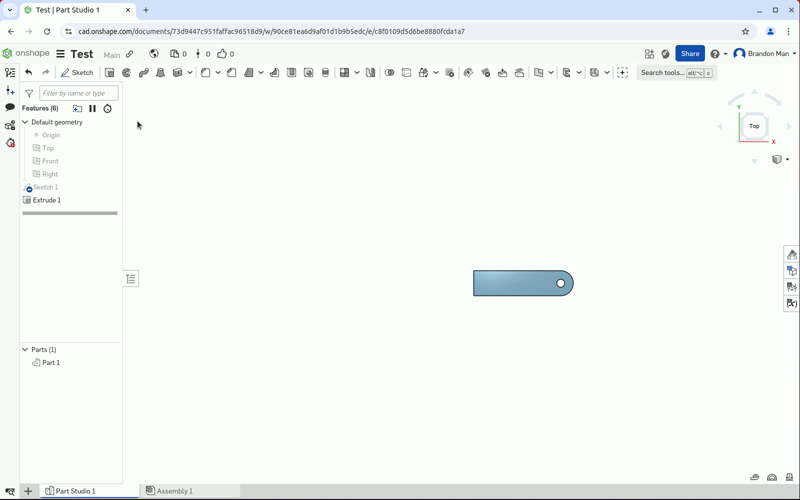
key(shift+h)
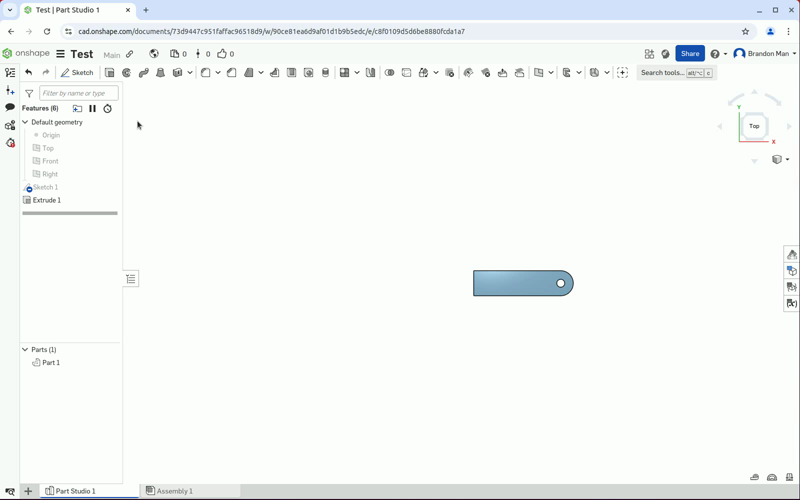
mouse_move(73, 189)
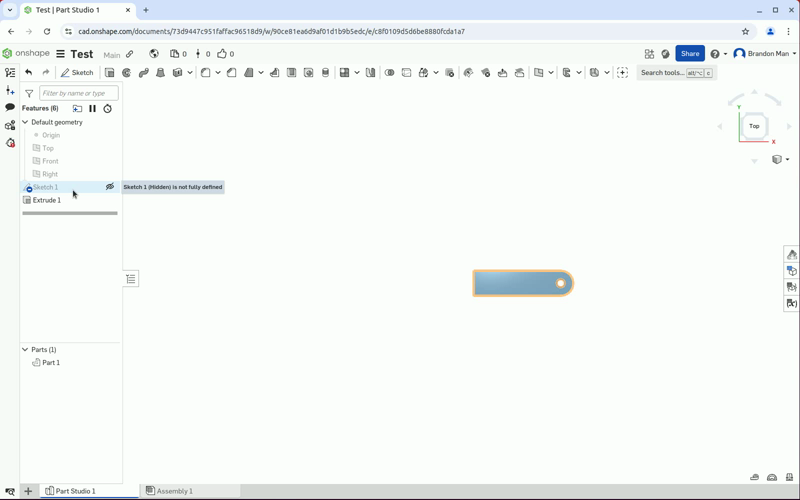
click(73, 189)
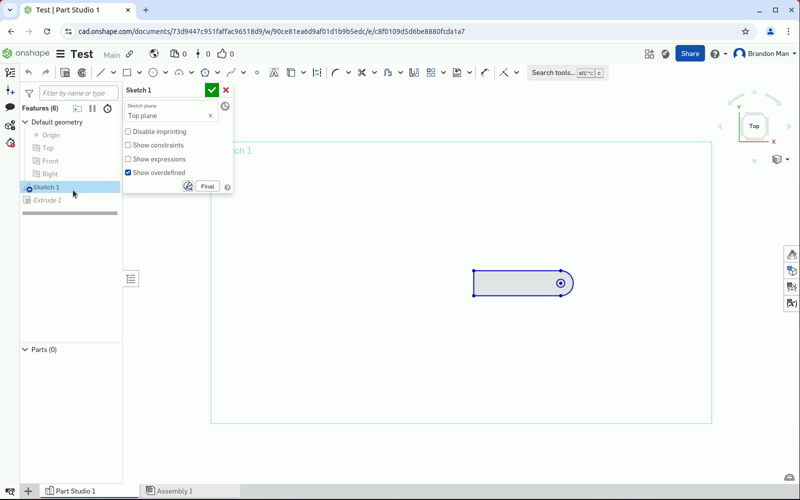
mouse_move(229, 92)
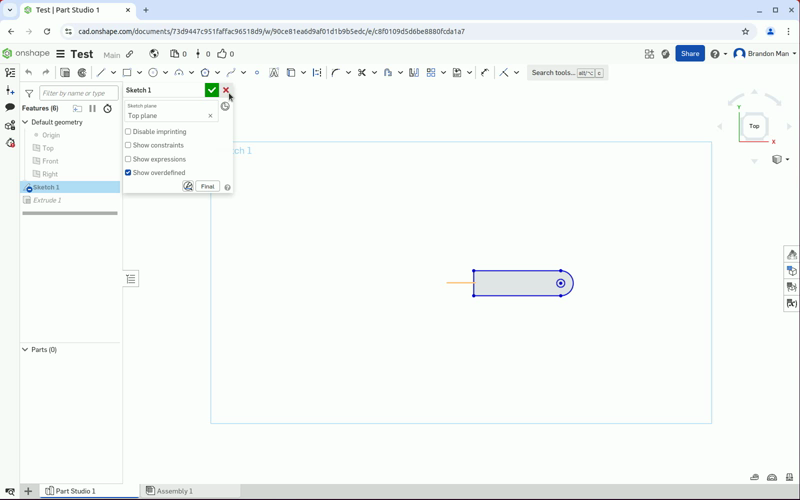
click(229, 92)
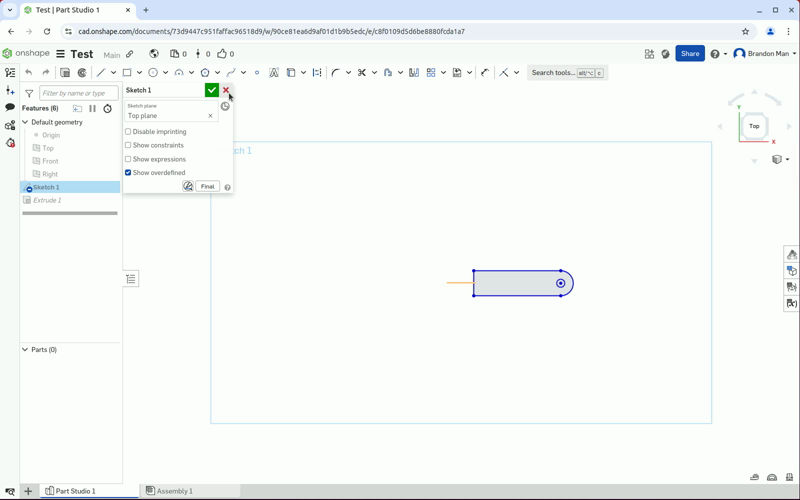
key(shift+s)
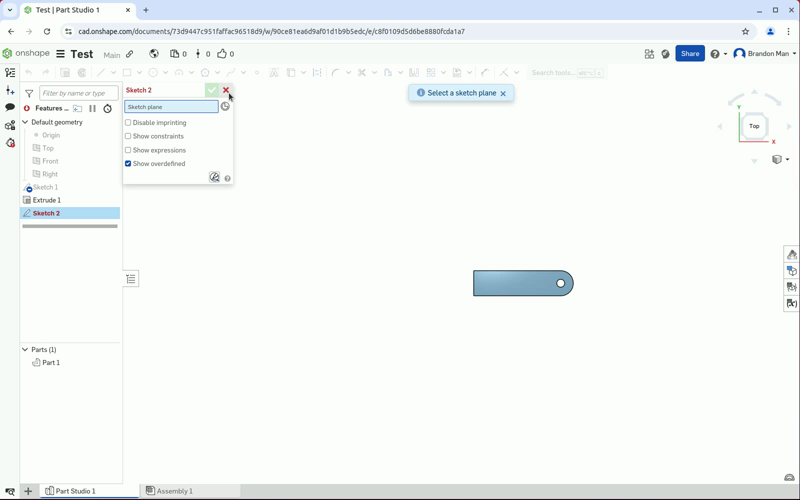
mouse_move(73, 150)
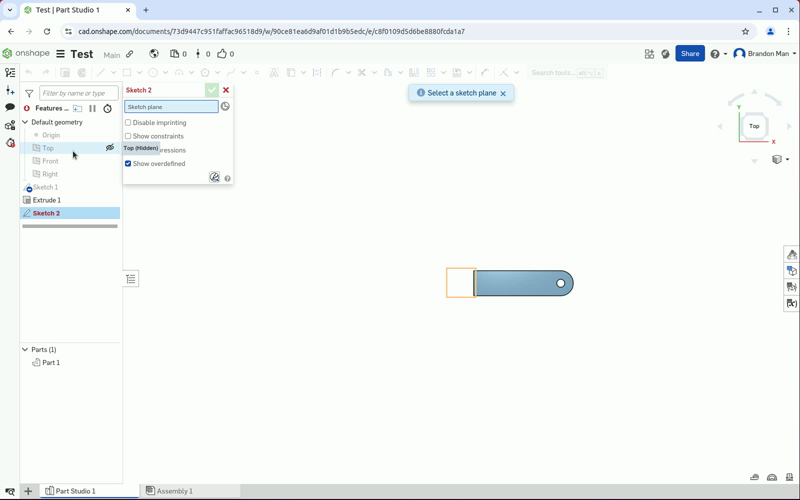
click(73, 150)
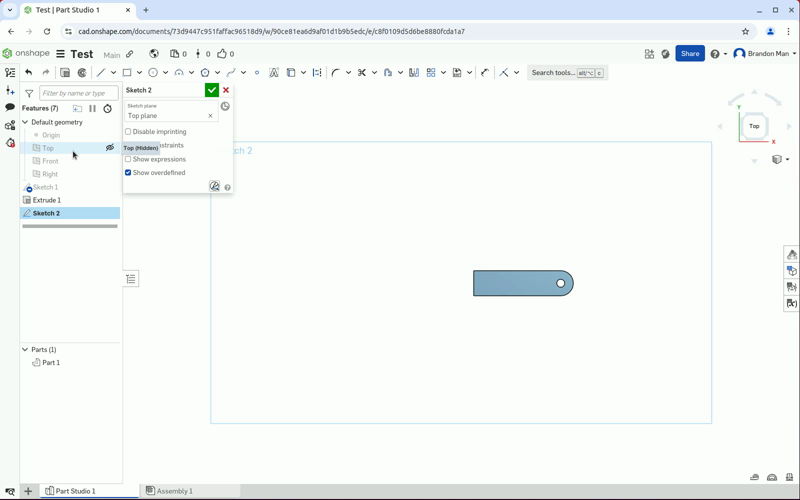
mouse_move(73, 352)
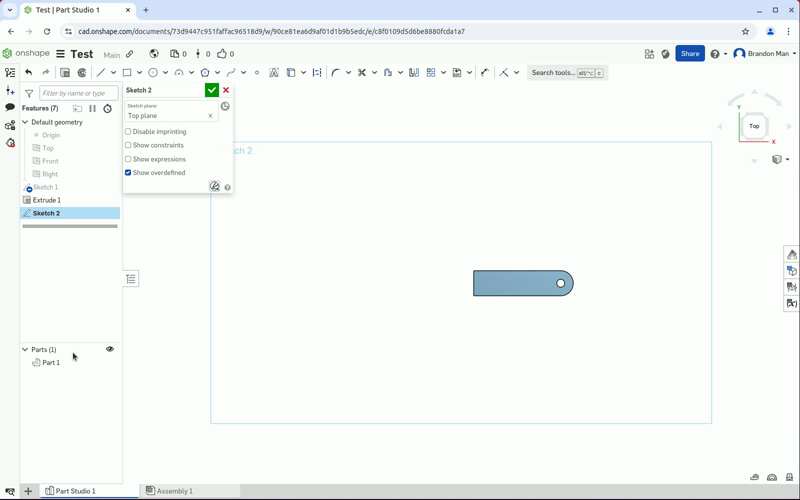
key(y)
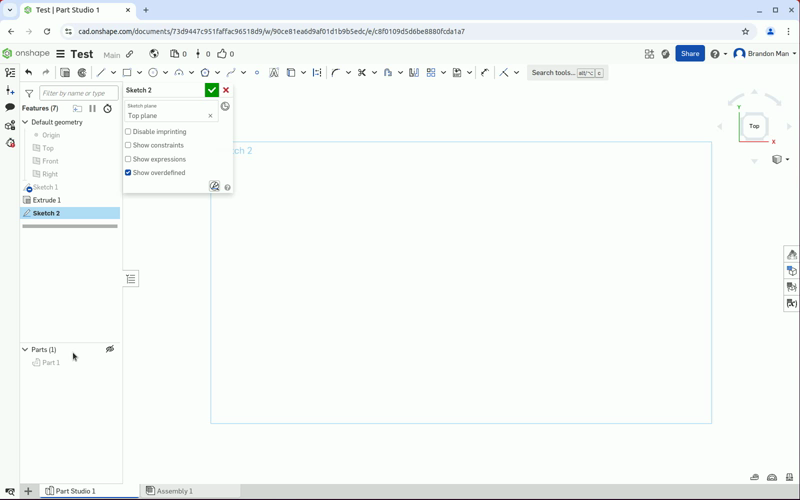
key(l)
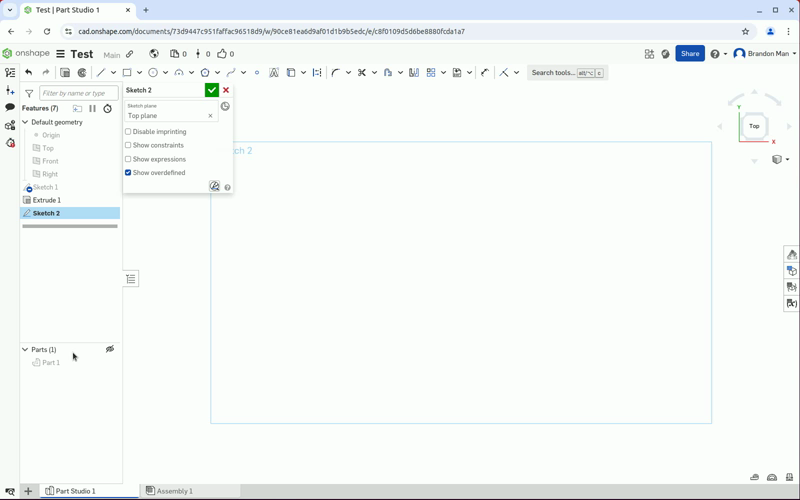
key_down(shift)
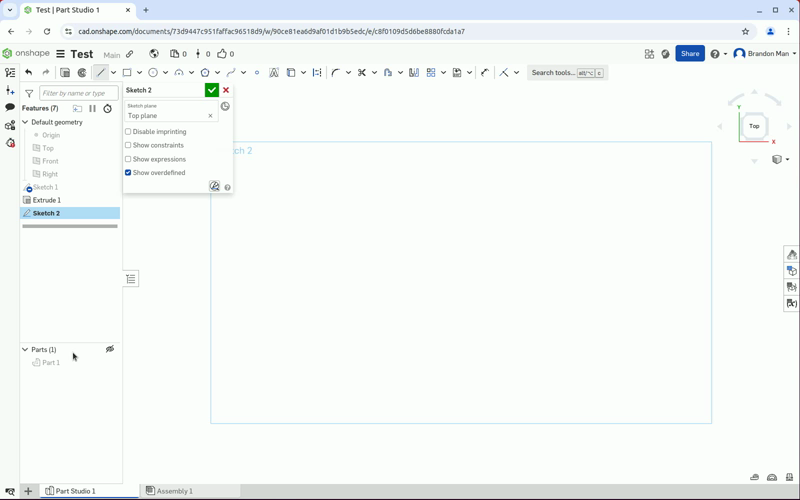
mouse_move(361, 295)
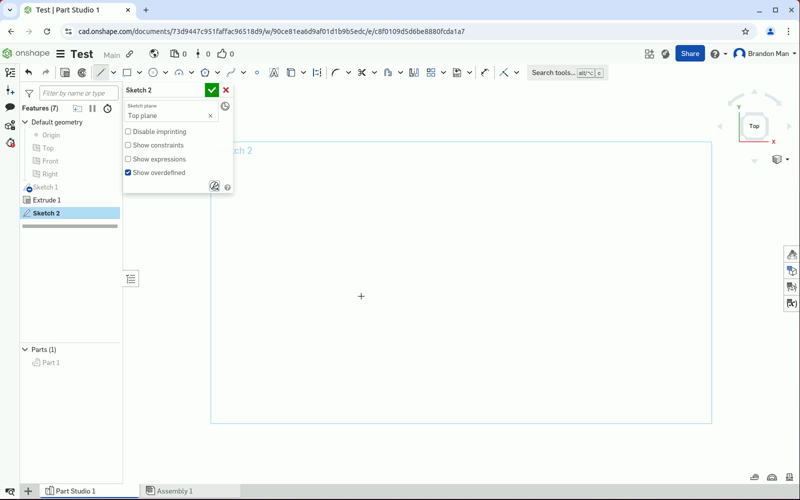
click(361, 295)
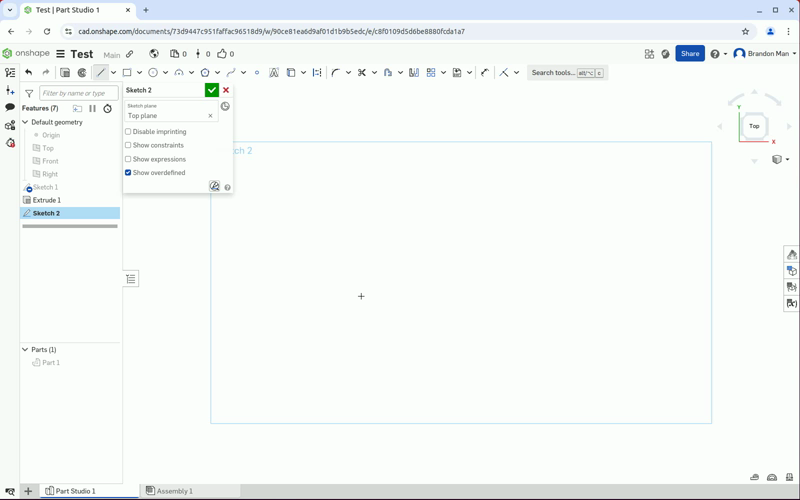
key_up(shift)
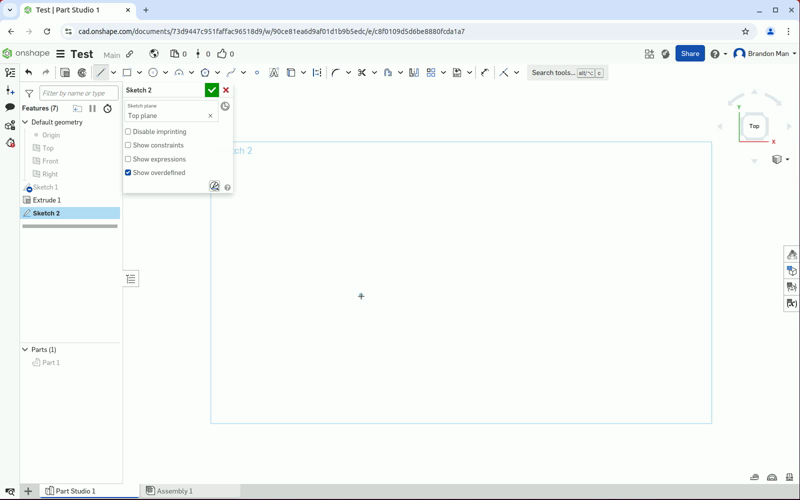
key_down(shift)
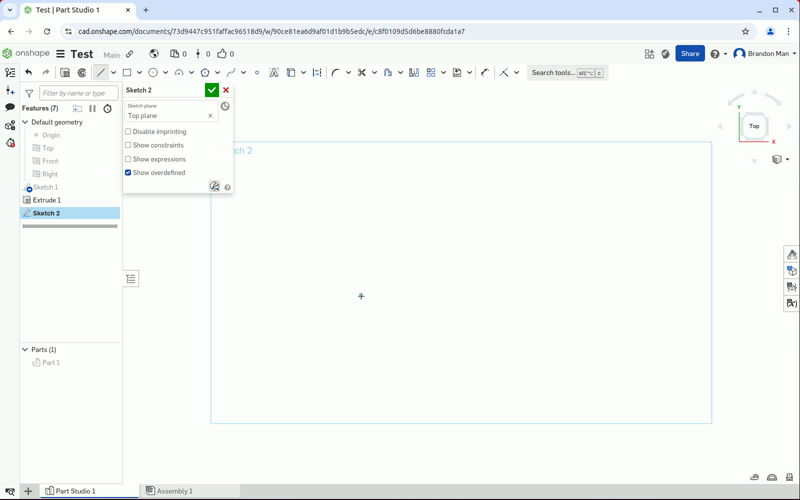
mouse_move(449, 295)
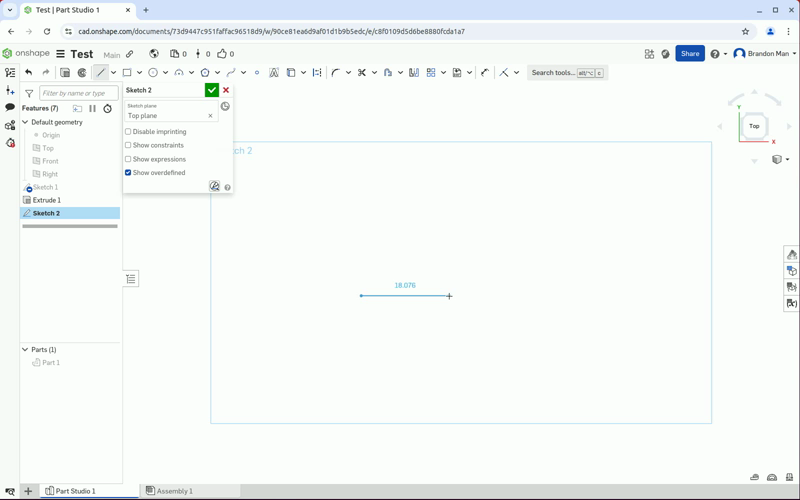
click(449, 295)
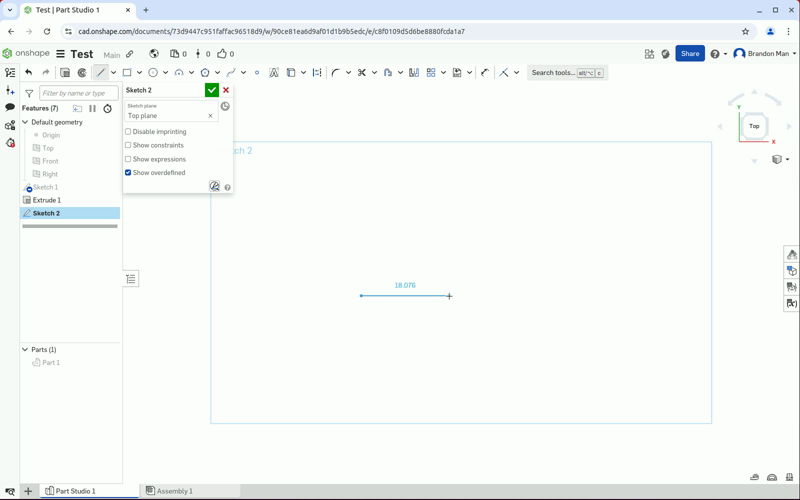
key_up(shift)
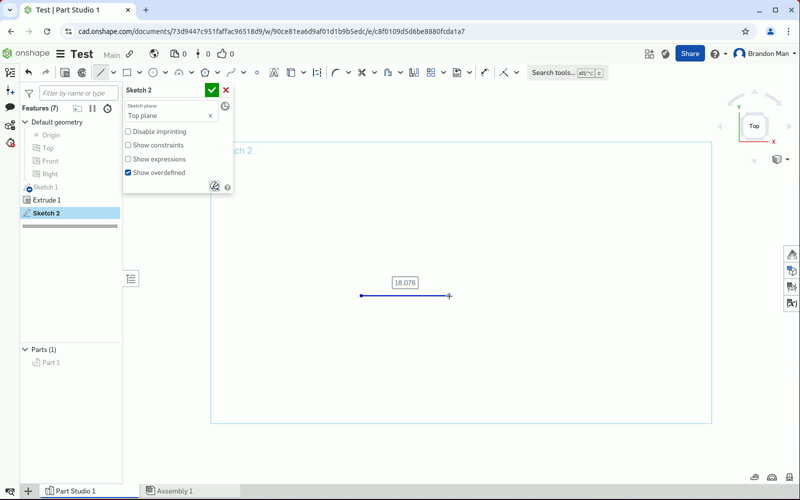
key_down(shift)
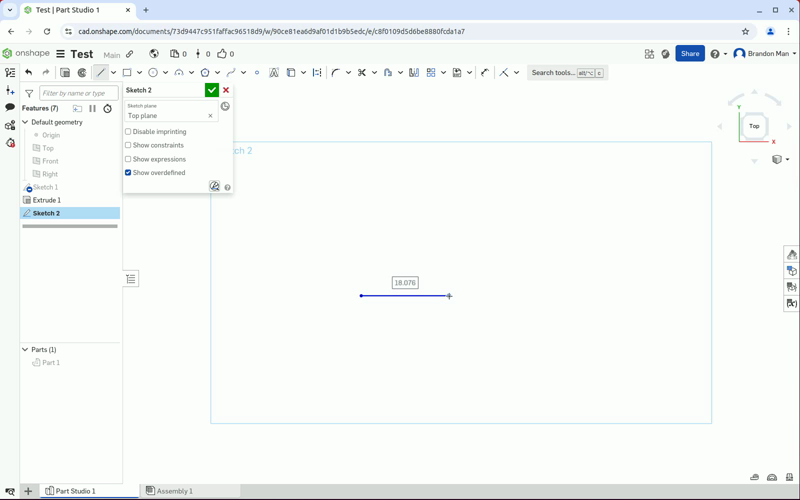
mouse_move(479, 295)
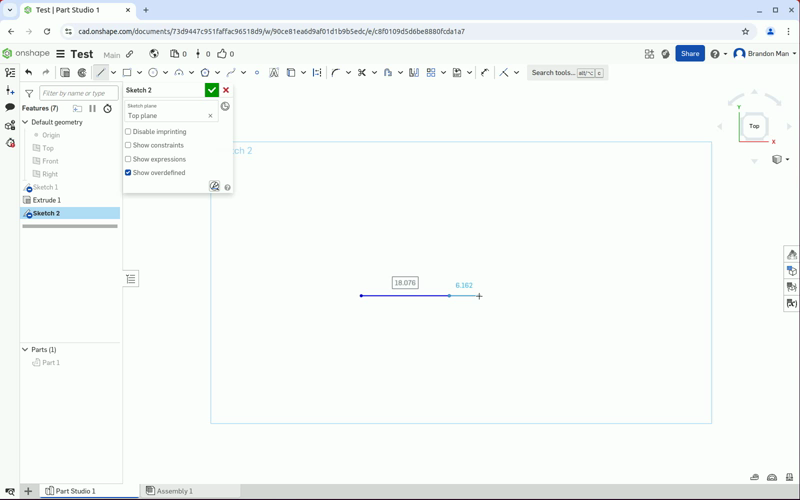
mouse_move(449, 270)
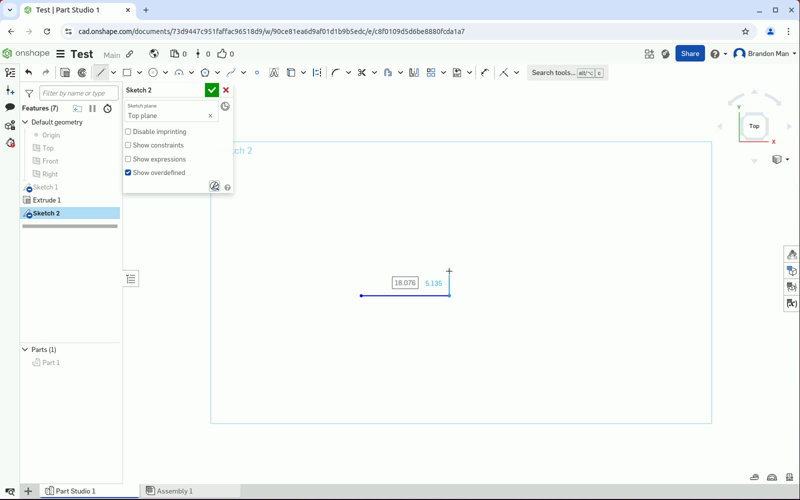
click(449, 270)
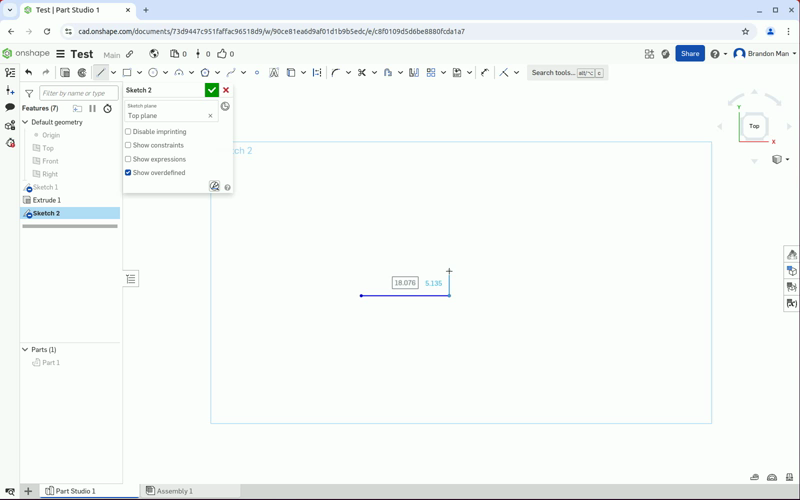
key_up(shift)
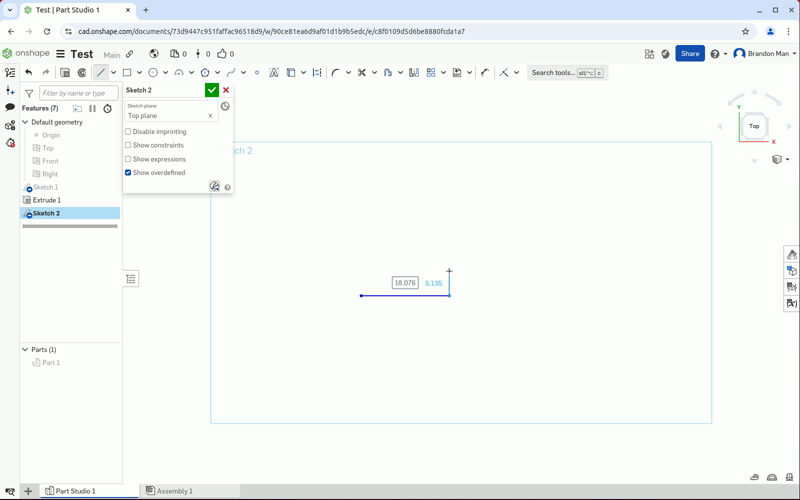
key_down(shift)
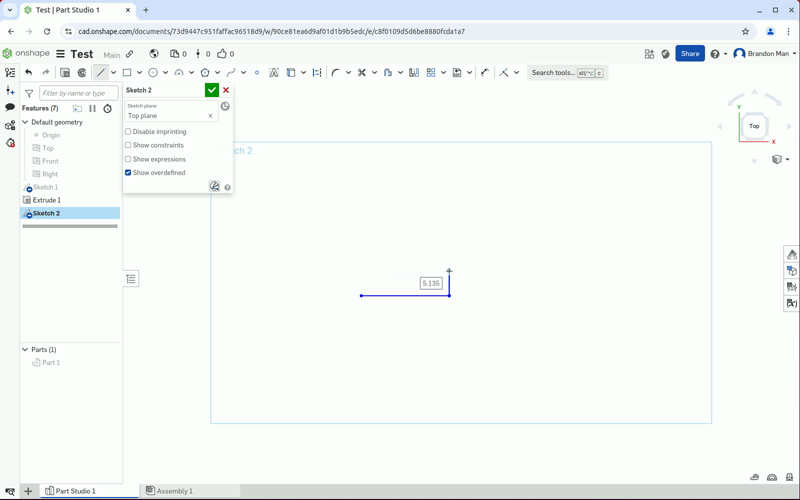
mouse_move(361, 270)
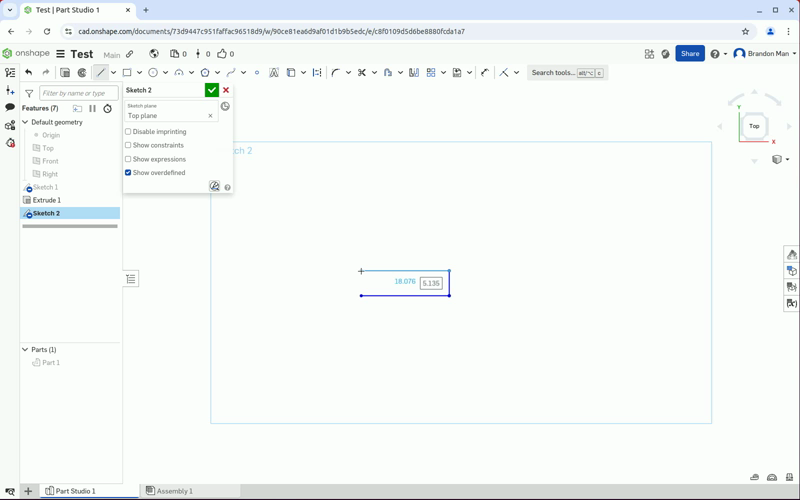
click(361, 270)
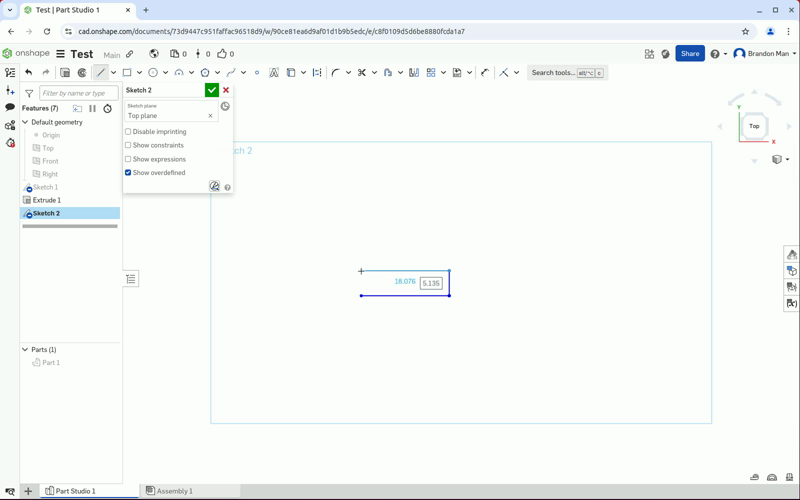
key_up(shift)
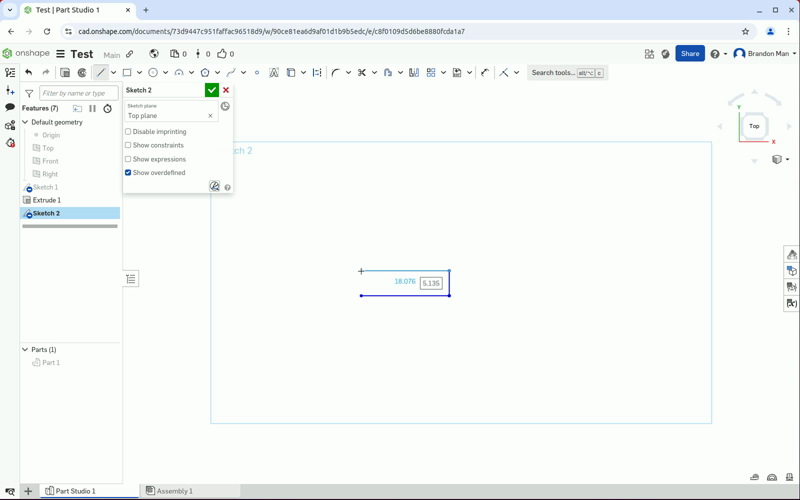
key(esc)
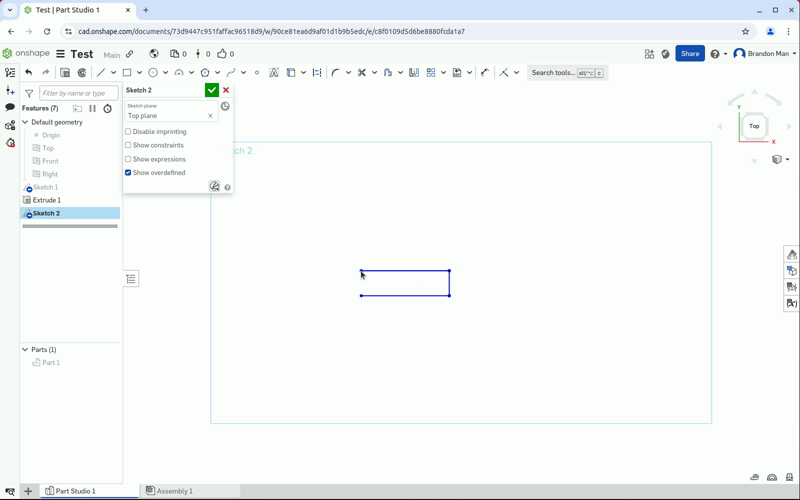
key(a)
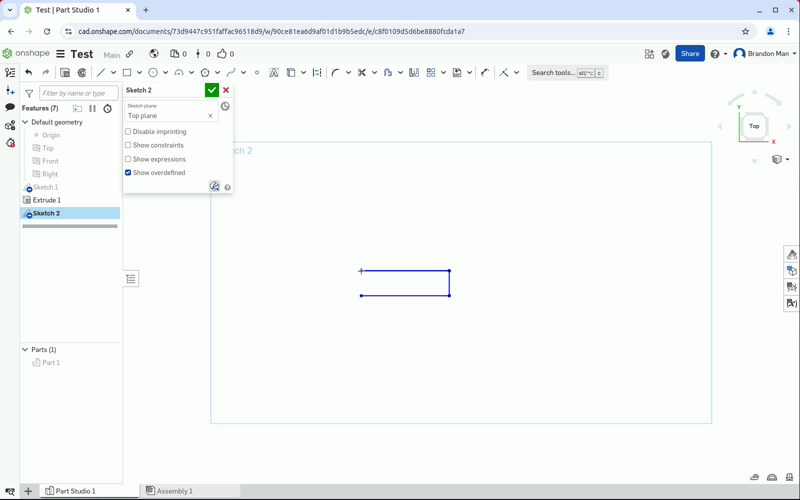
mouse_move(361, 270)
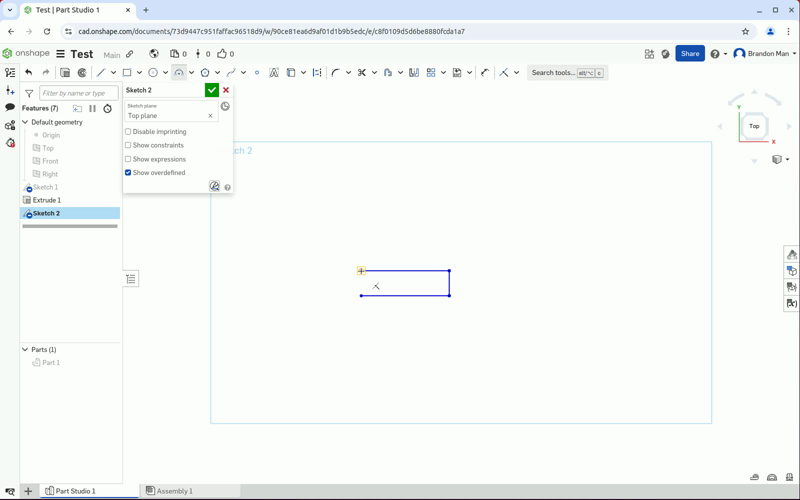
click(361, 270)
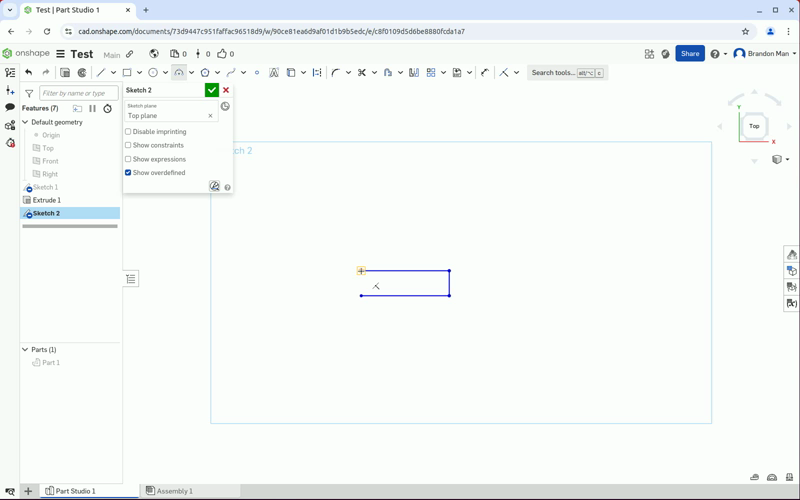
mouse_move(361, 295)
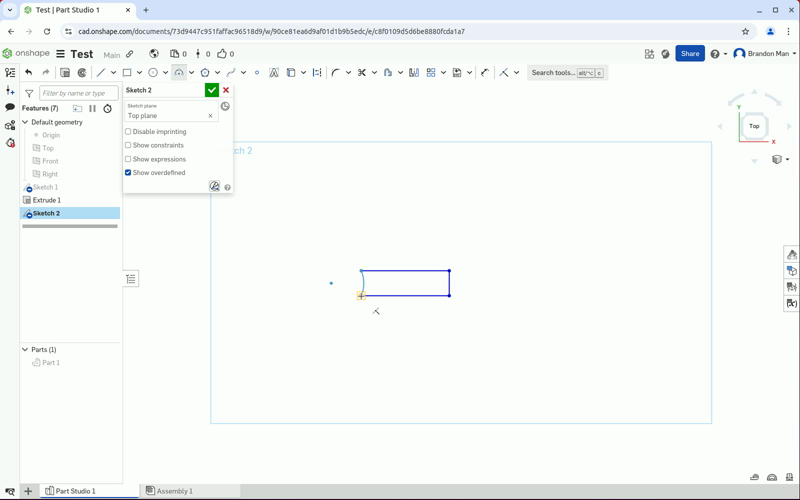
click(361, 295)
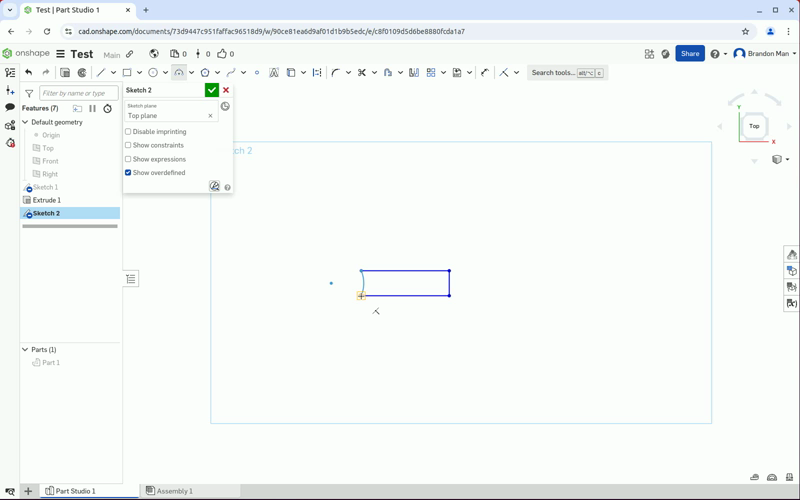
key_down(shift)
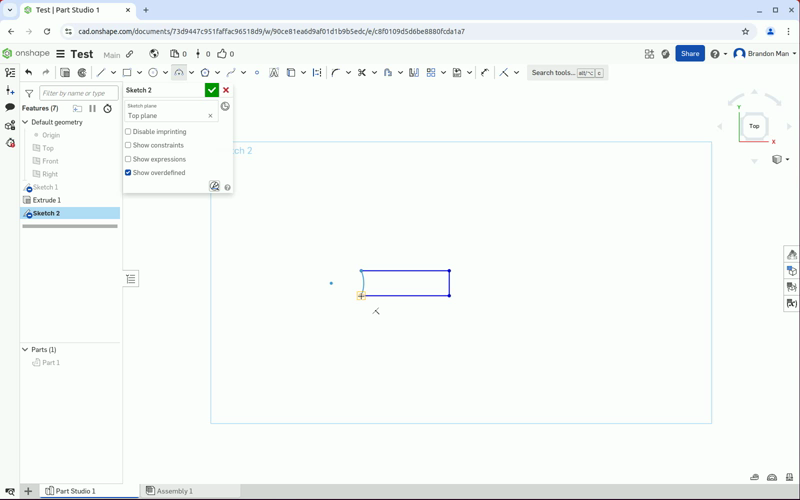
mouse_move(348, 283)
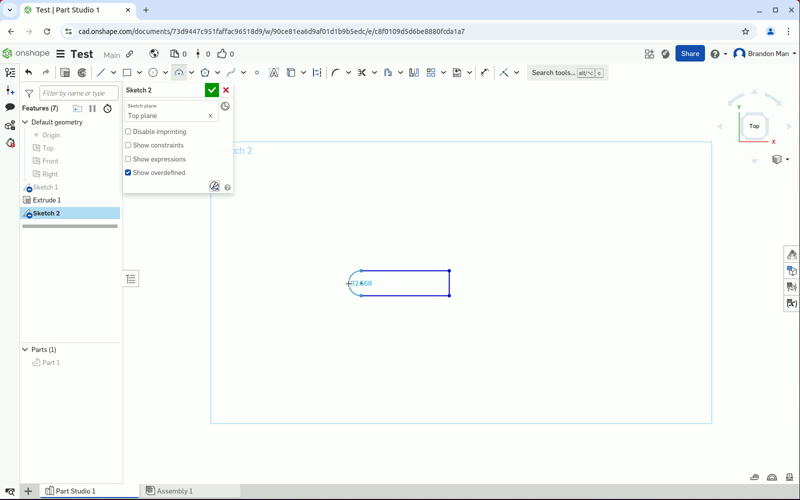
click(348, 283)
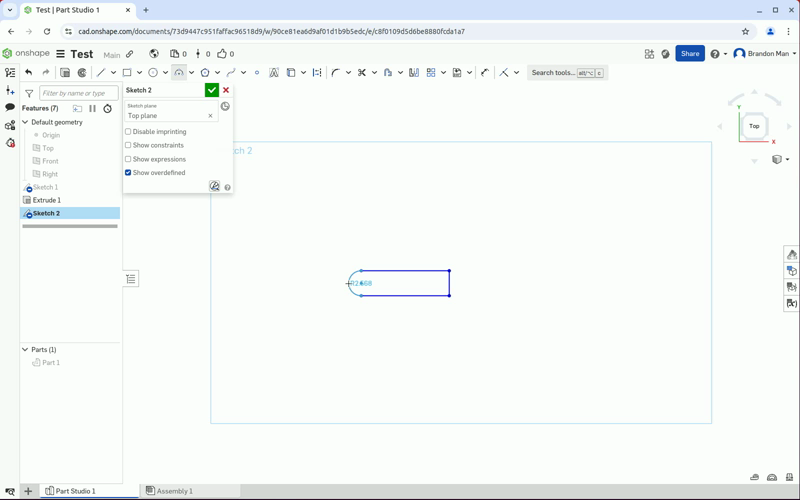
key_up(shift)
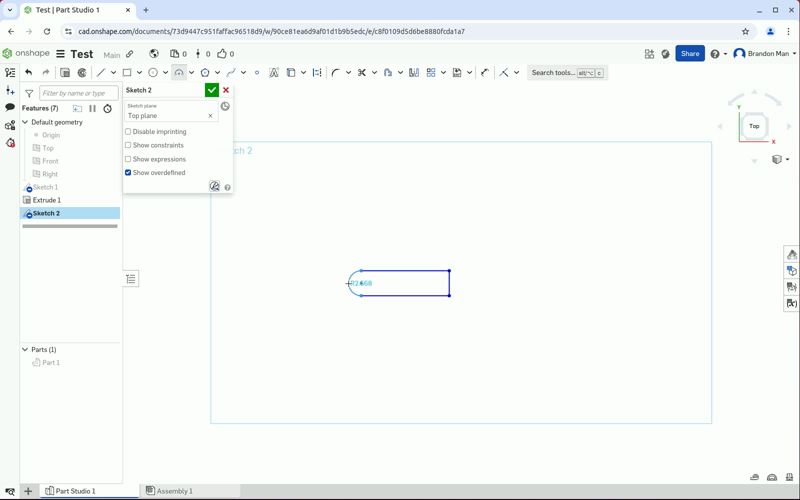
key(esc)
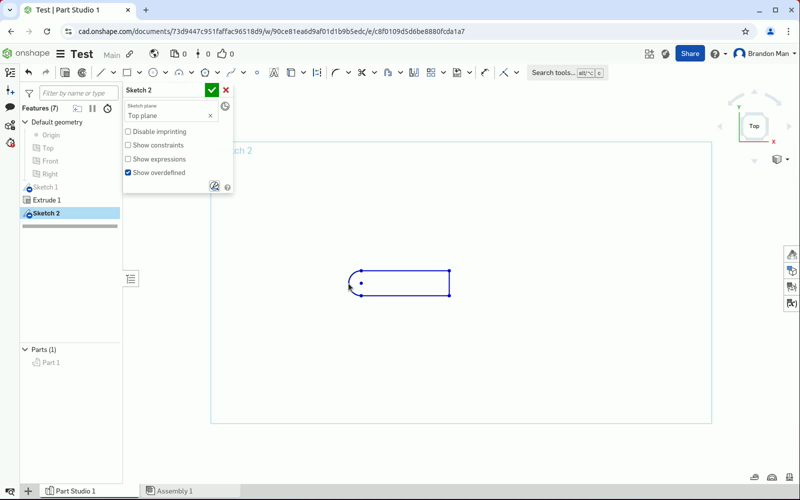
key(c)
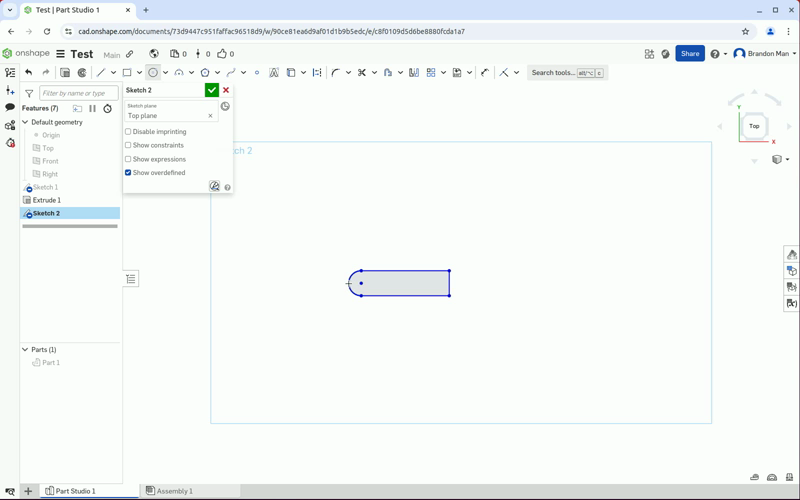
key_down(shift)
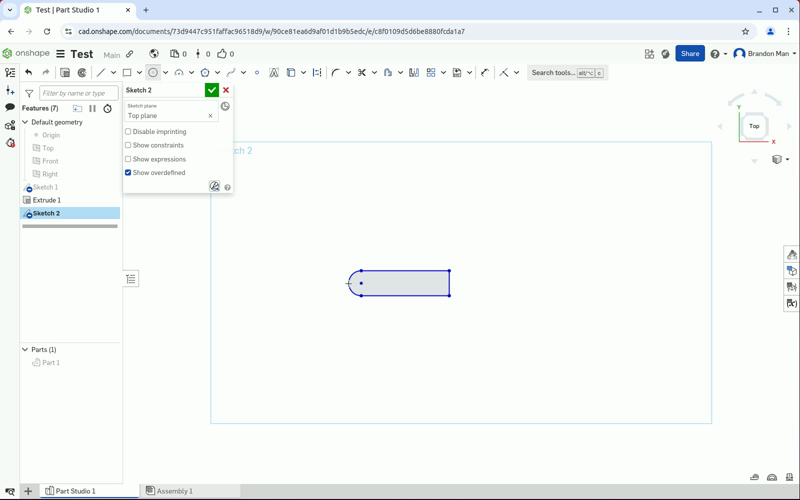
mouse_move(361, 282)
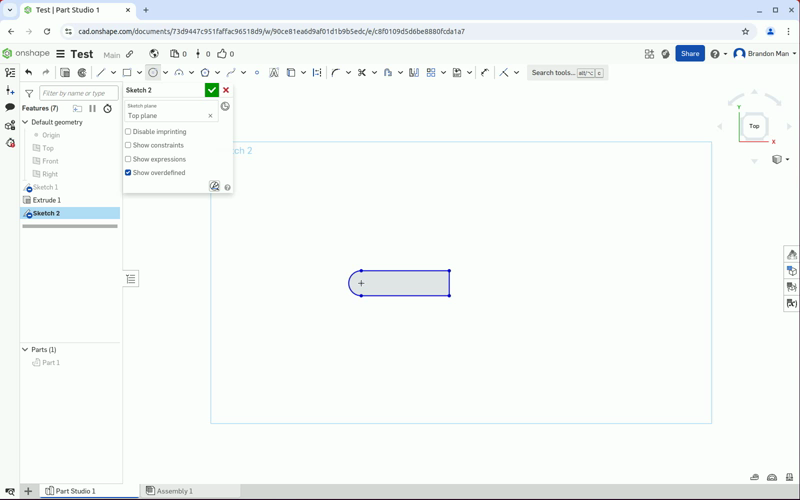
click(361, 282)
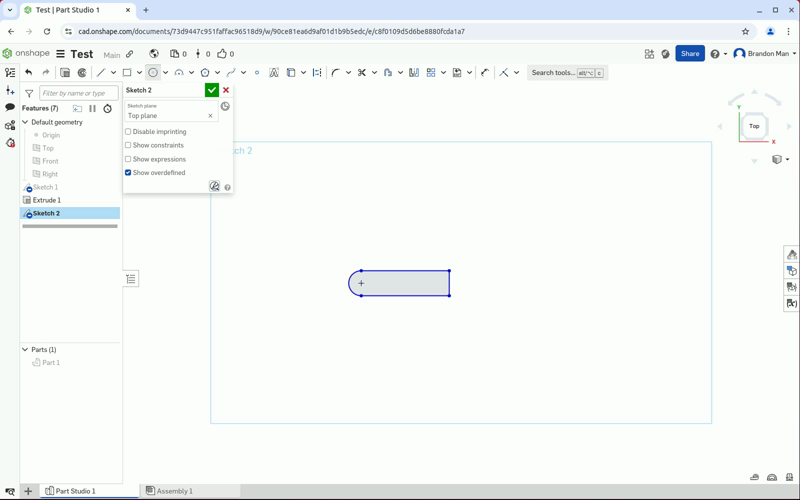
key_up(shift)
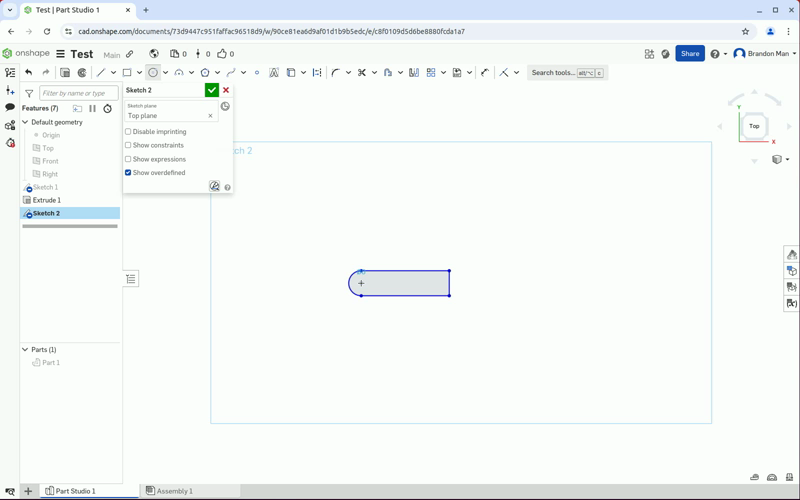
mouse_move(365, 282)
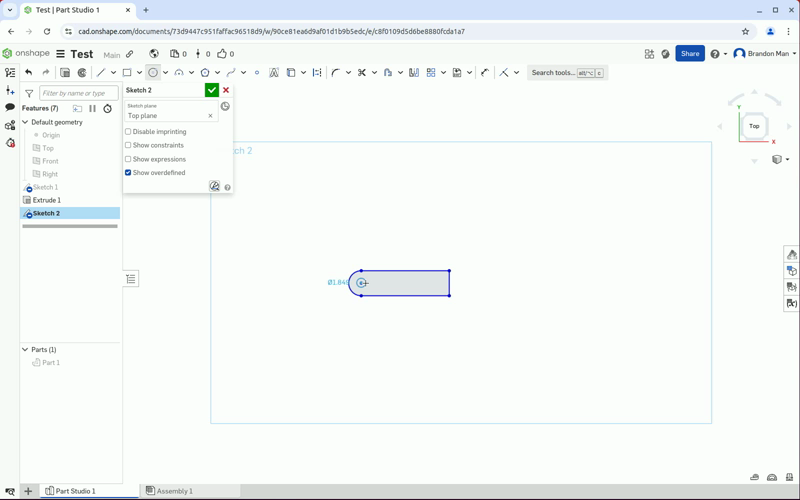
click(365, 282)
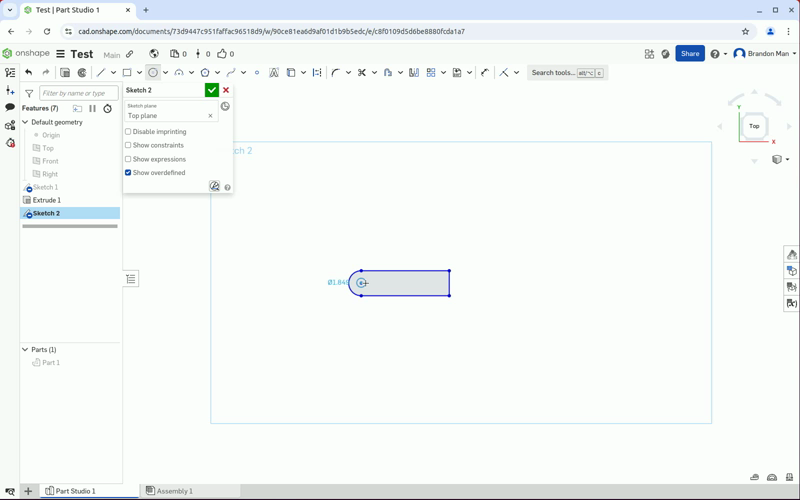
key(esc)
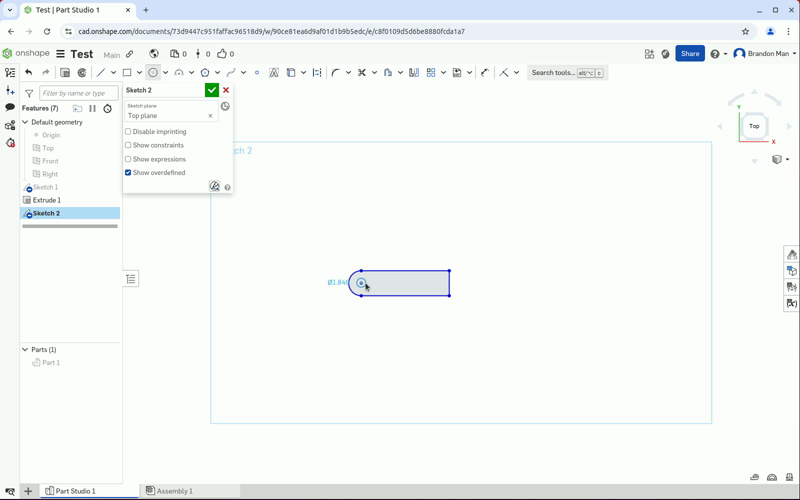
mouse_move(390, 282)
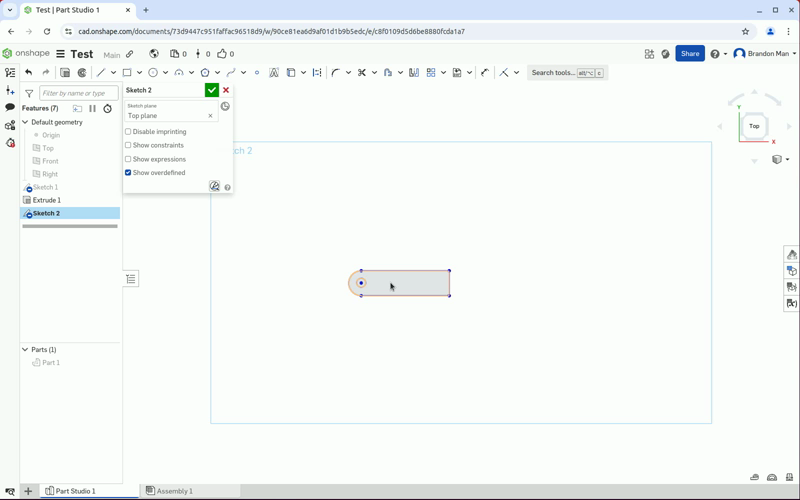
click(390, 282)
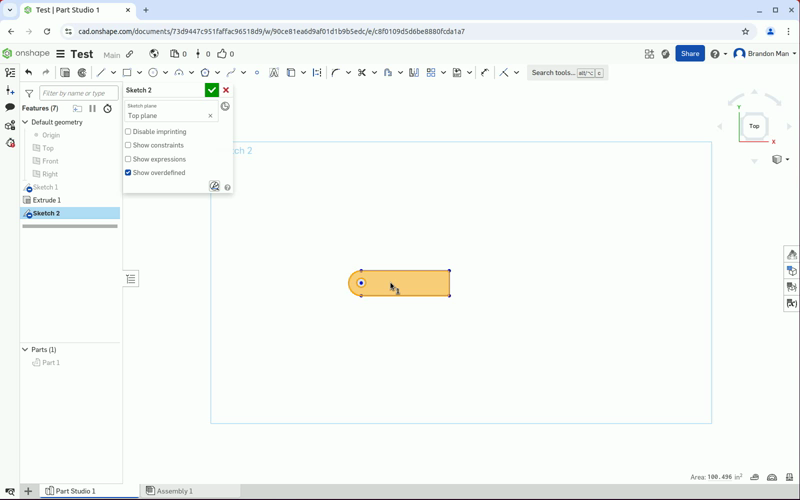
mouse_move(73, 352)
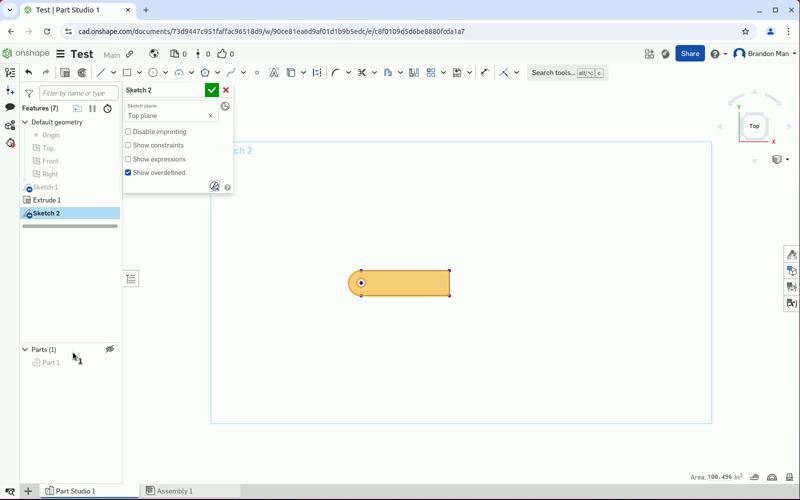
key(shift+y)
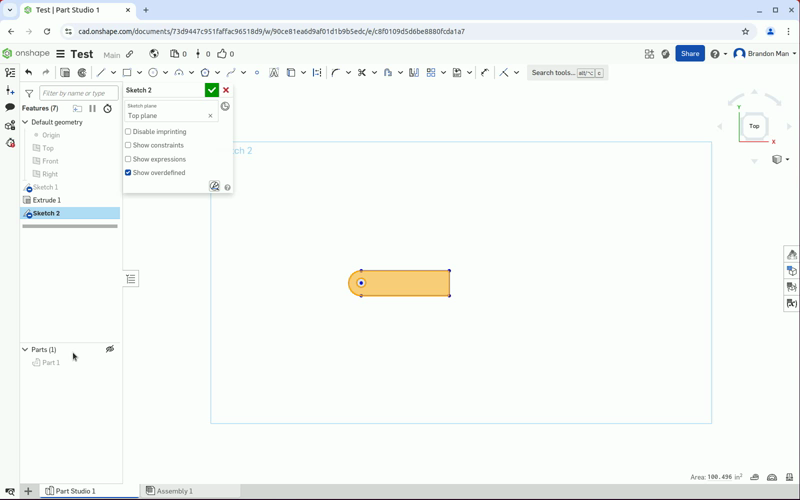
key(shift+e)
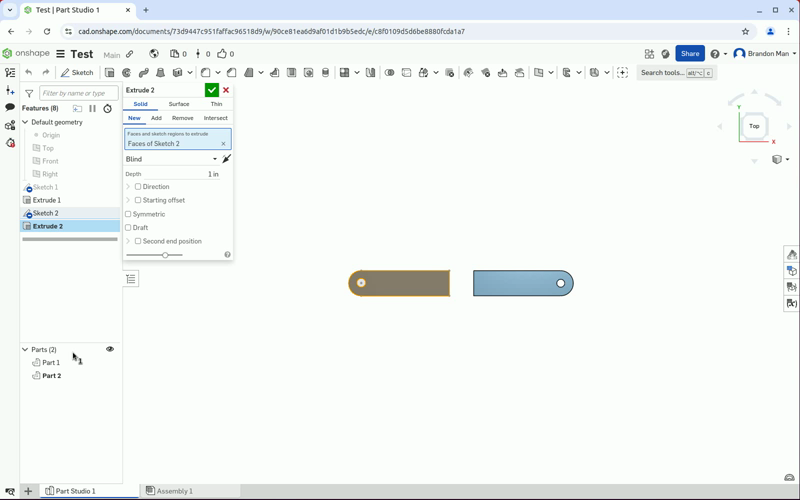
mouse_move(143, 106)
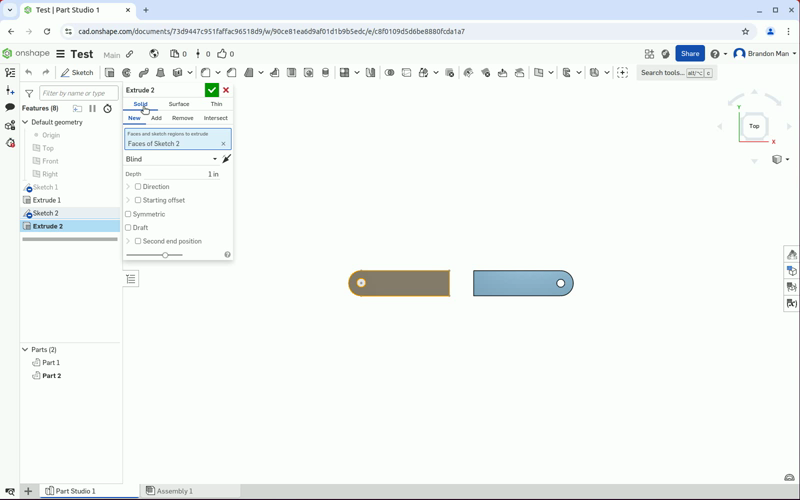
click(143, 106)
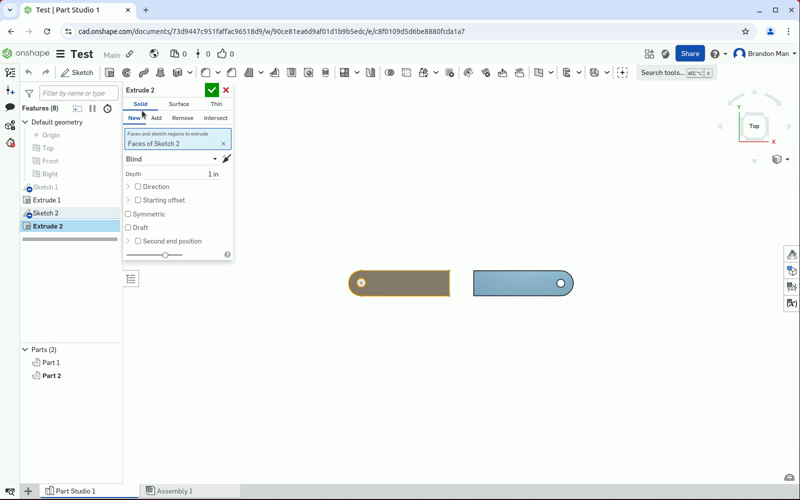
mouse_move(137, 120)
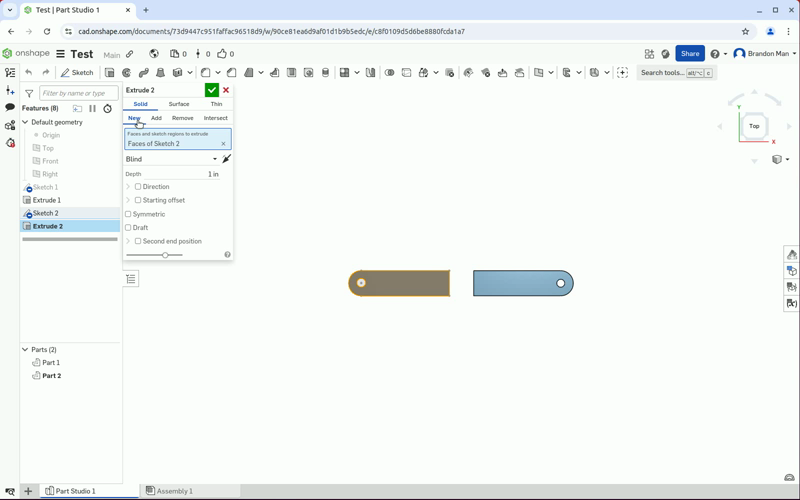
click(137, 120)
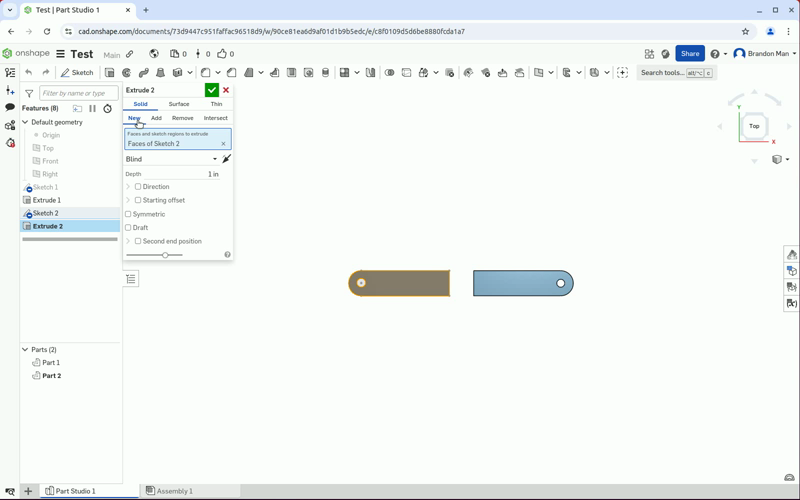
key(tab, 4)
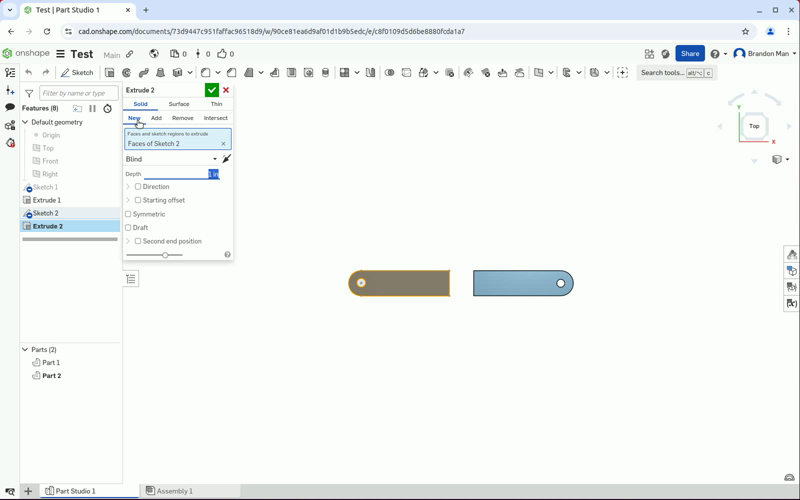
text(2.648)
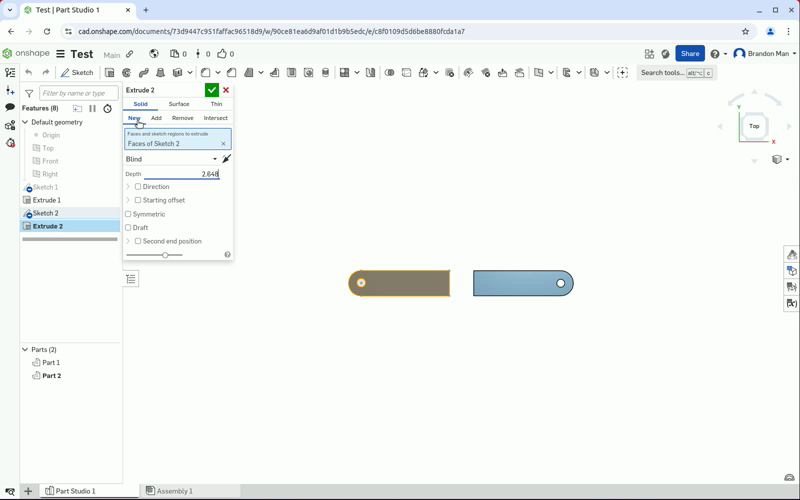
key(enter)
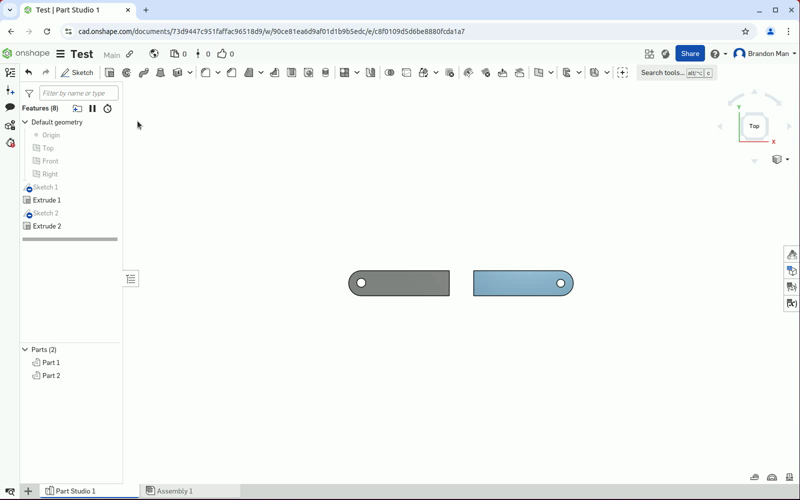
key(shift+h)
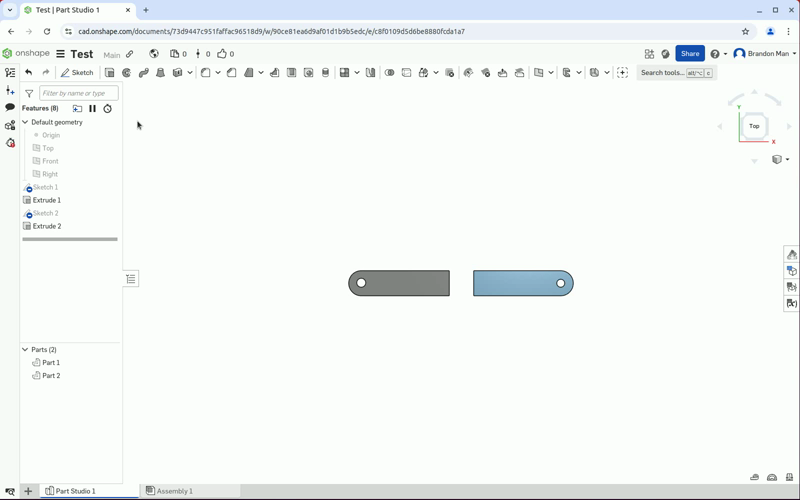
key(shift+h)
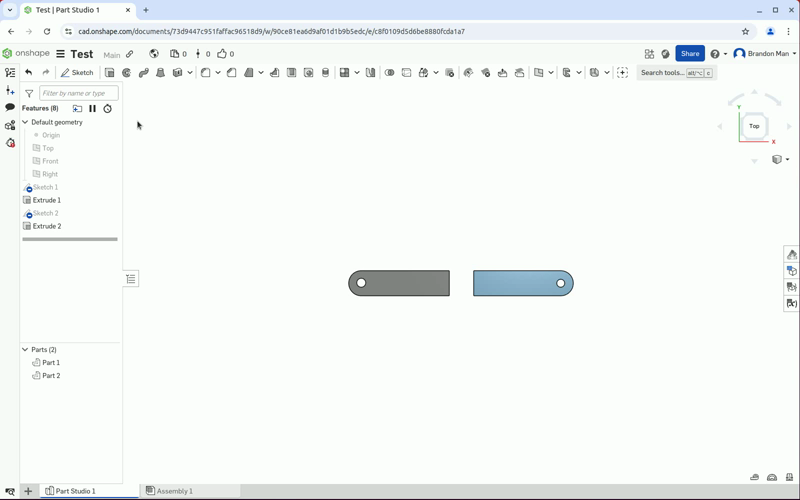
mouse_move(73, 189)
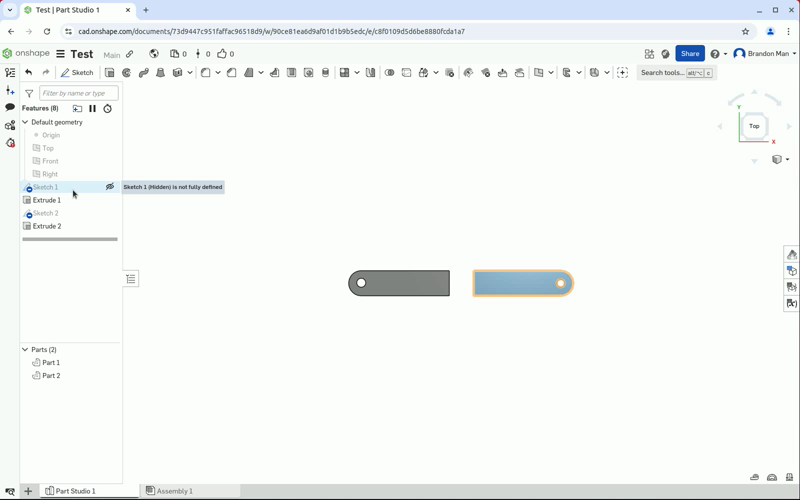
click(73, 189)
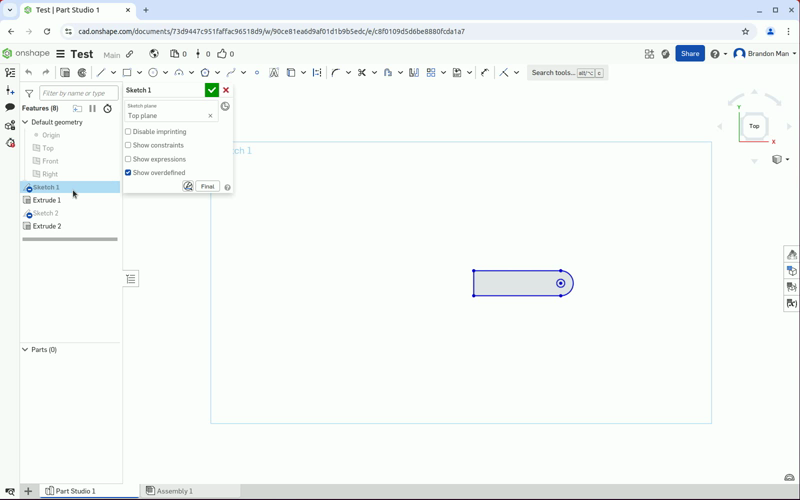
mouse_move(229, 92)
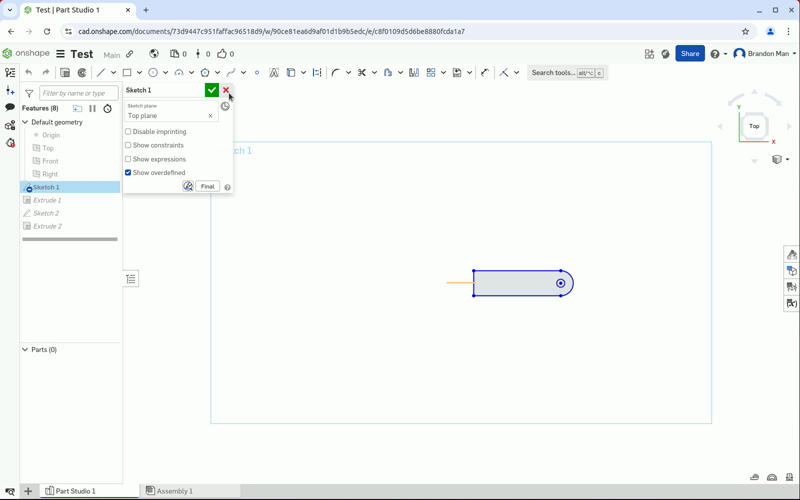
click(229, 92)
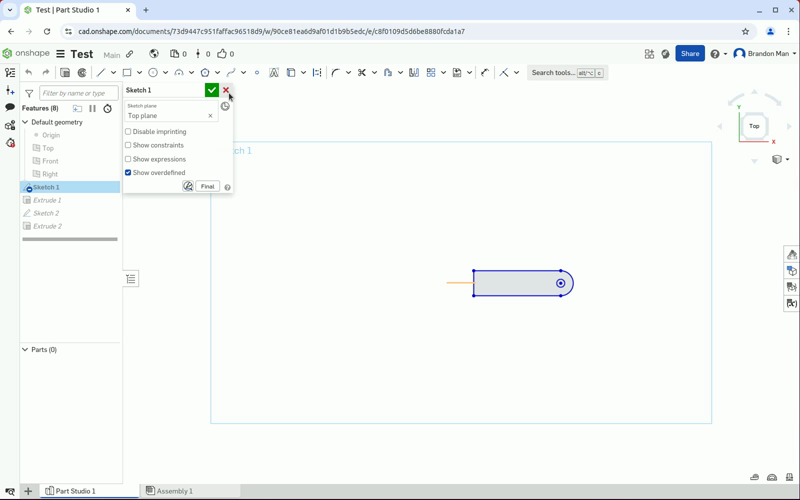
key(shift+s)
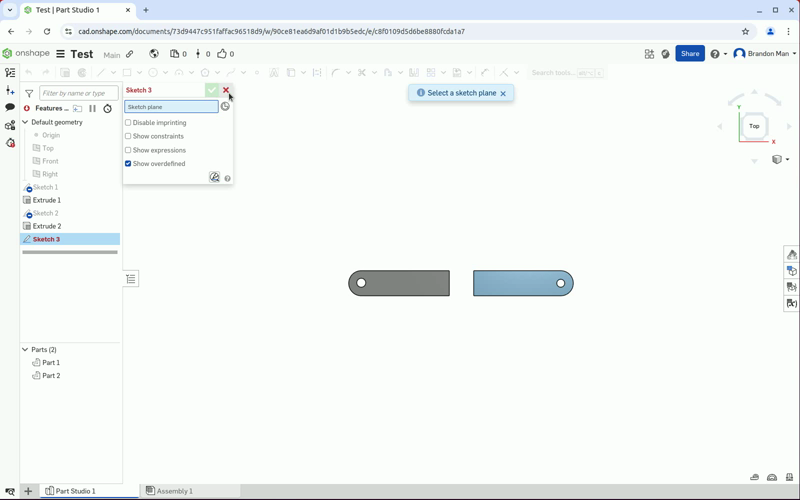
mouse_move(73, 150)
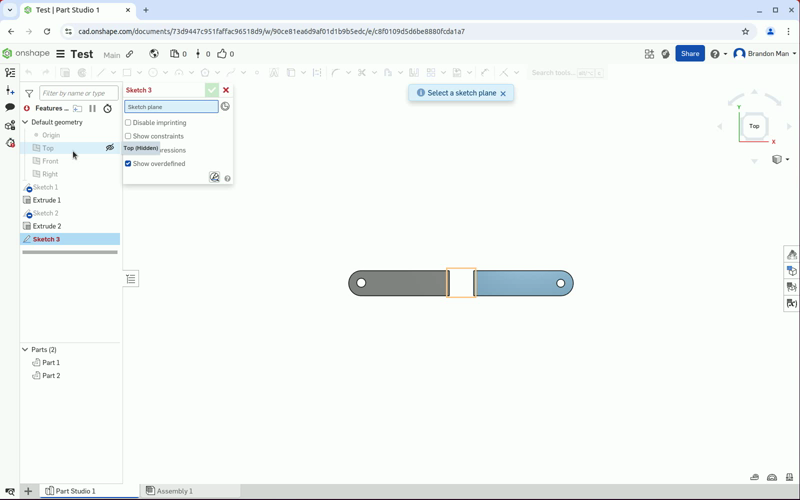
click(73, 150)
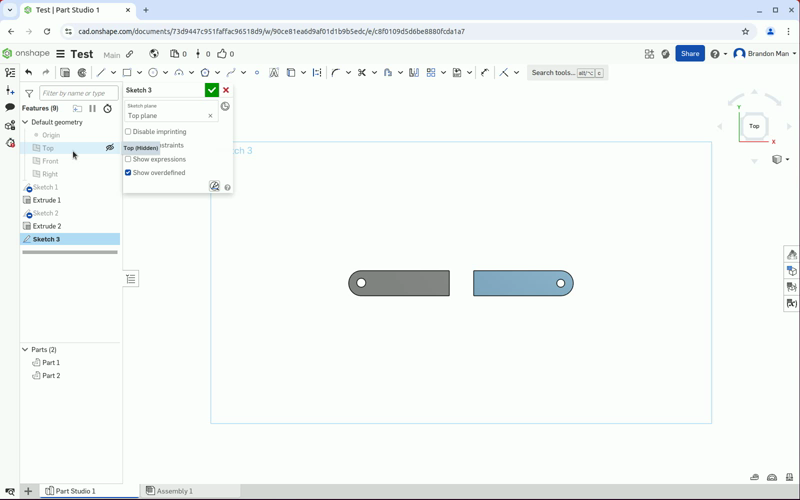
mouse_move(73, 352)
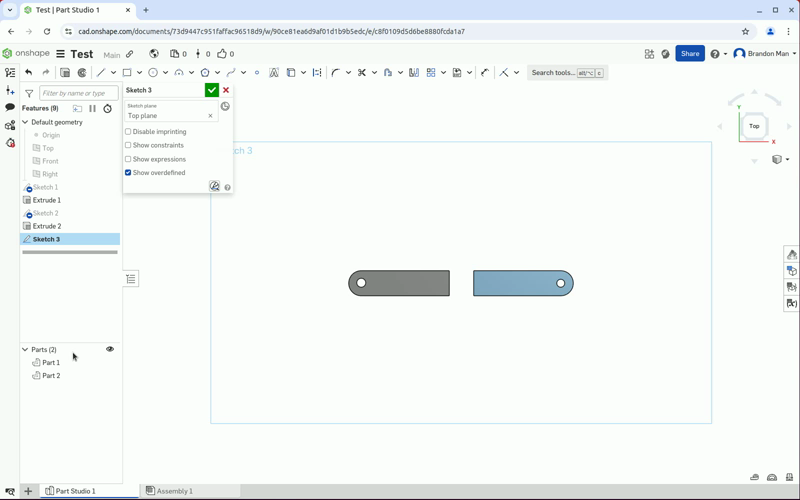
key(y)
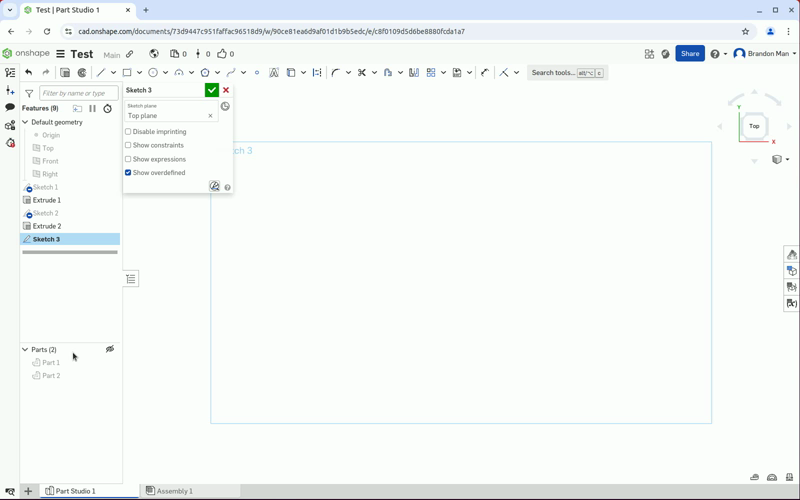
key(l)
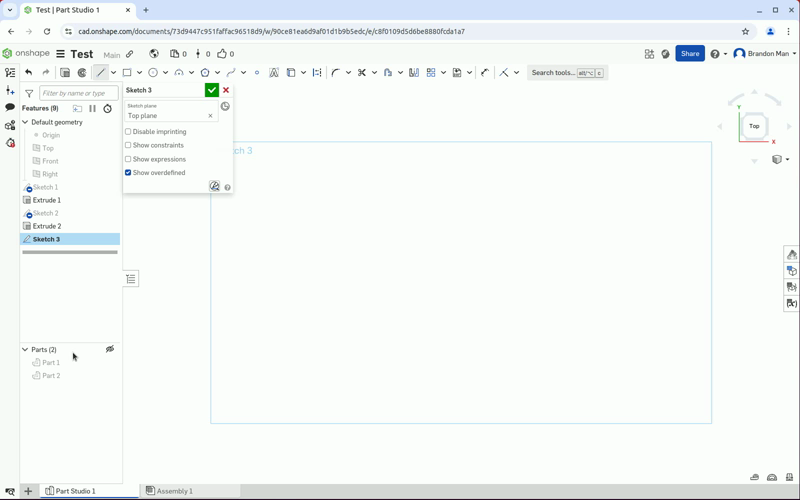
key_down(shift)
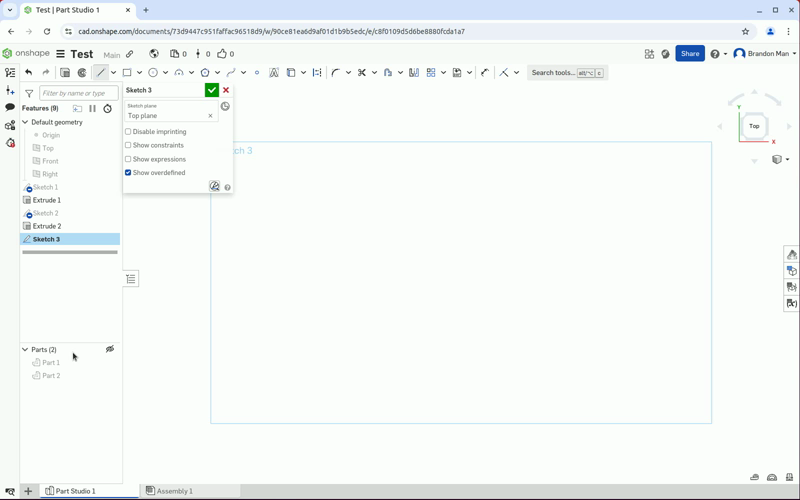
mouse_move(447, 295)
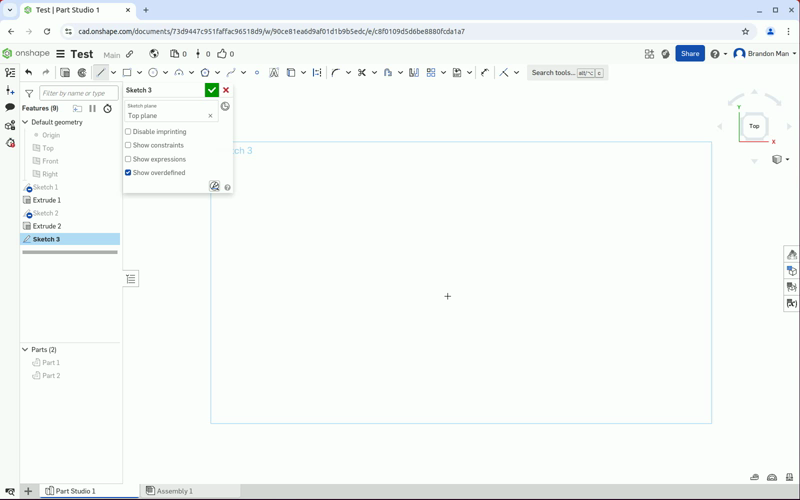
click(447, 295)
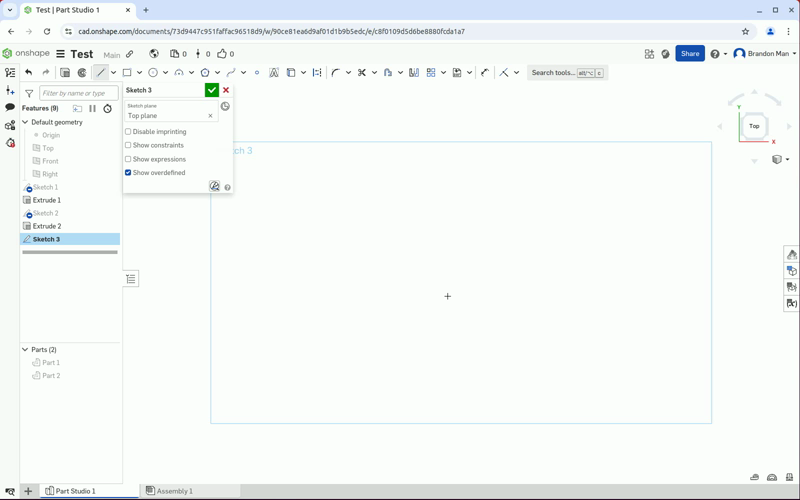
key_up(shift)
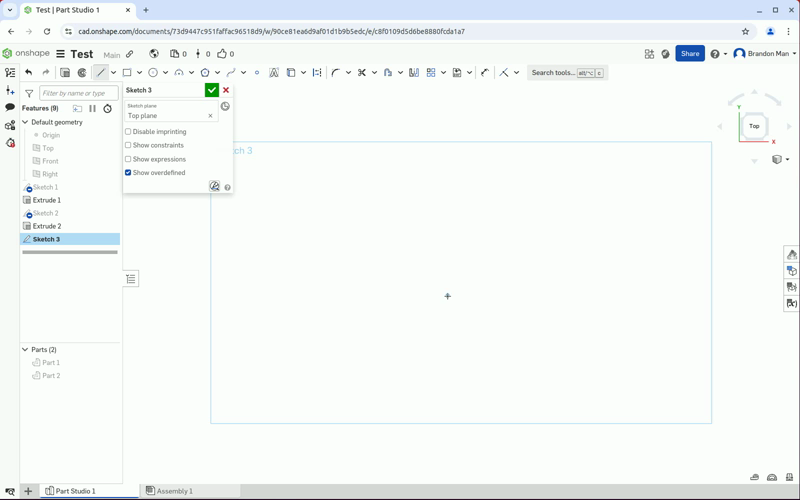
key_down(shift)
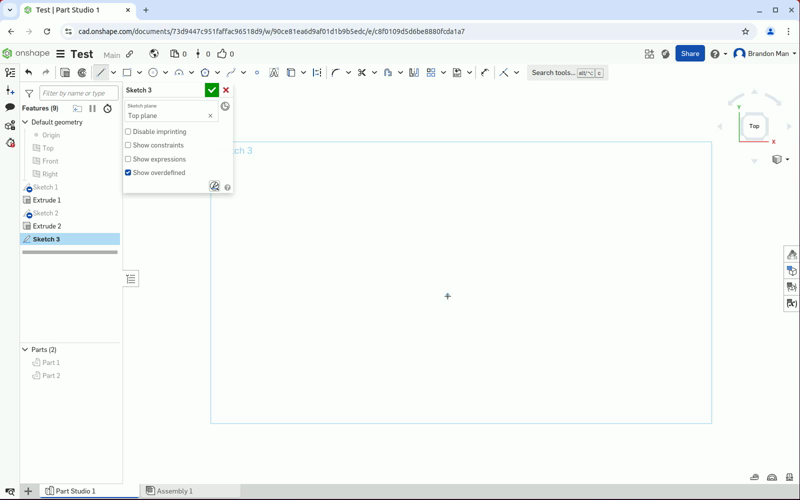
mouse_move(477, 295)
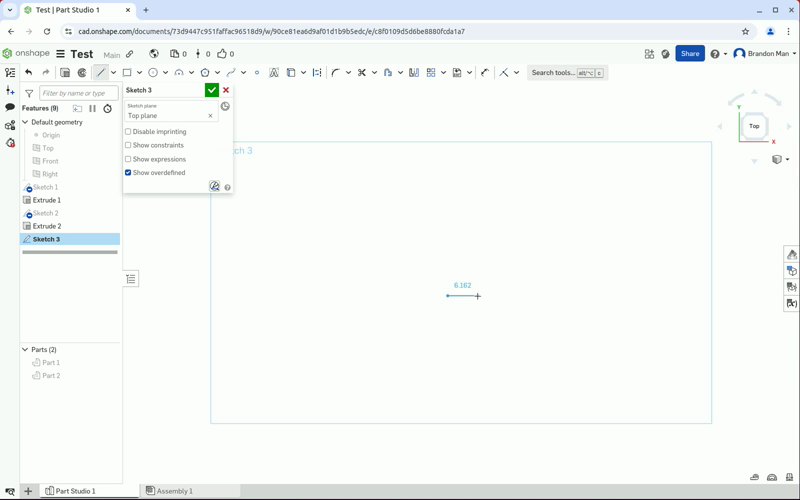
mouse_move(473, 295)
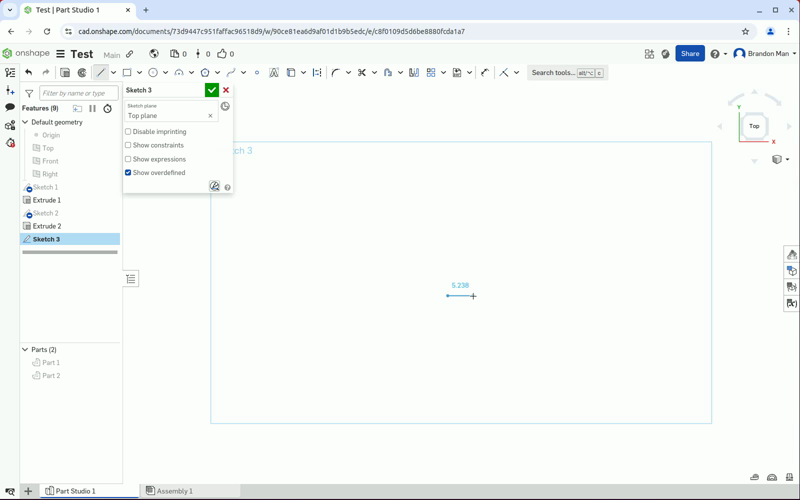
click(473, 295)
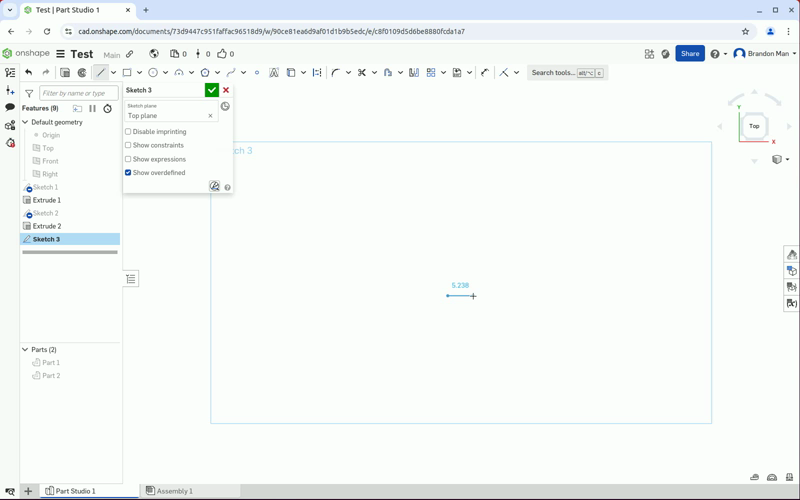
key_up(shift)
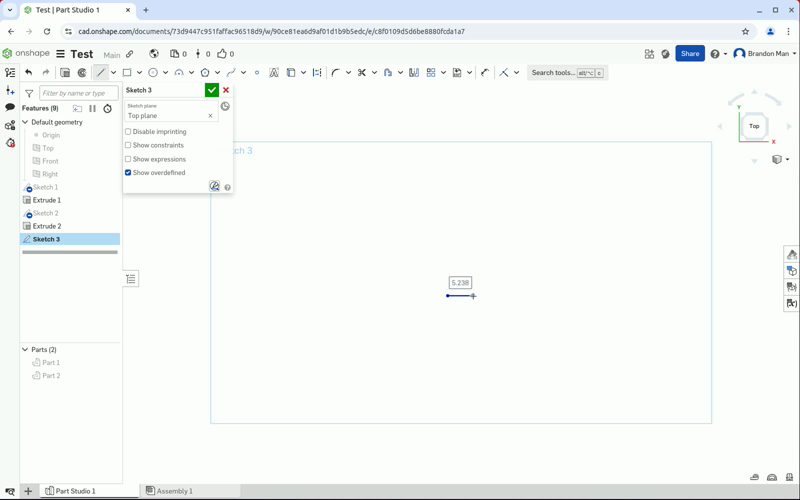
key_down(shift)
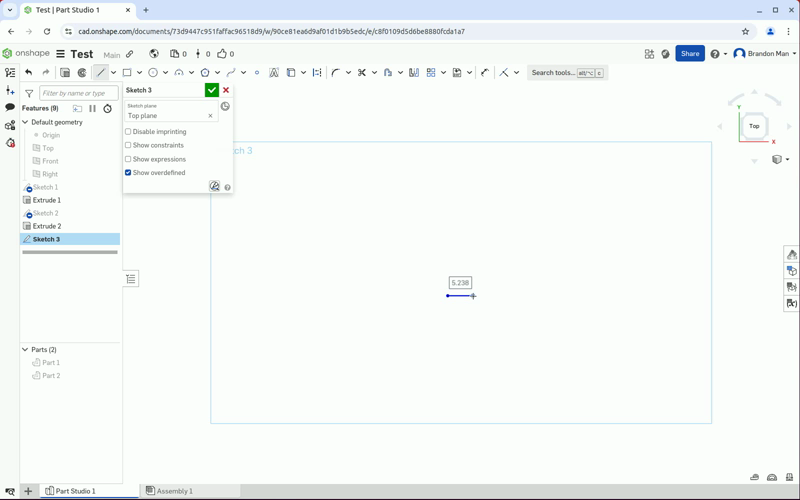
mouse_move(503, 295)
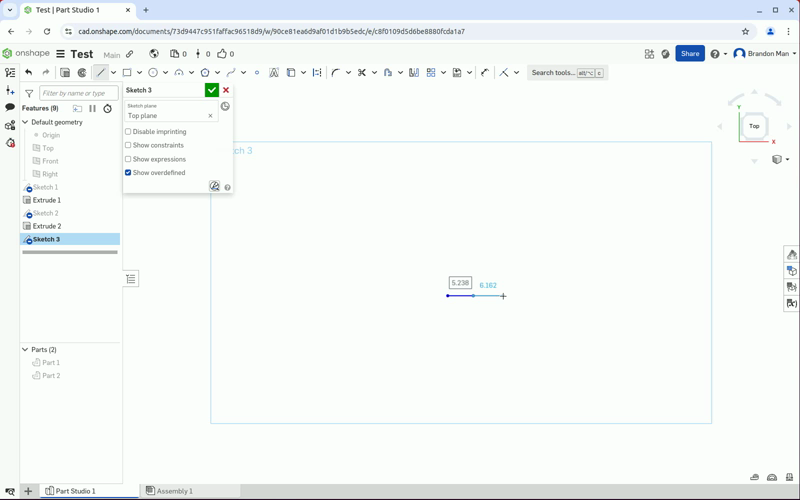
mouse_move(473, 270)
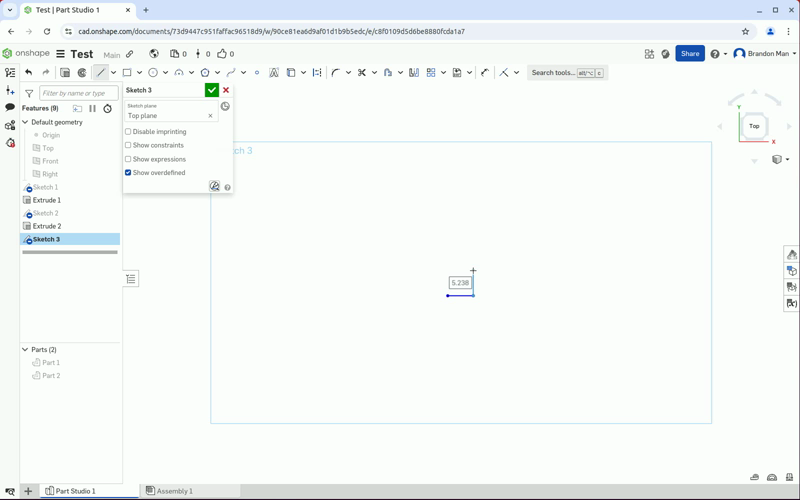
click(473, 270)
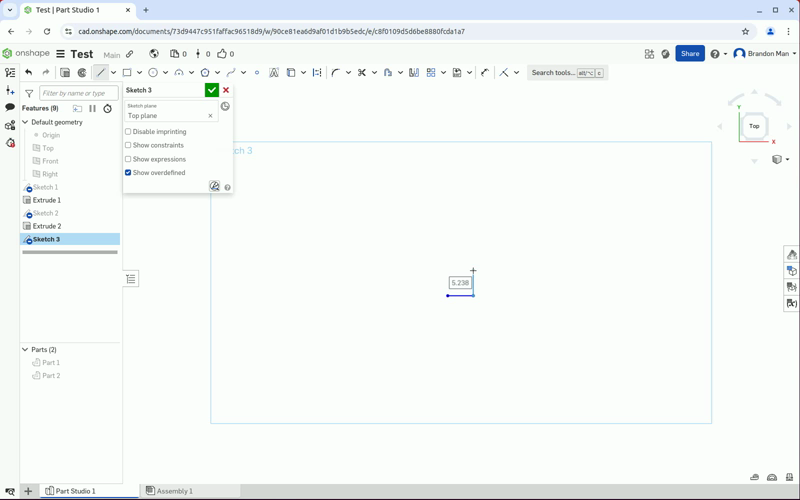
key_up(shift)
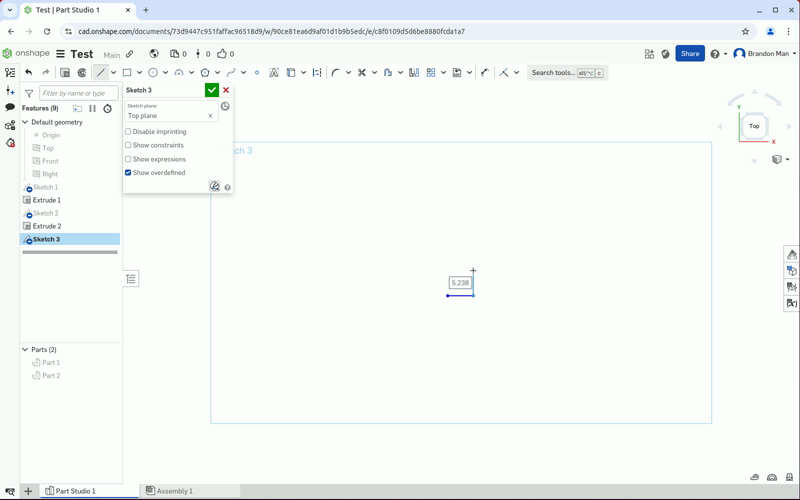
key_down(shift)
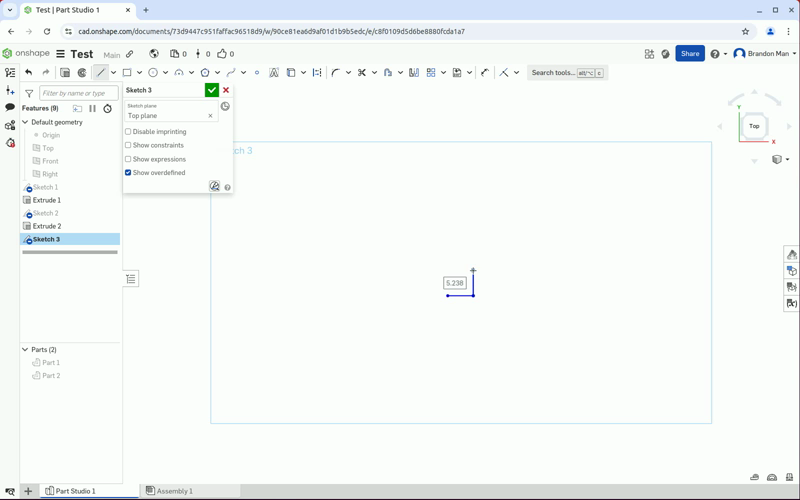
mouse_move(503, 270)
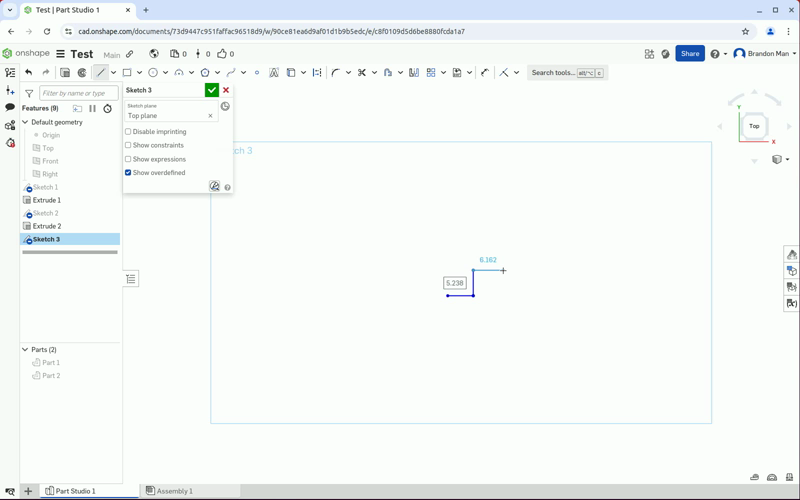
mouse_move(447, 270)
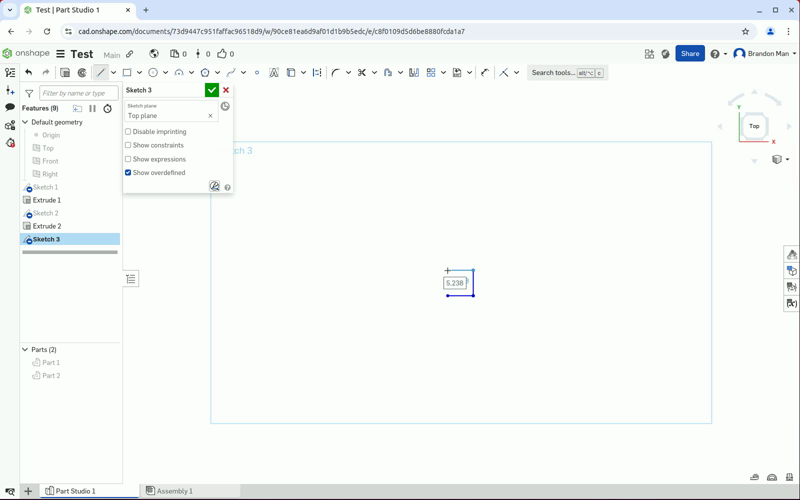
click(447, 270)
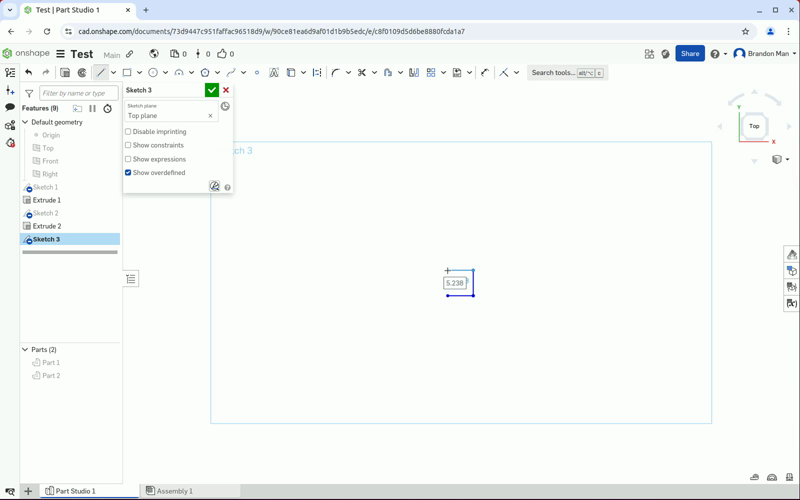
key_up(shift)
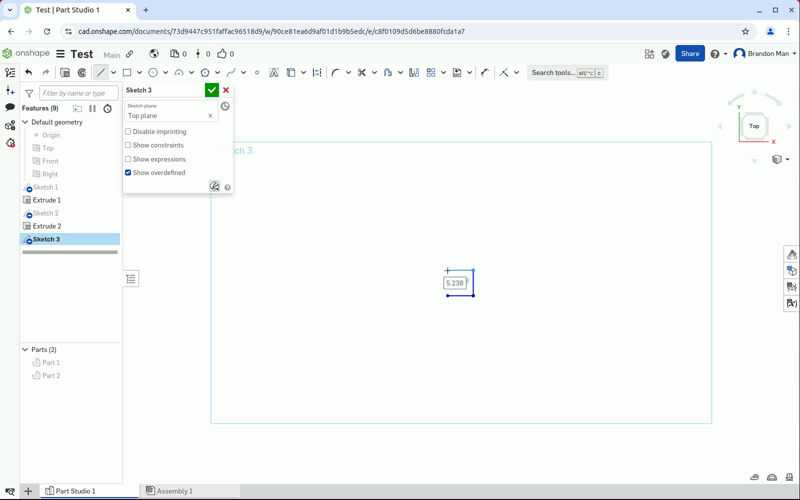
mouse_move(477, 270)
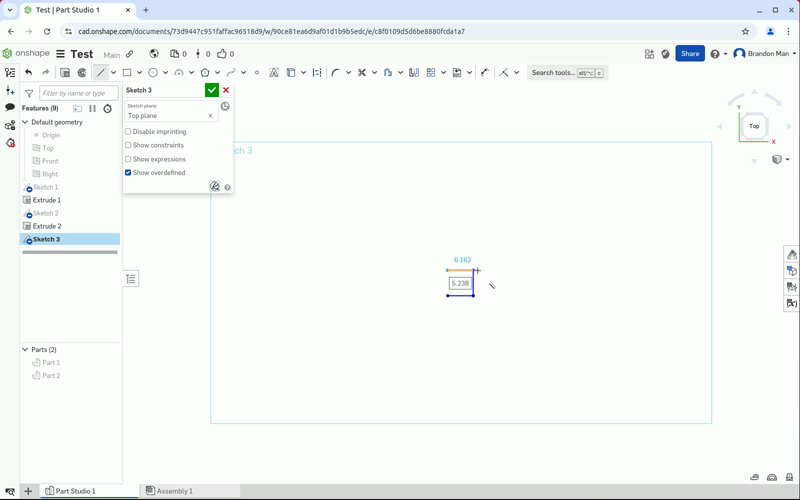
key_down(shift)
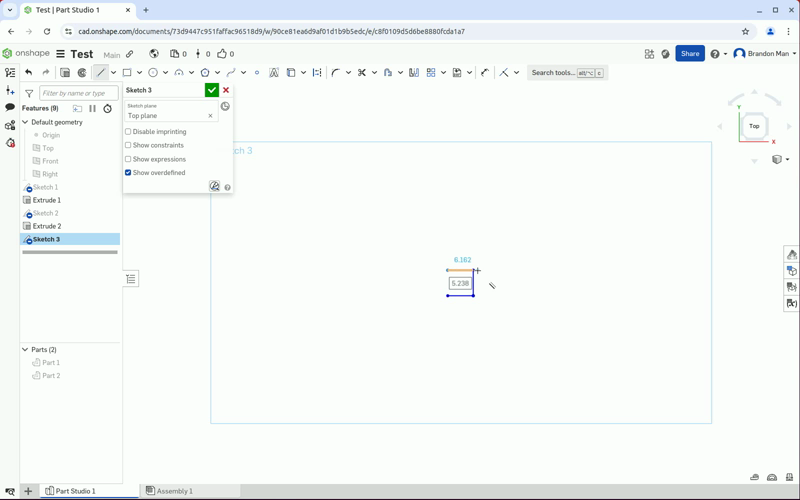
mouse_move(447, 295)
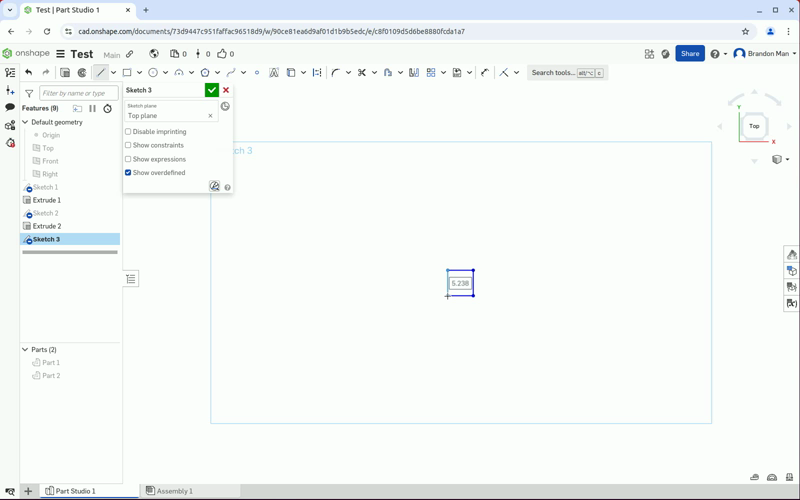
key_up(shift)
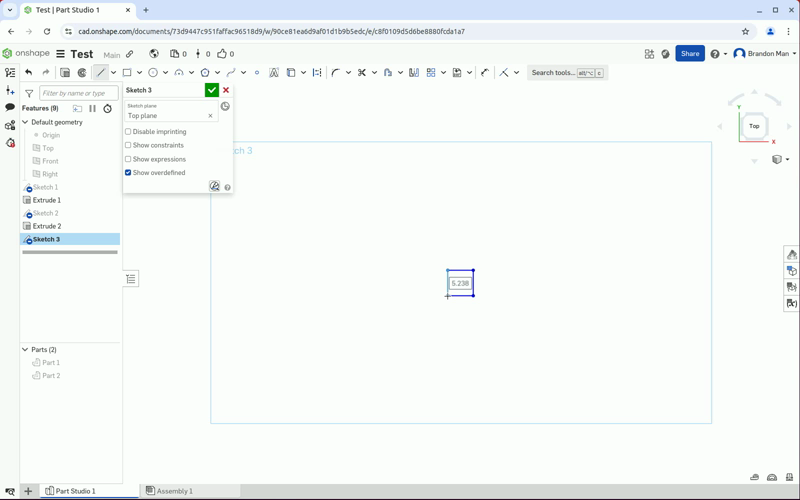
click(447, 295)
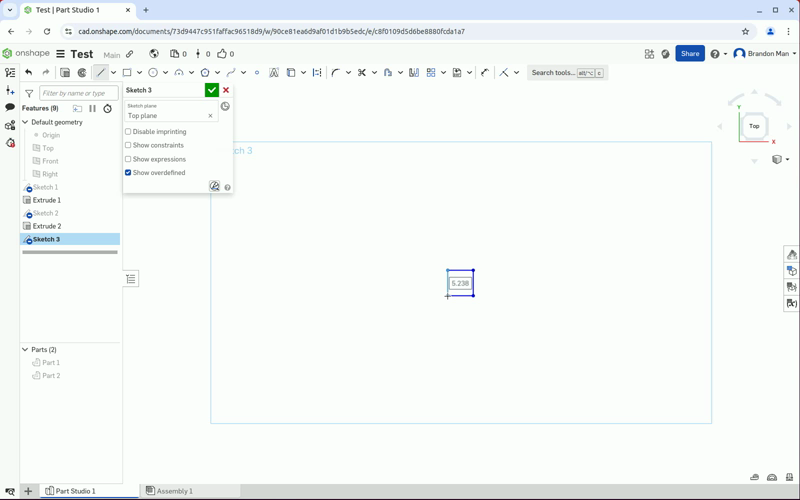
key(esc)
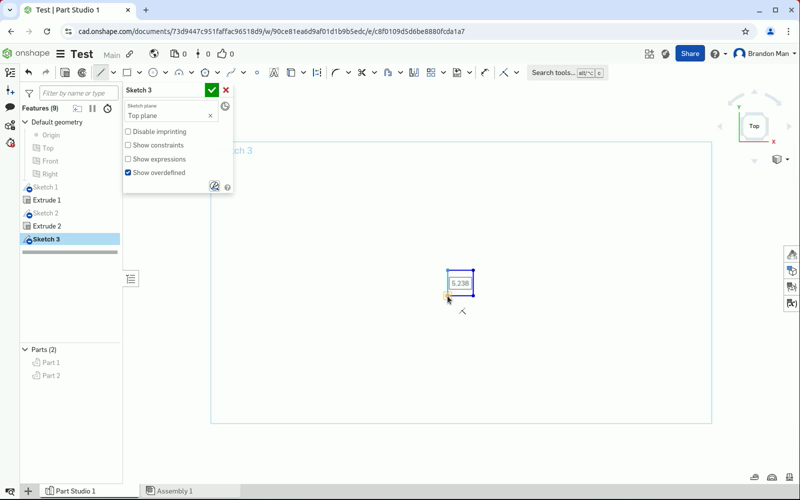
key(c)
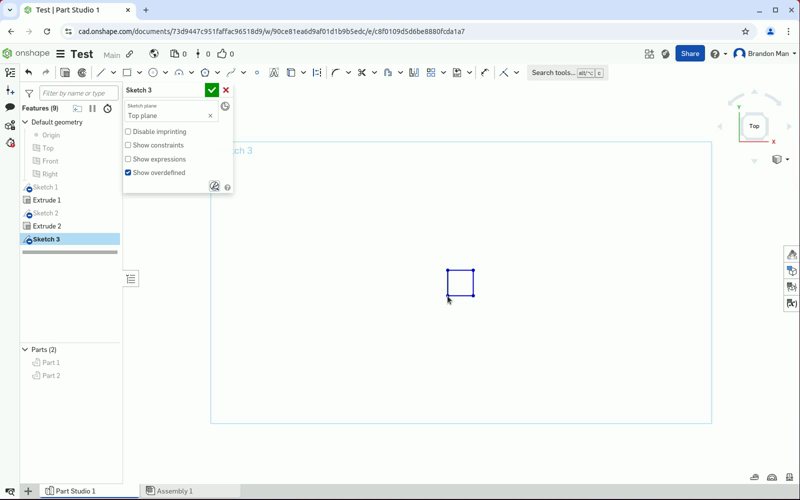
key_down(shift)
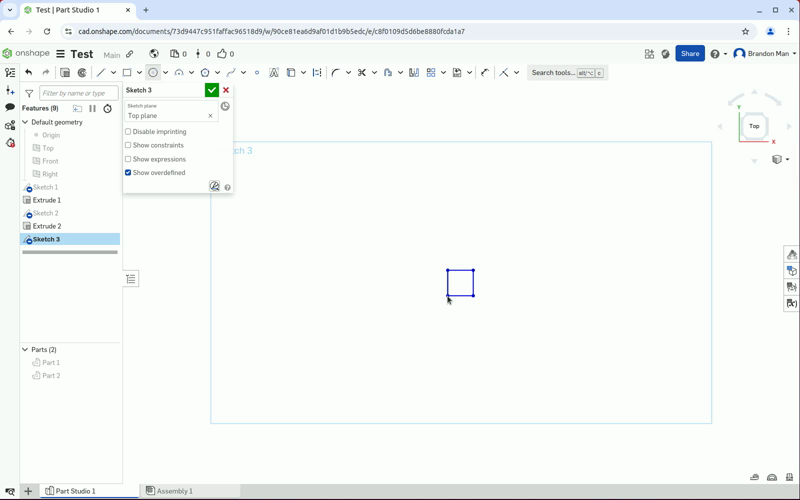
mouse_move(460, 282)
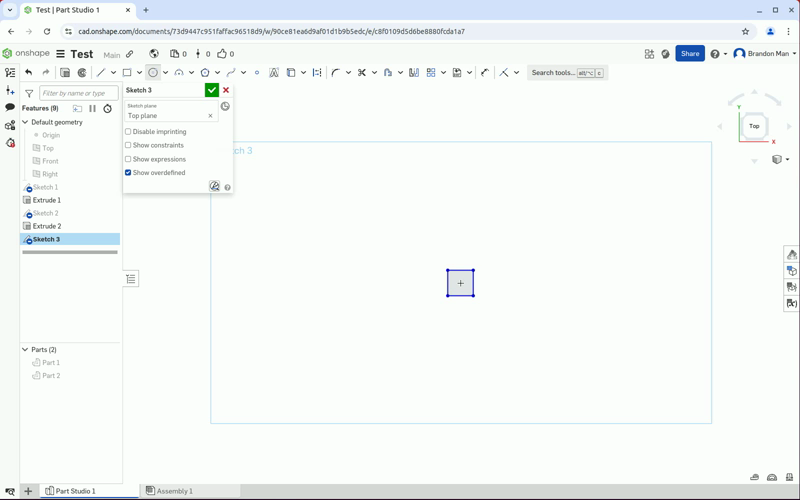
click(460, 282)
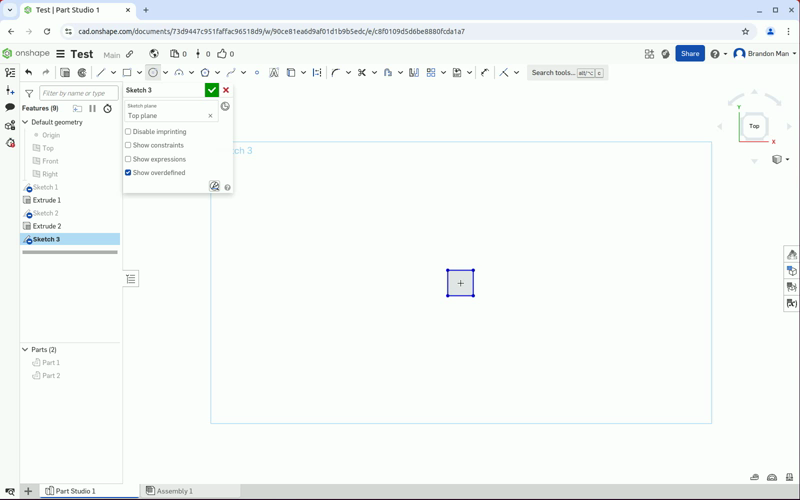
key_up(shift)
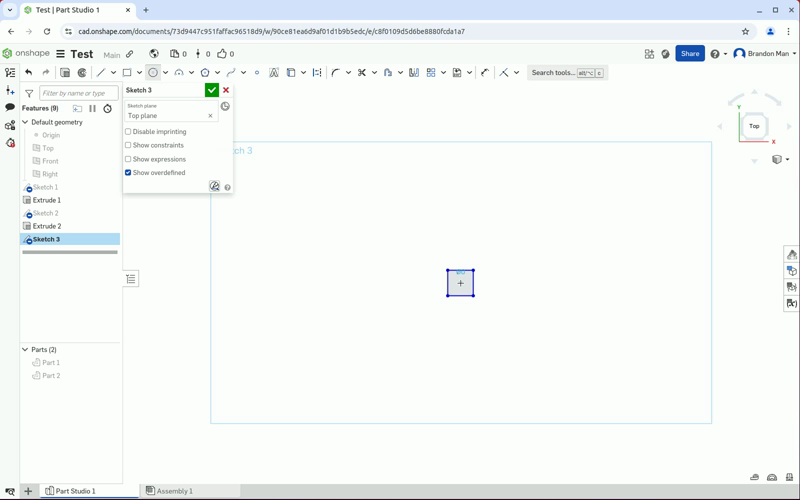
mouse_move(465, 282)
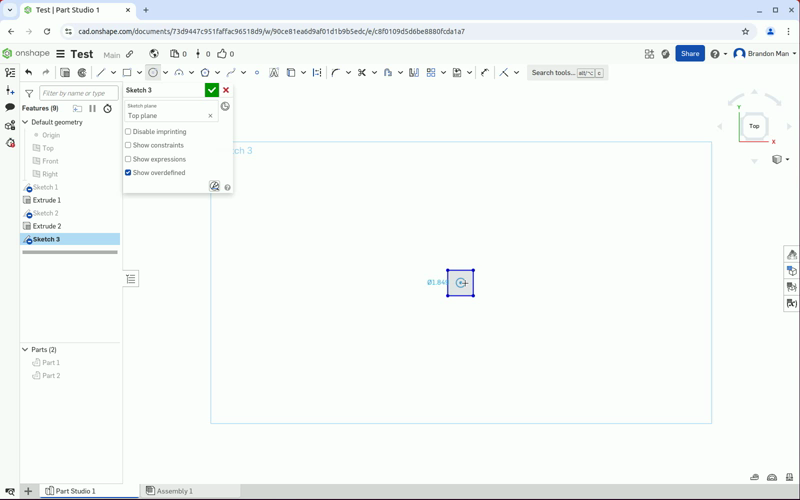
click(465, 282)
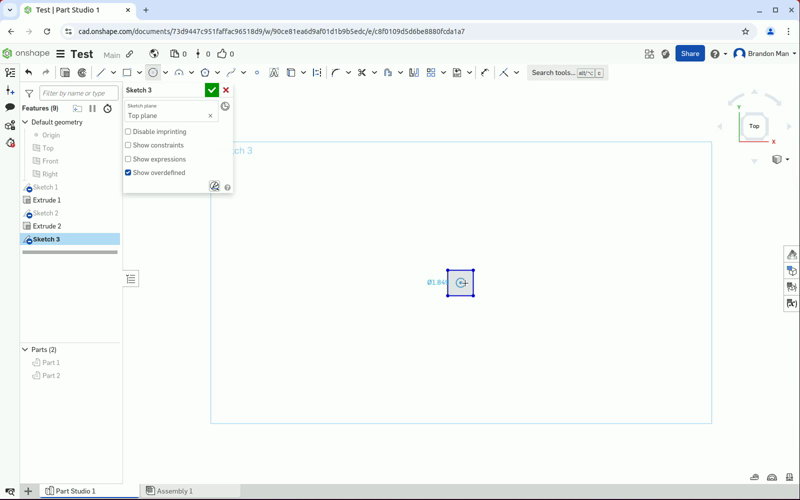
key(esc)
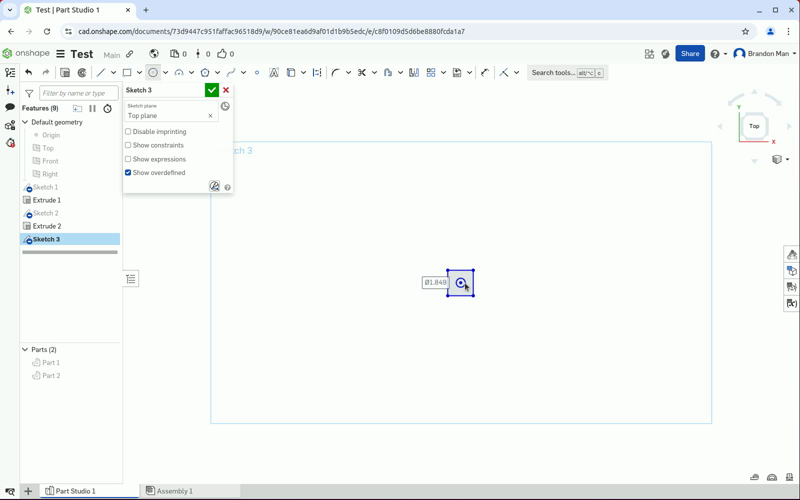
mouse_move(452, 282)
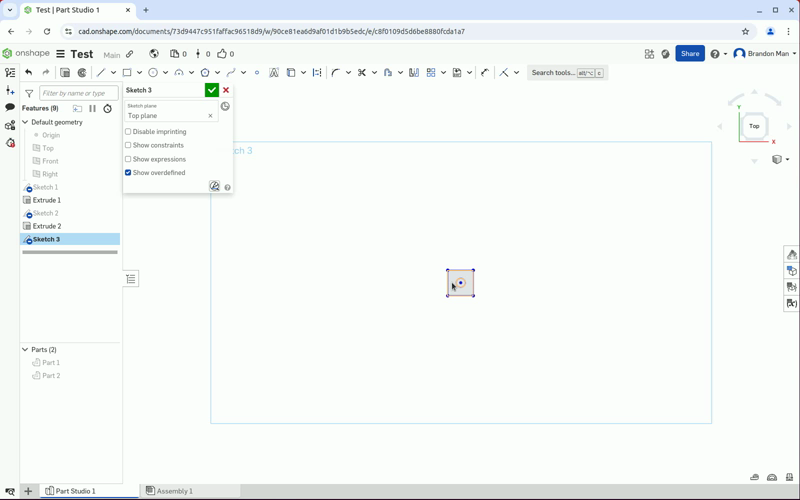
scroll(6)
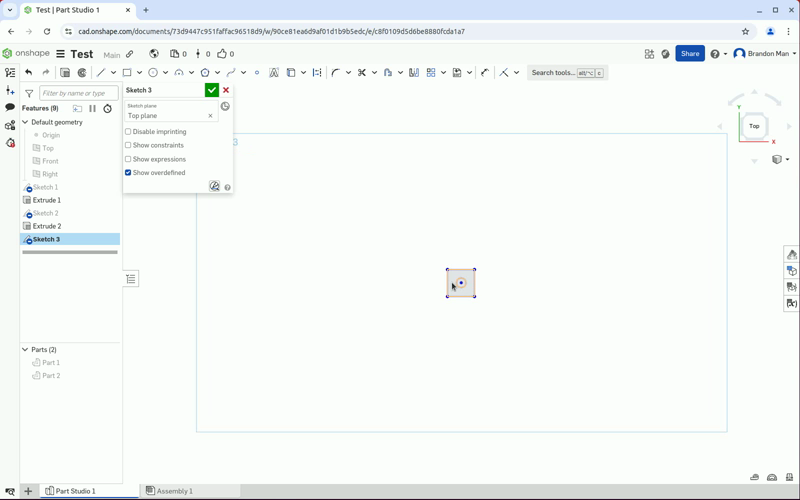
scroll(6)
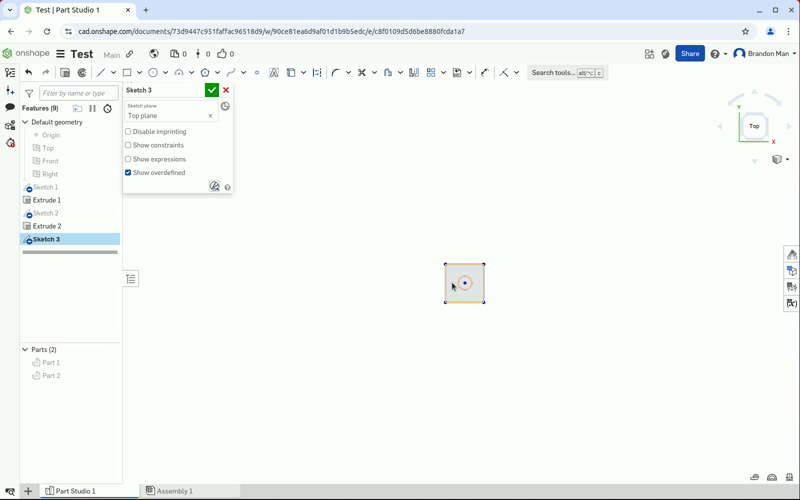
scroll(6)
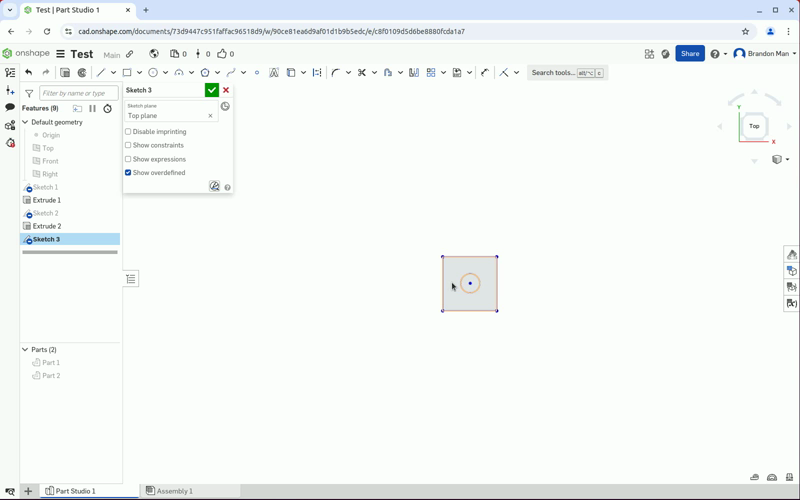
scroll(6)
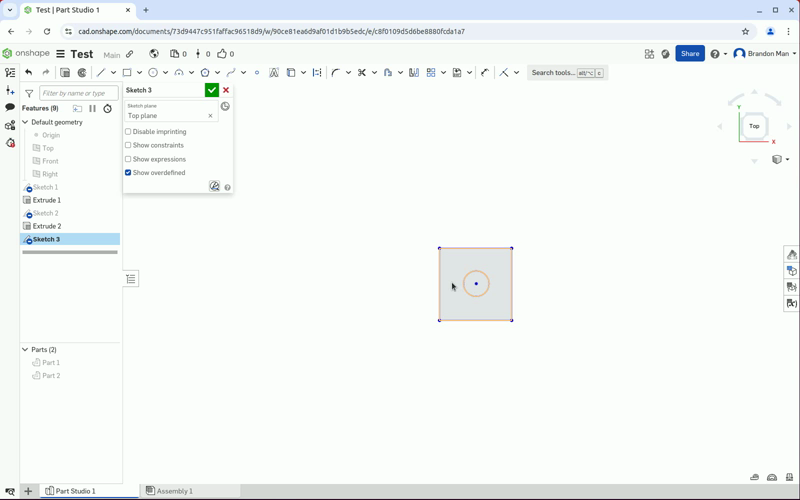
scroll(6)
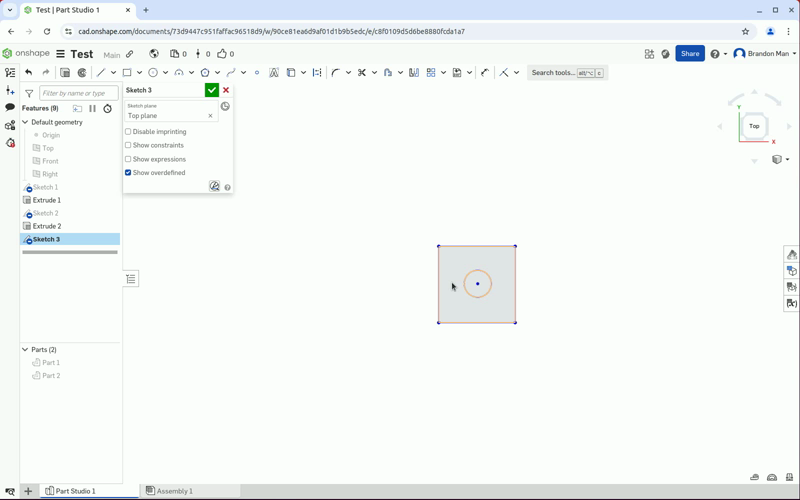
scroll(6)
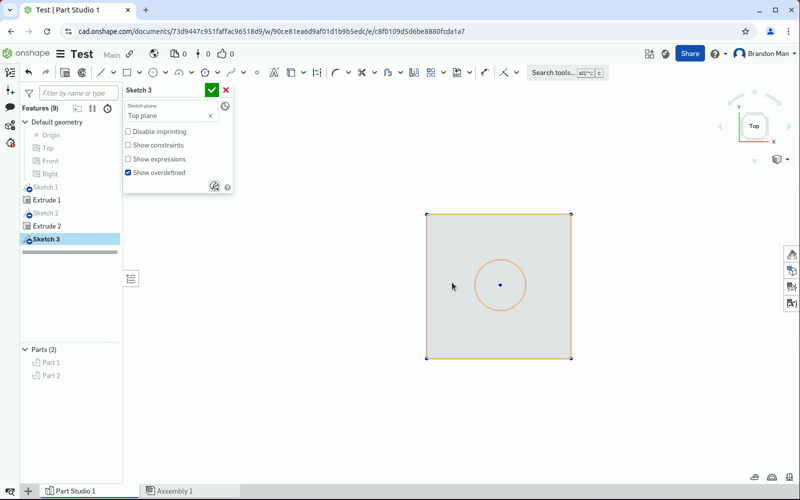
scroll(6)
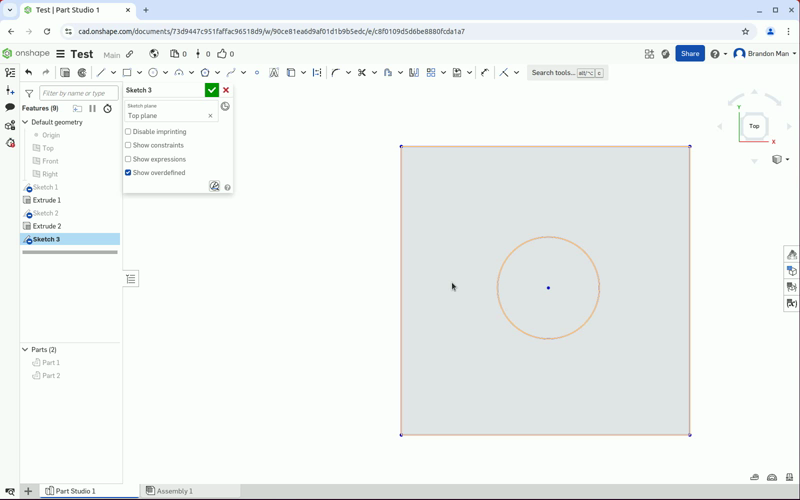
click(452, 282)
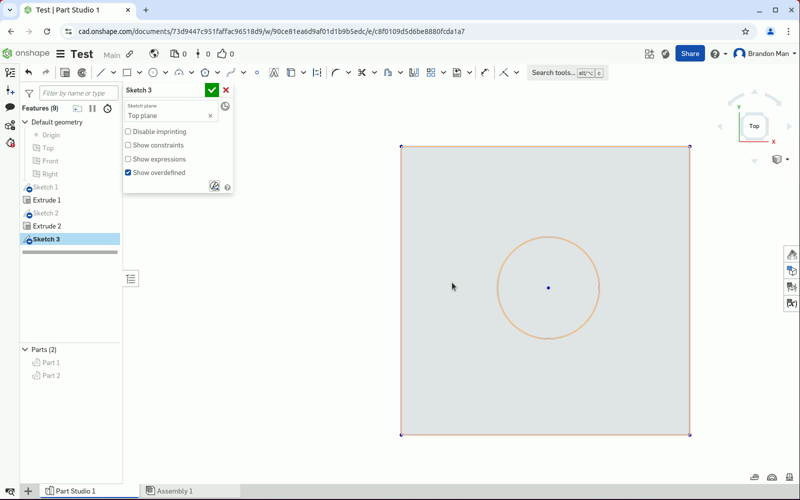
scroll(-6)
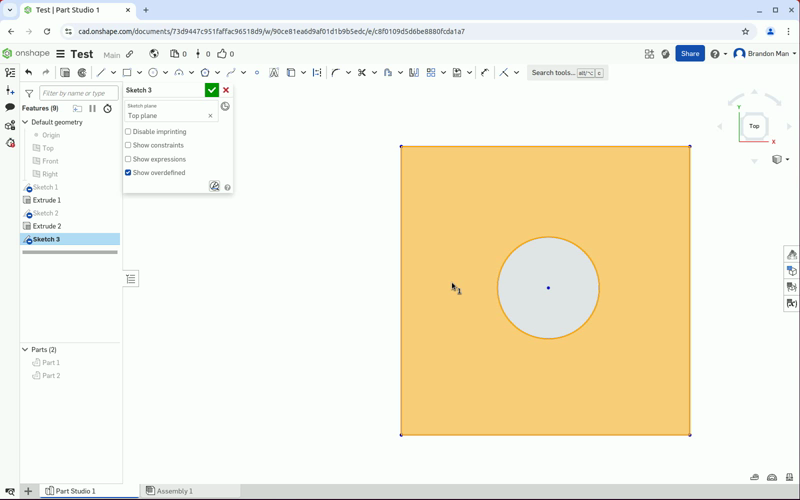
scroll(-6)
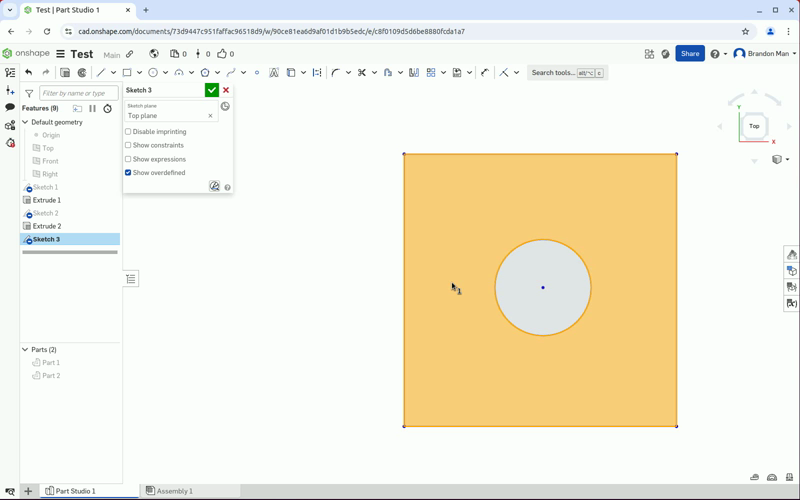
scroll(-6)
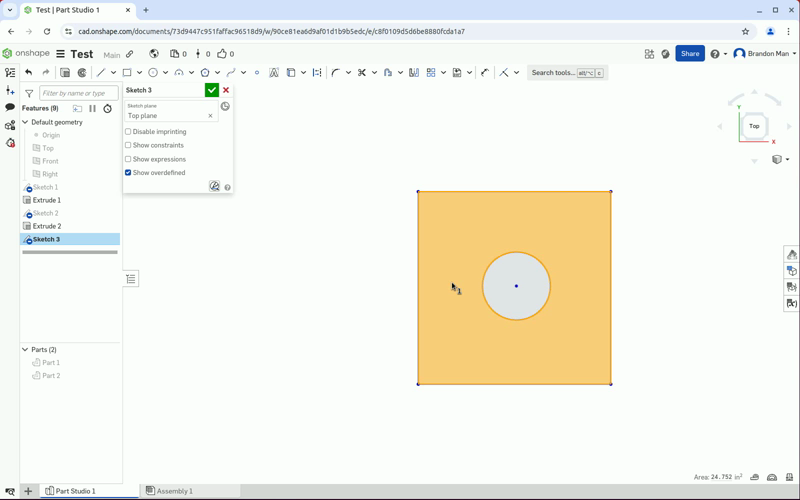
scroll(-6)
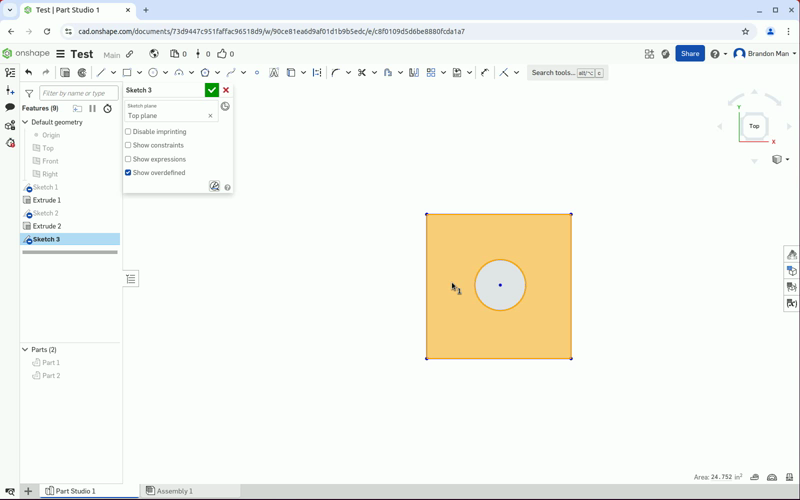
scroll(-6)
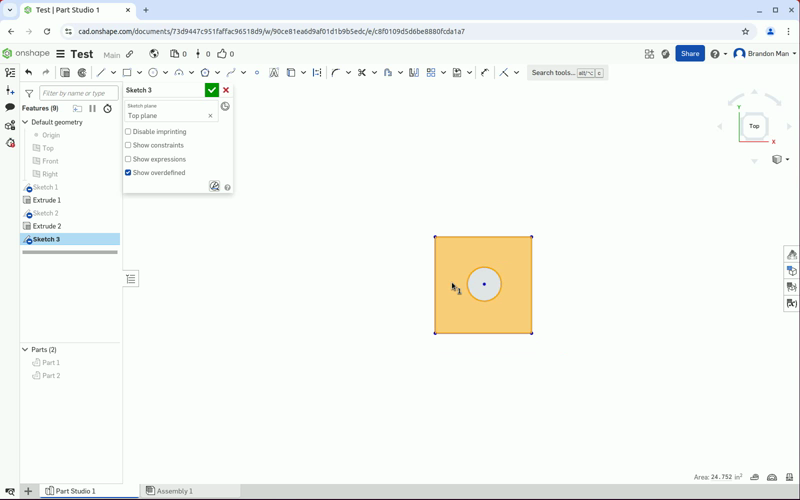
scroll(-6)
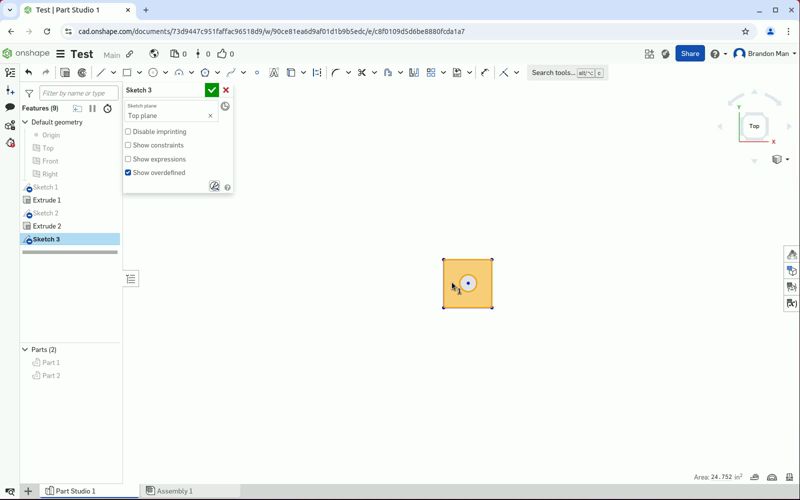
scroll(-6)
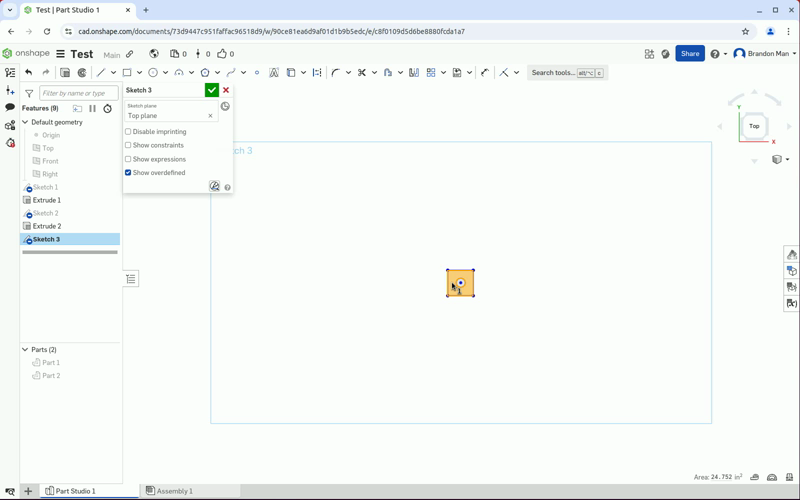
mouse_move(73, 352)
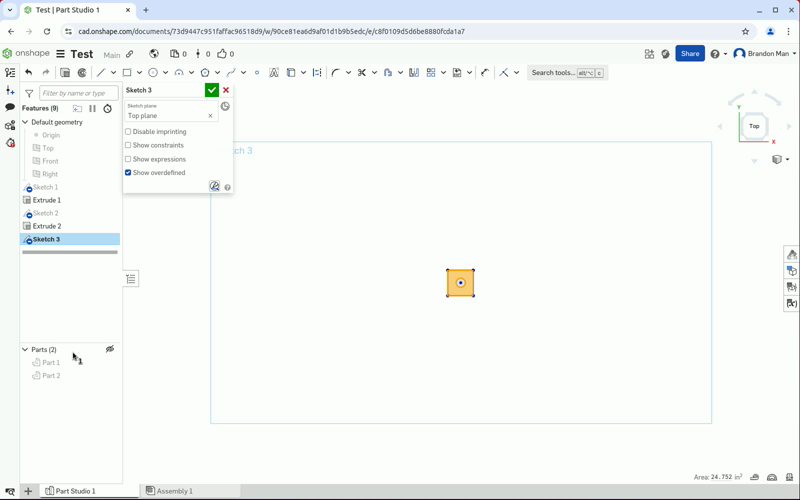
key(shift+y)
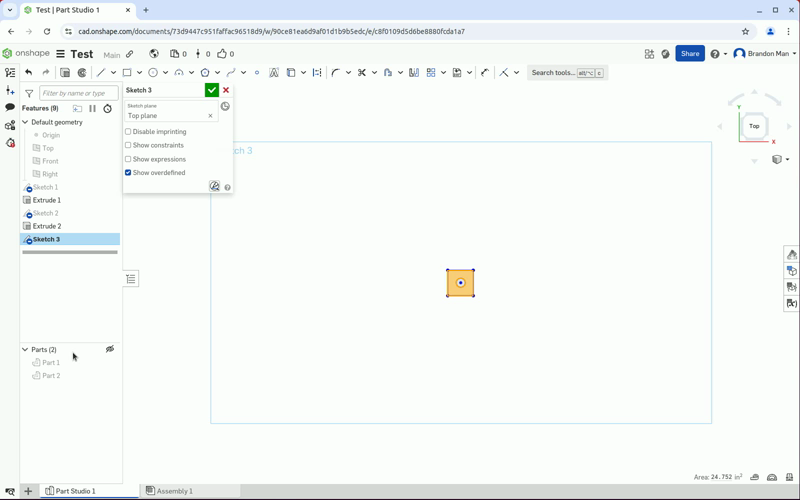
key(shift+e)
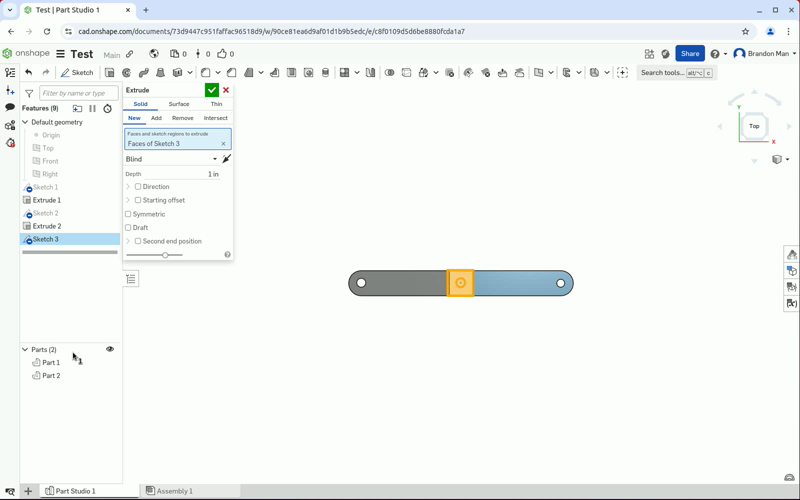
mouse_move(143, 106)
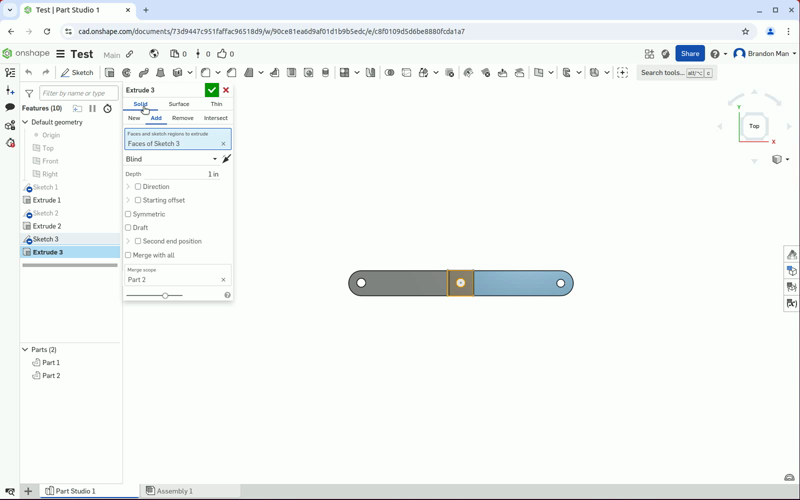
click(143, 106)
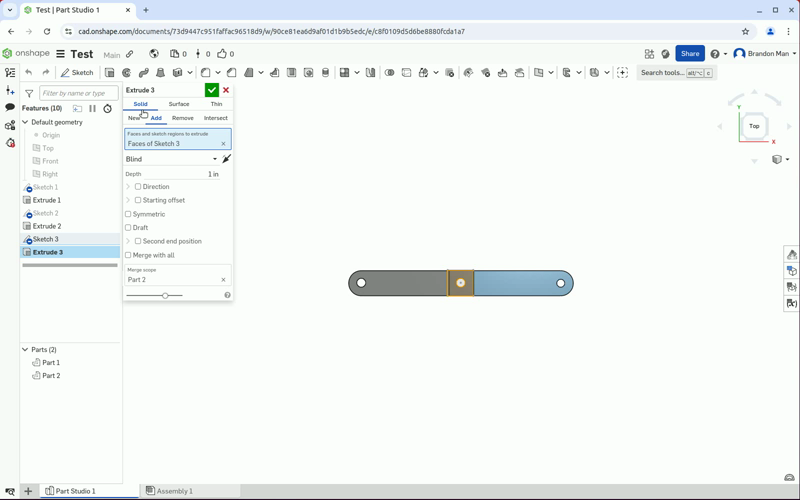
mouse_move(137, 120)
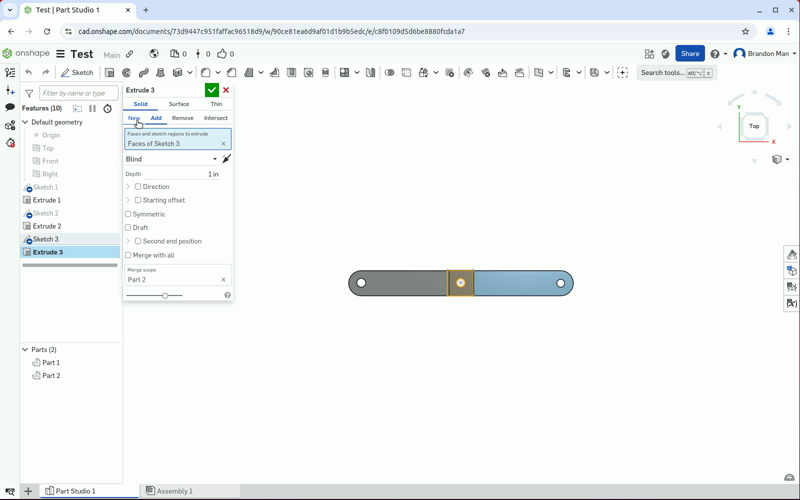
click(137, 120)
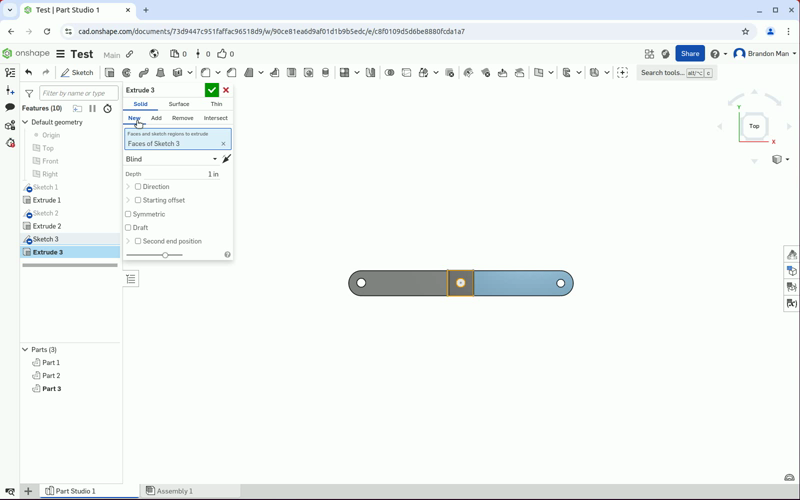
key(tab, 4)
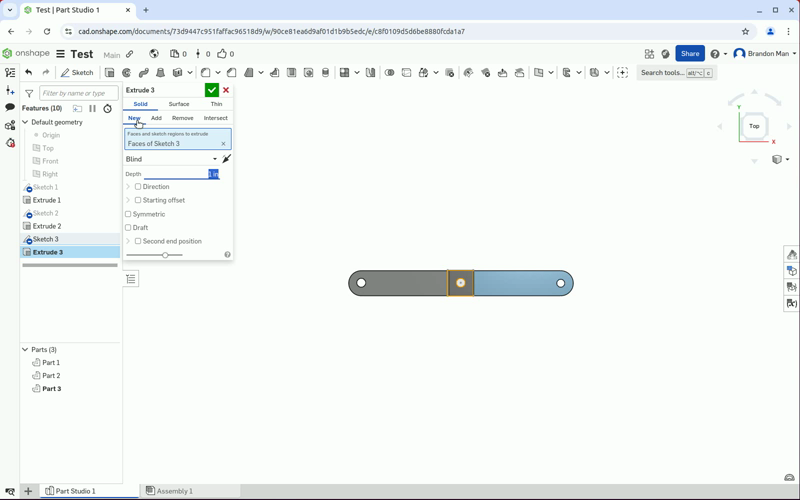
text(2.648)
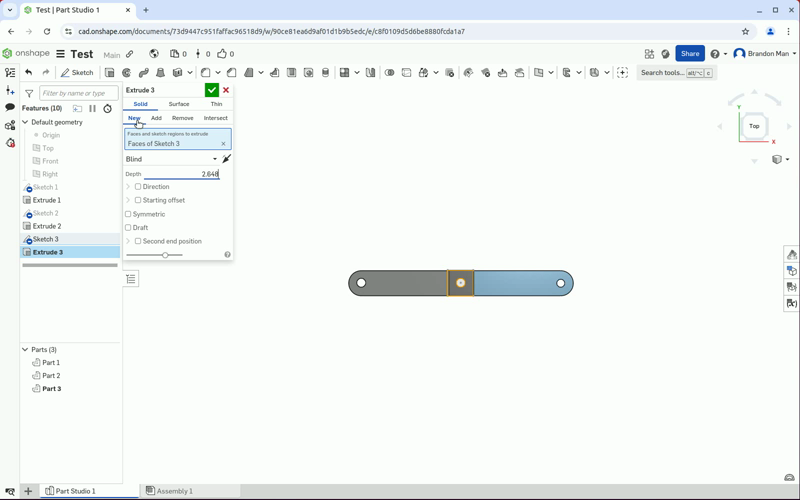
key(enter)
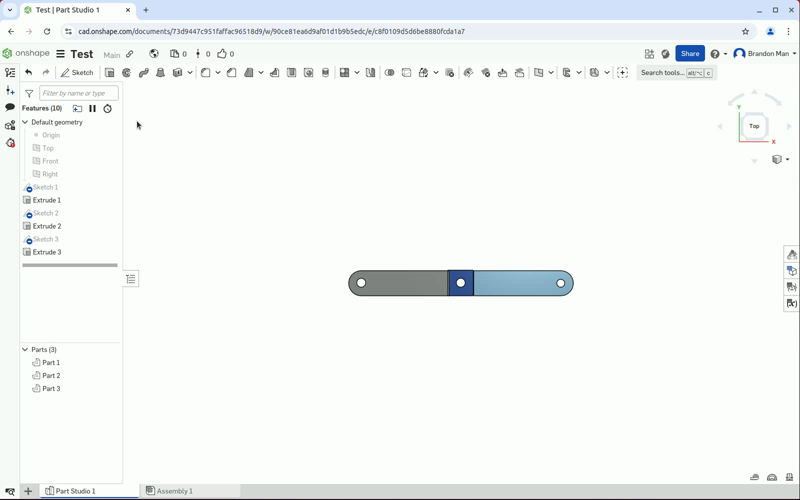
key(shift+h)
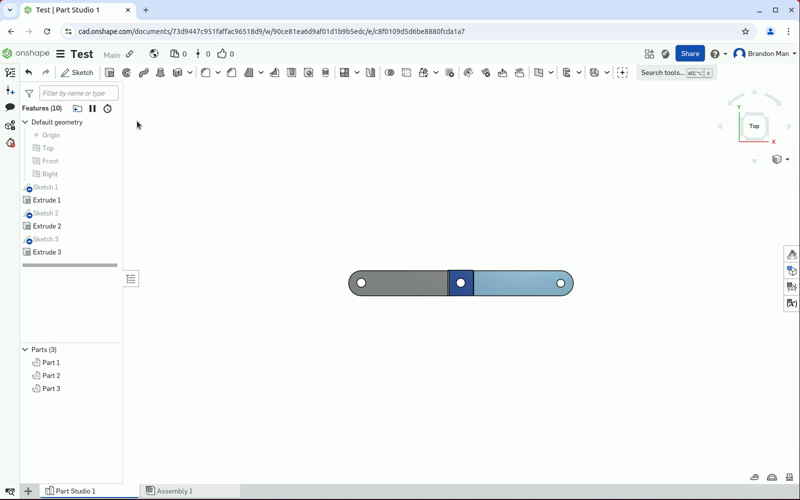
key(shift+h)
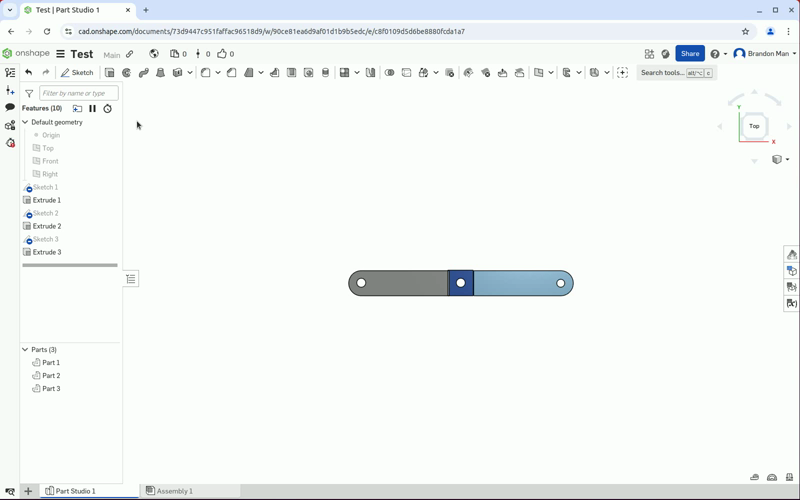
mouse_move(73, 189)
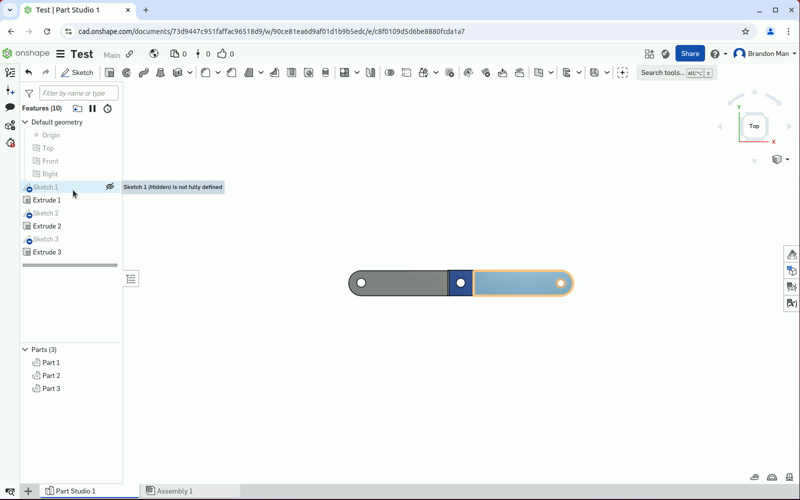
click(73, 189)
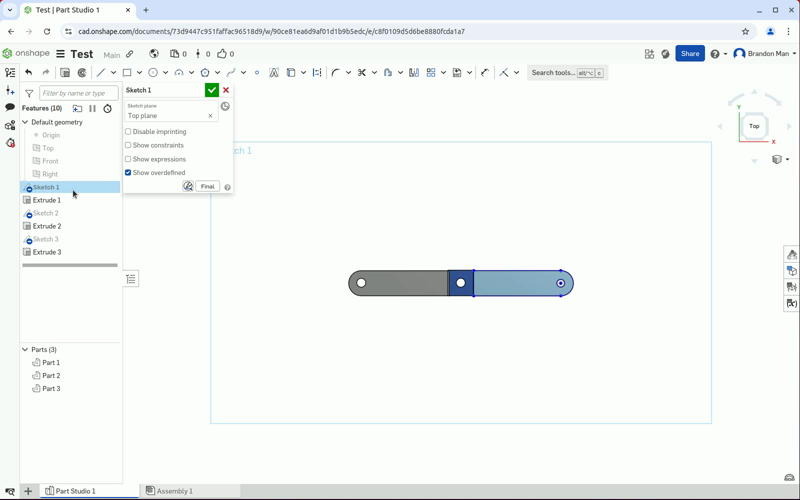
mouse_move(229, 92)
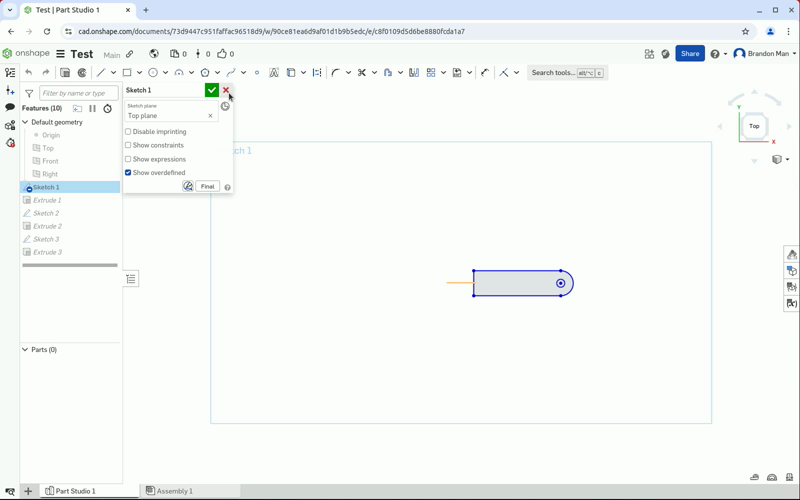
click(229, 92)
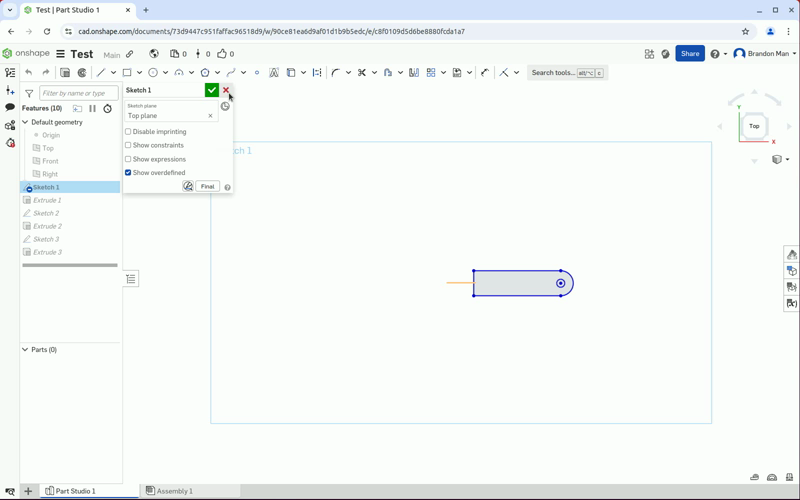
key(shift+s)
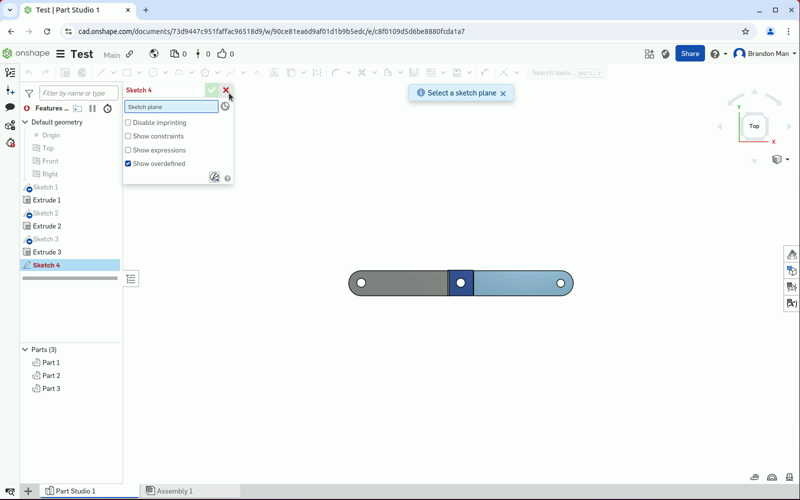
mouse_move(73, 150)
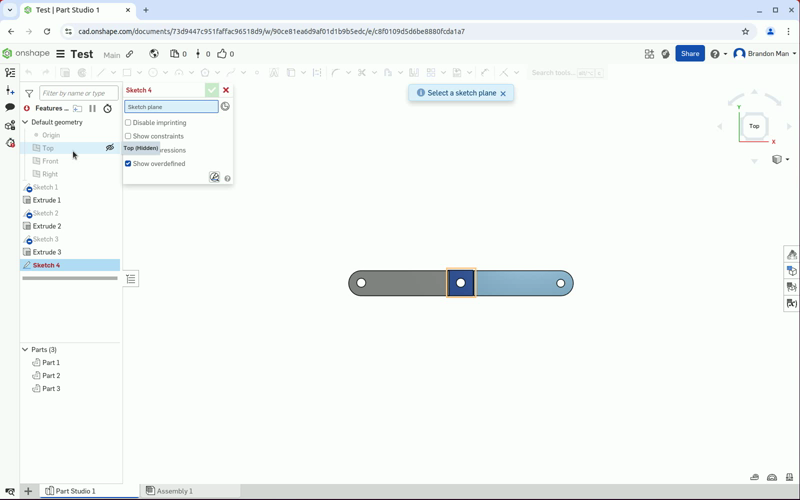
click(73, 150)
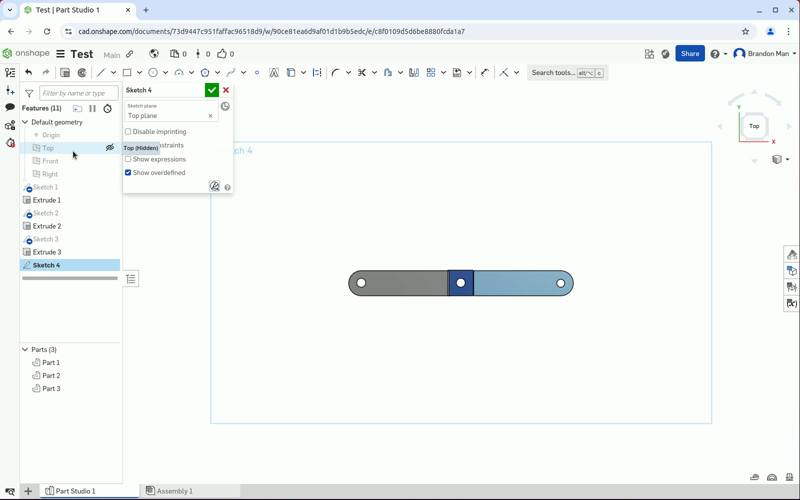
mouse_move(73, 352)
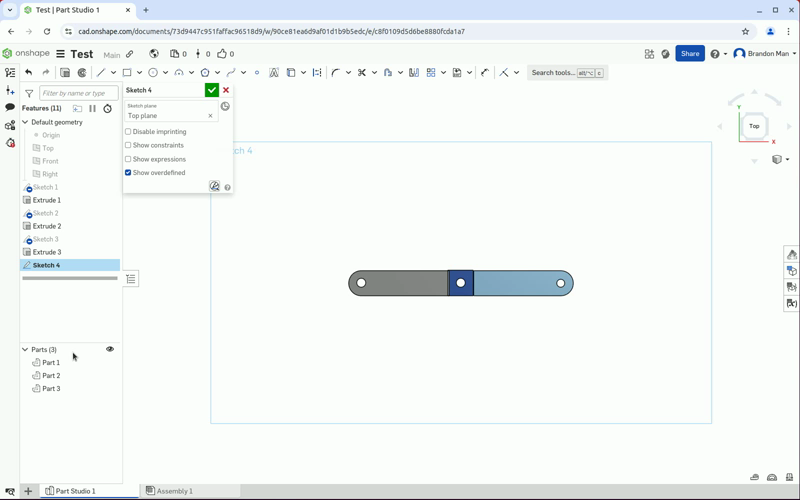
key(y)
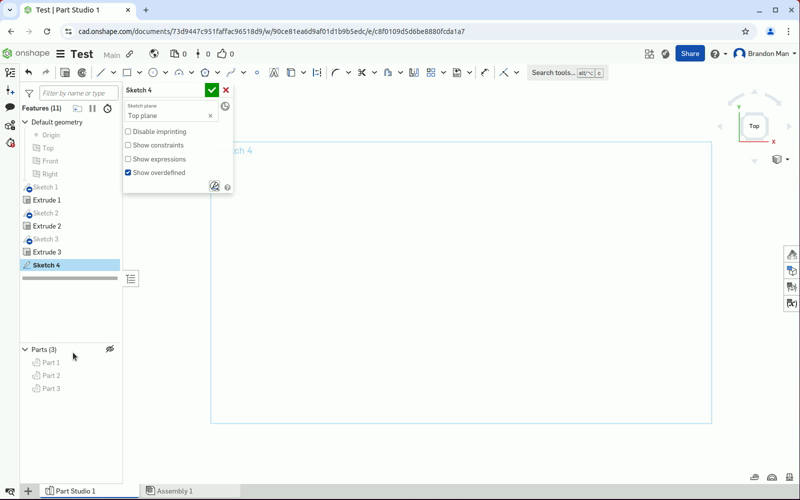
key(l)
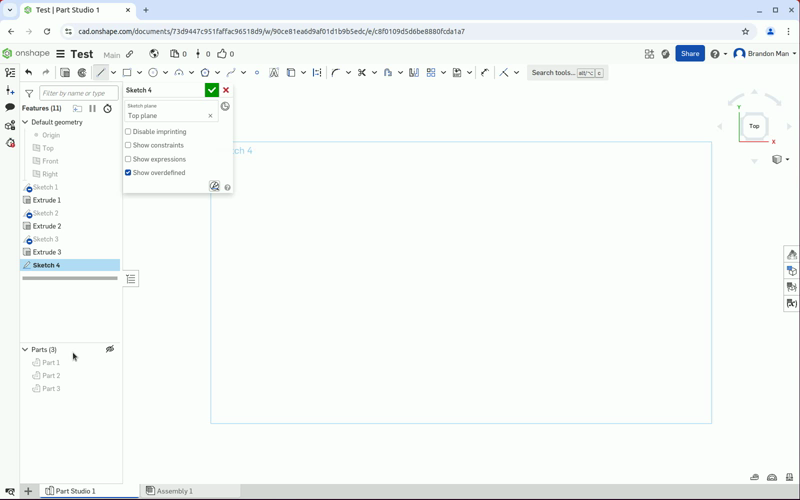
key_down(shift)
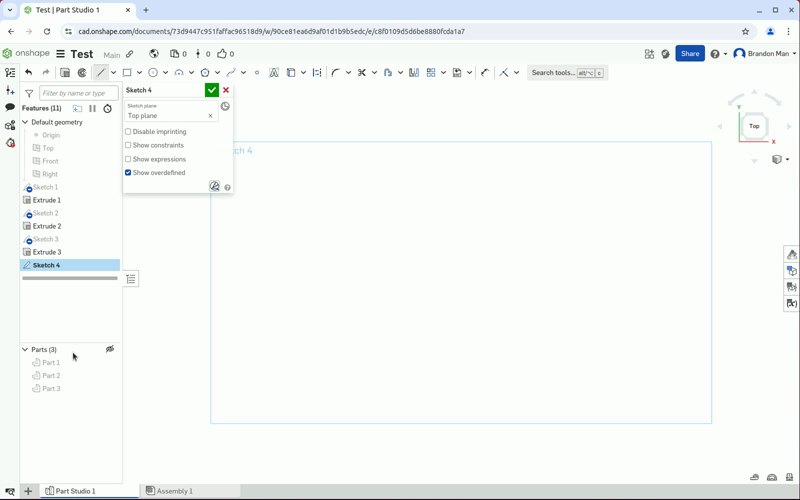
mouse_move(447, 295)
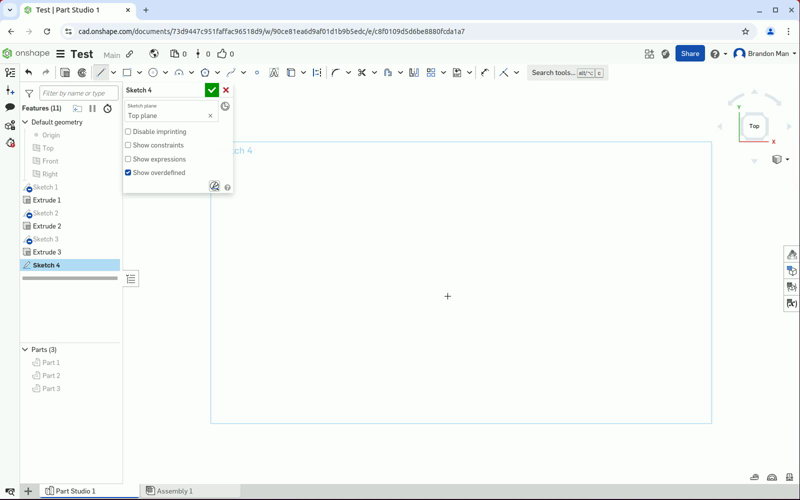
click(447, 295)
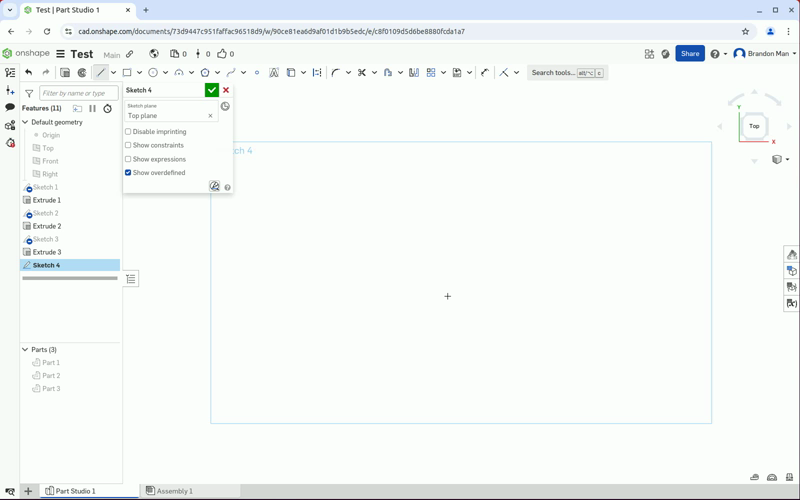
key_up(shift)
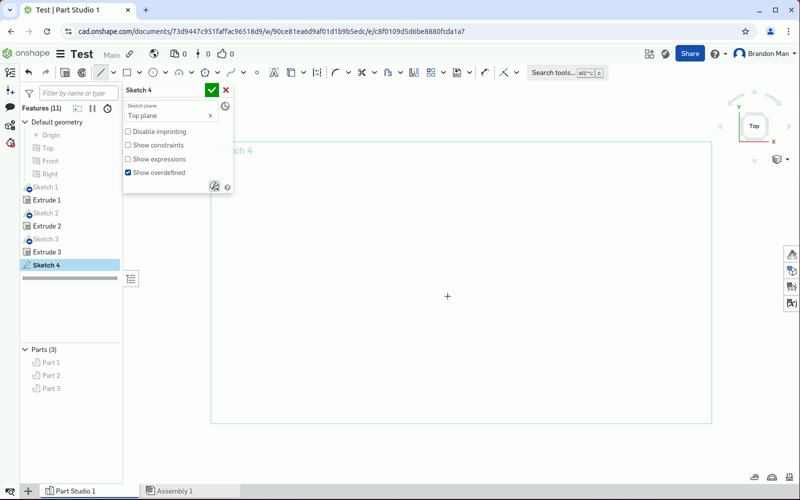
key_down(shift)
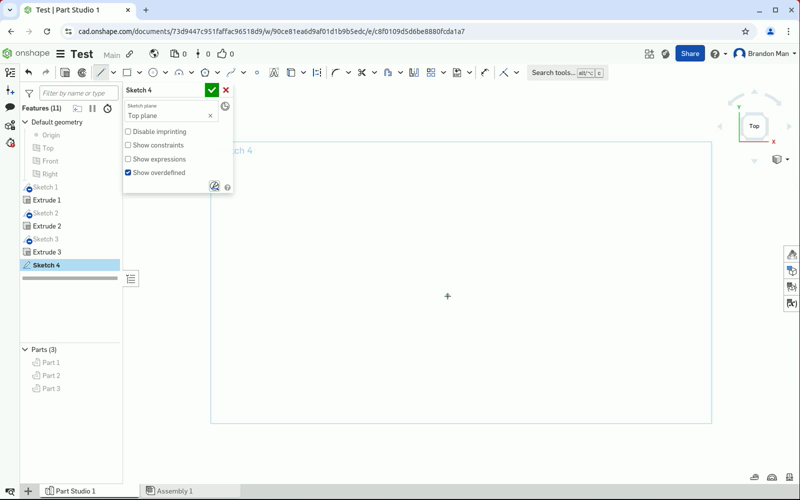
mouse_move(477, 295)
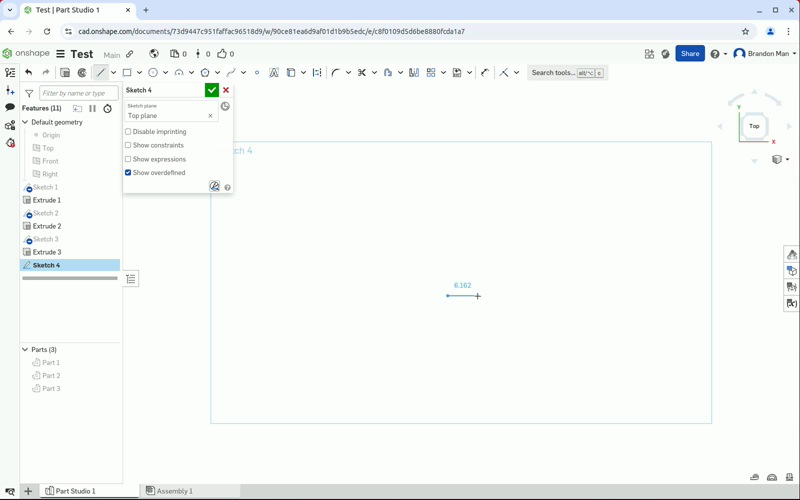
mouse_move(473, 295)
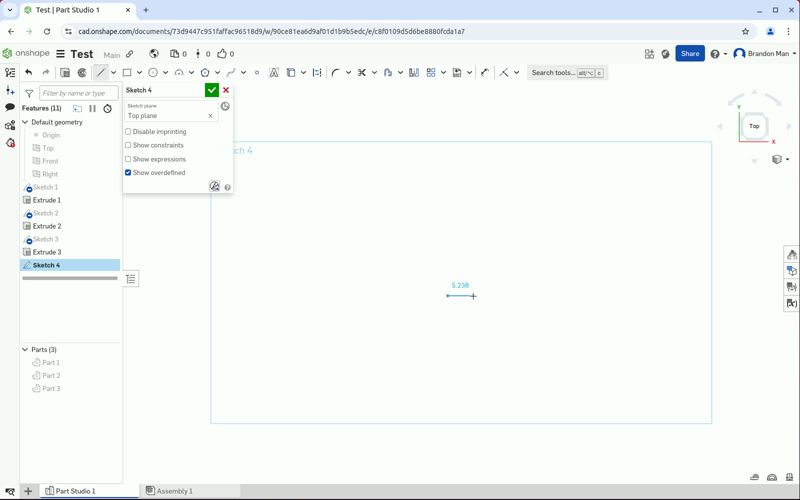
click(473, 295)
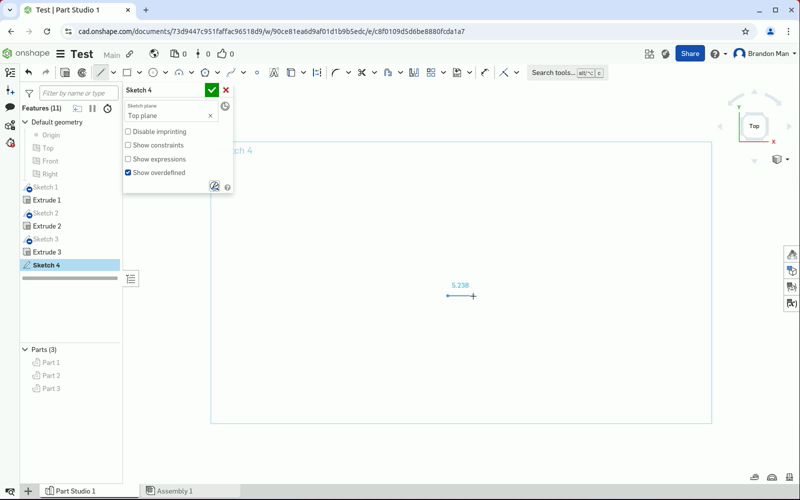
key_up(shift)
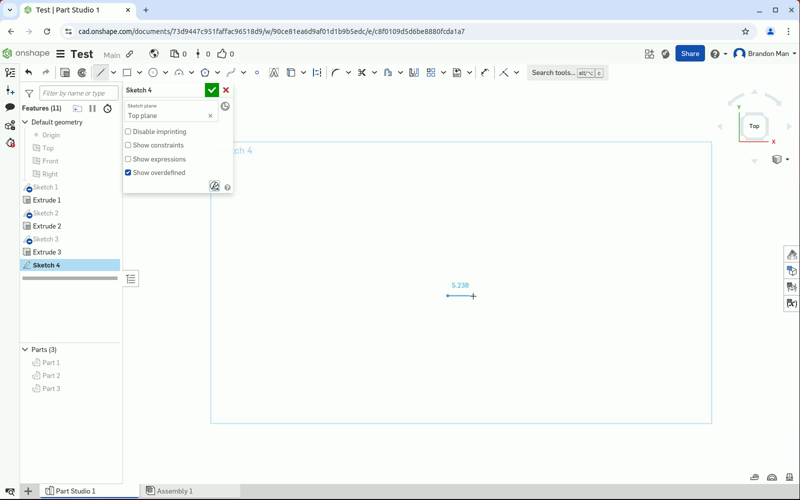
key_down(shift)
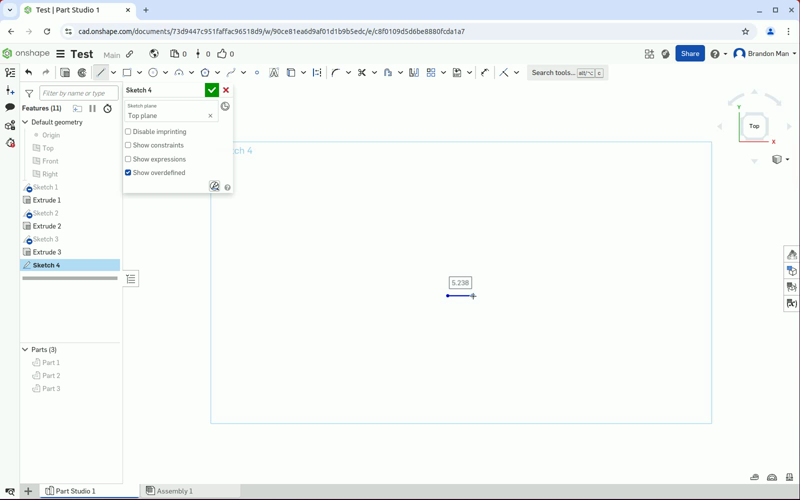
mouse_move(503, 295)
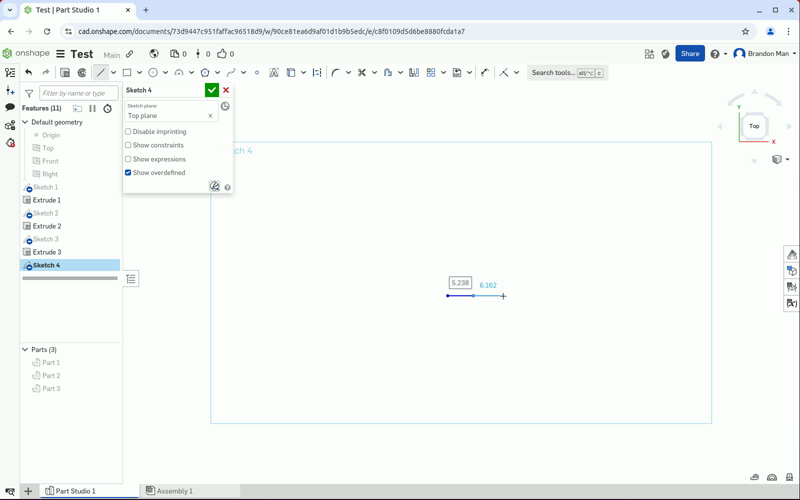
mouse_move(473, 270)
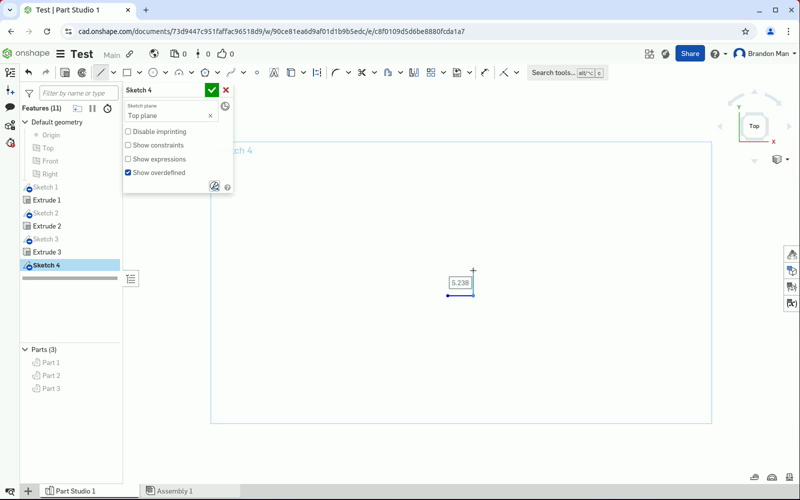
click(473, 270)
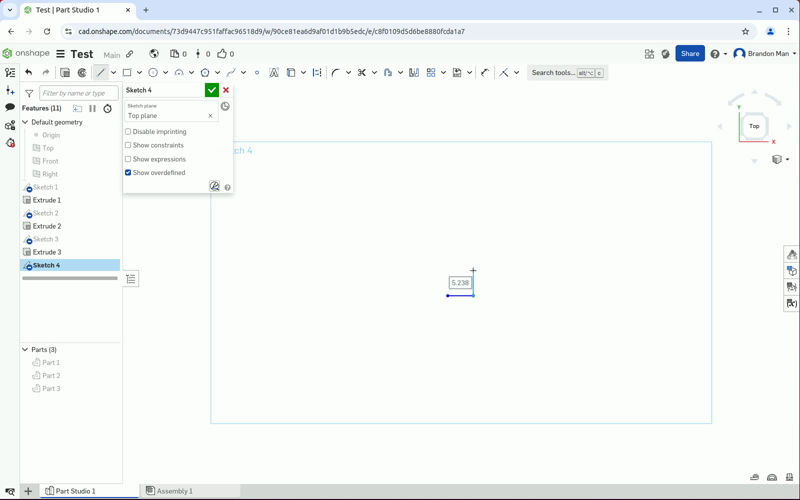
key_up(shift)
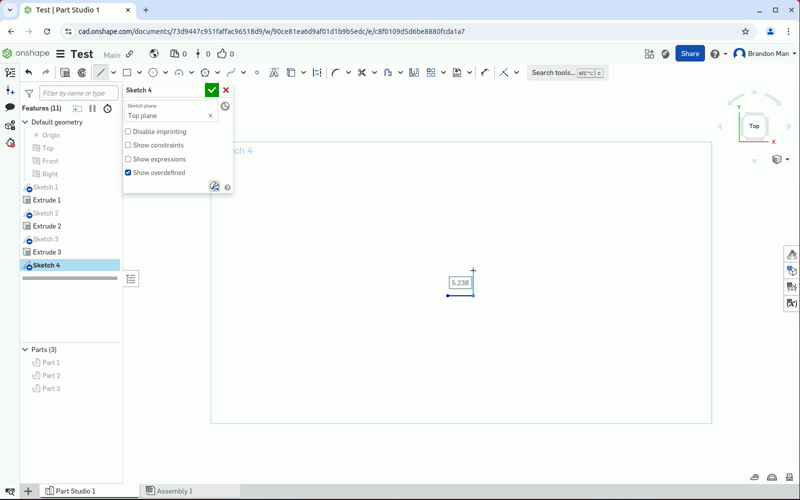
key_down(shift)
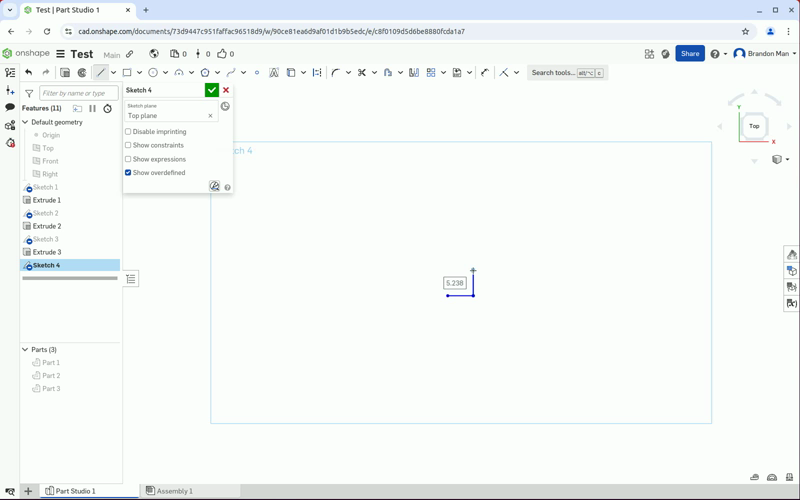
mouse_move(503, 270)
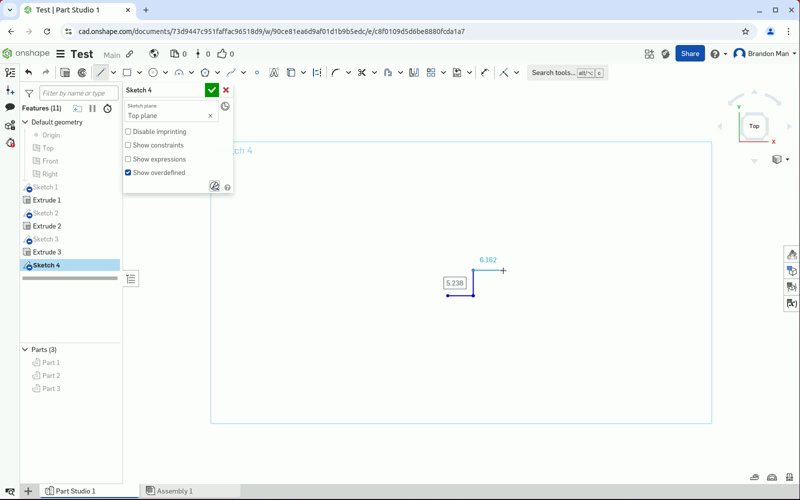
mouse_move(447, 270)
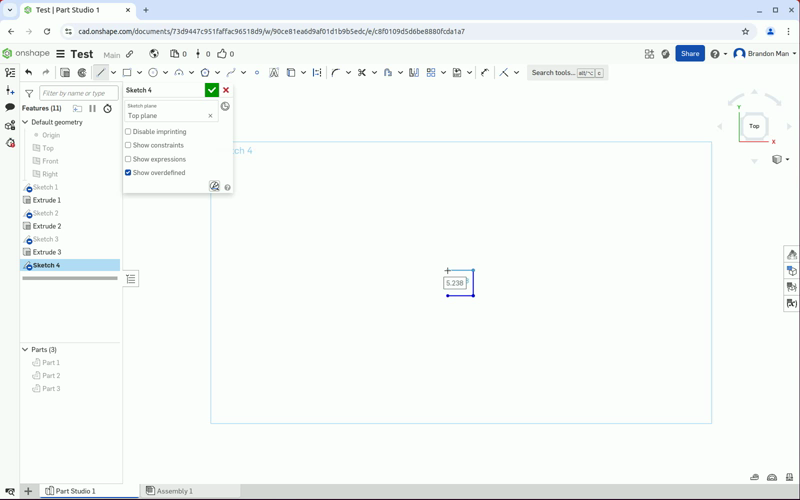
click(447, 270)
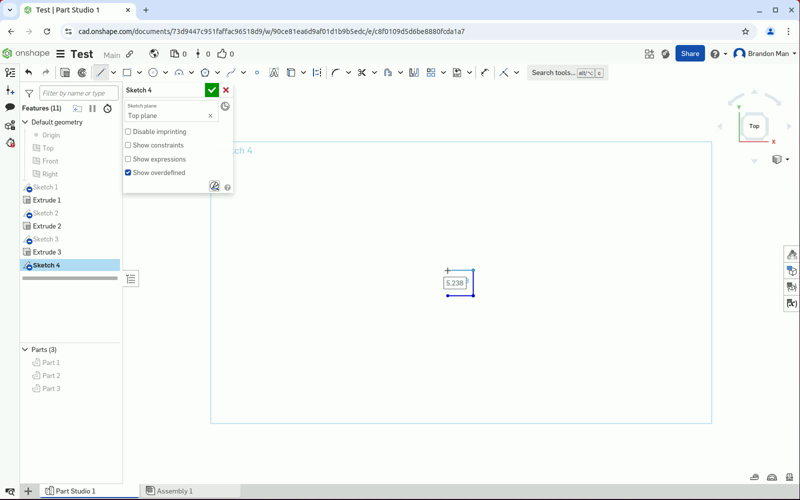
key_up(shift)
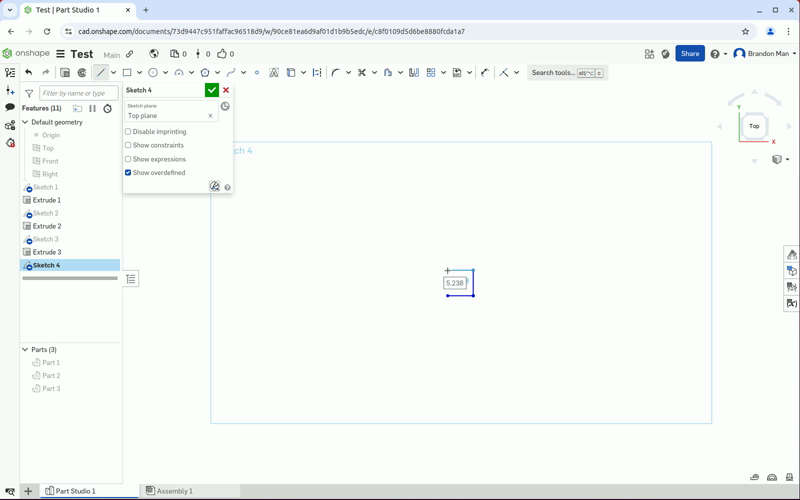
mouse_move(477, 270)
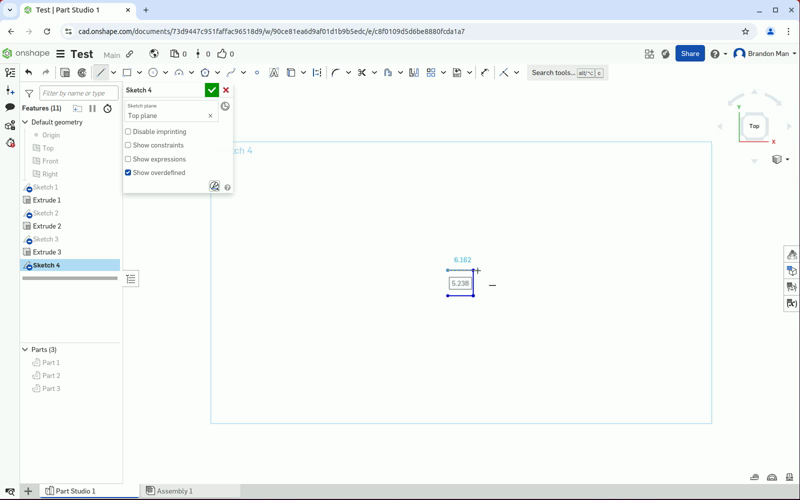
key_down(shift)
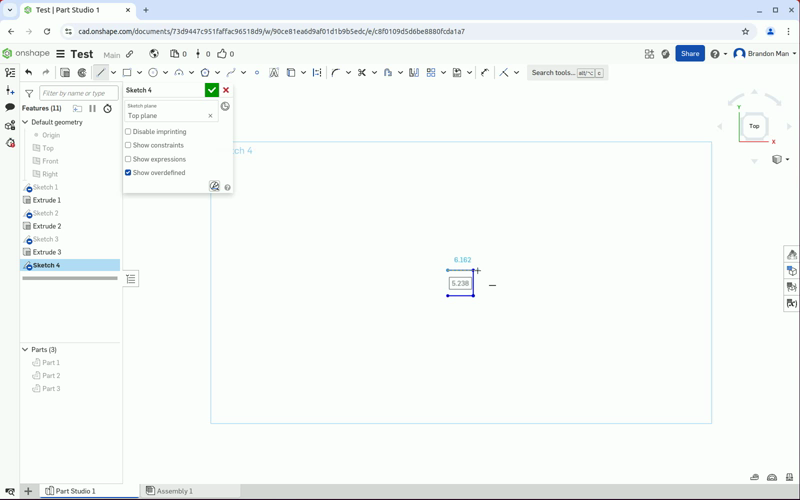
mouse_move(447, 295)
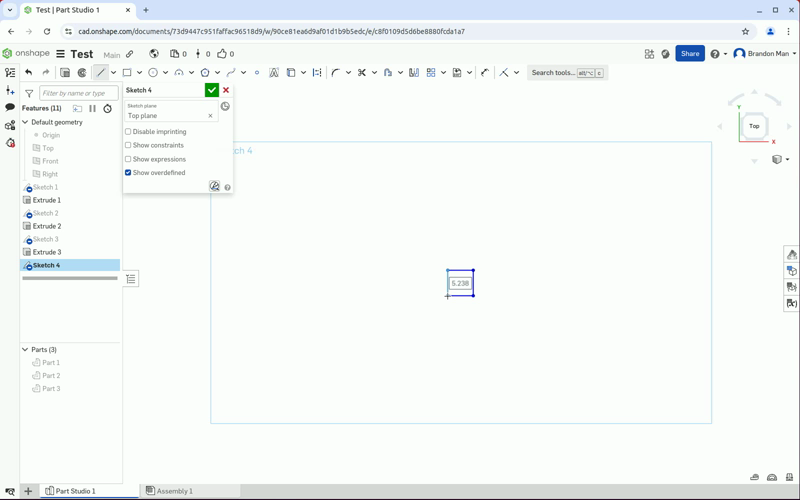
key_up(shift)
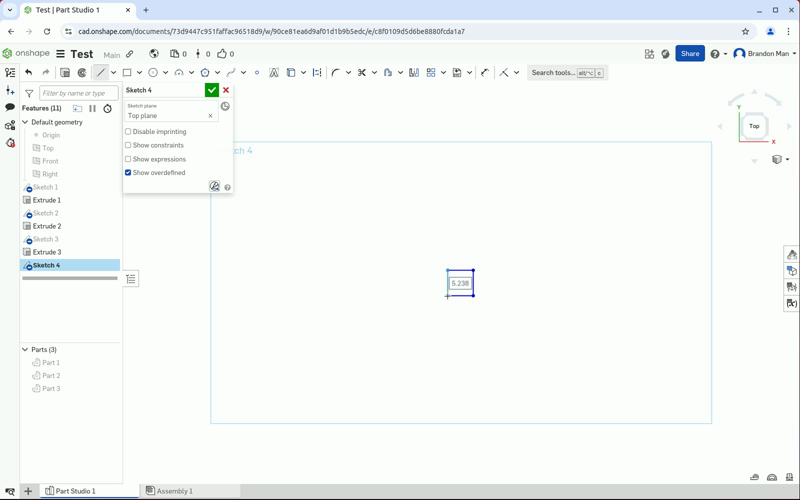
click(447, 295)
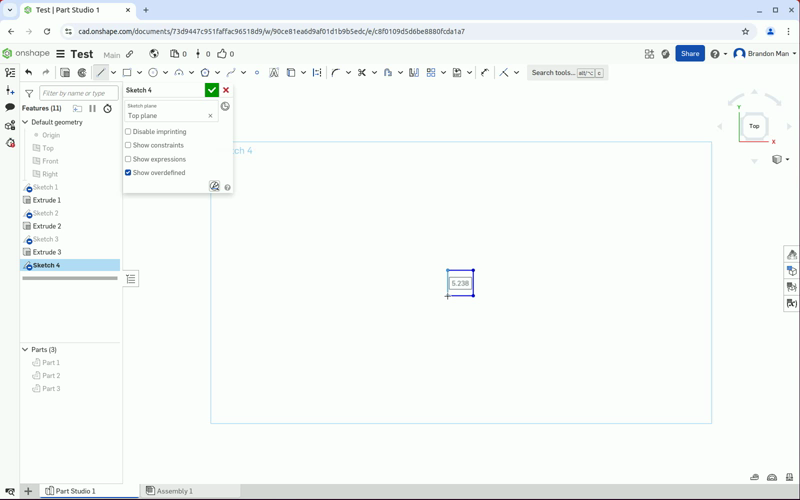
key(esc)
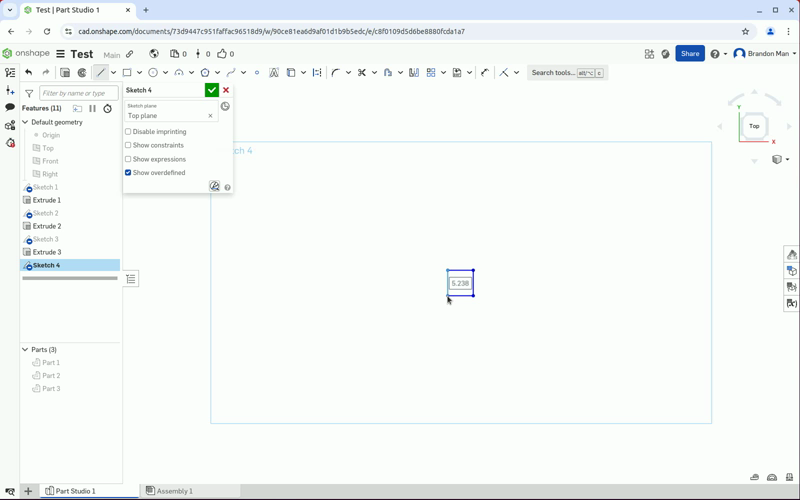
key(c)
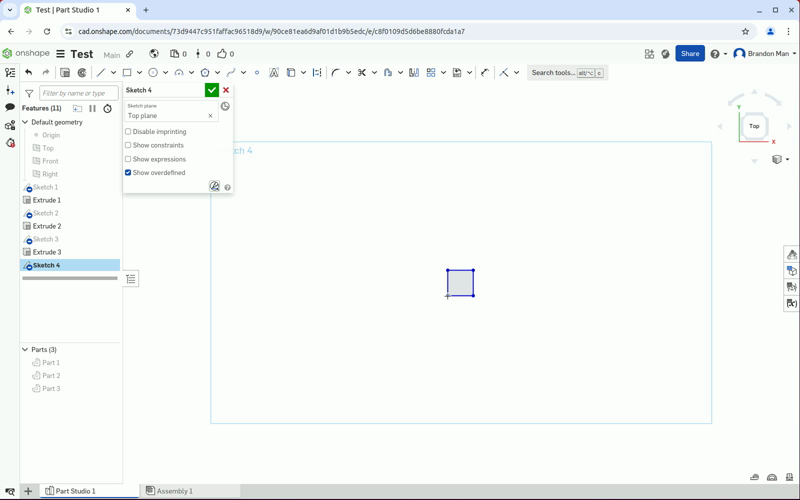
key_down(shift)
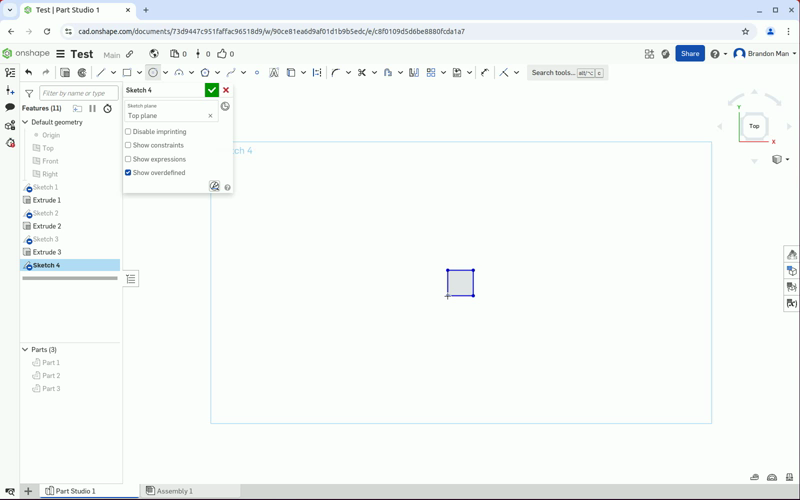
mouse_move(460, 282)
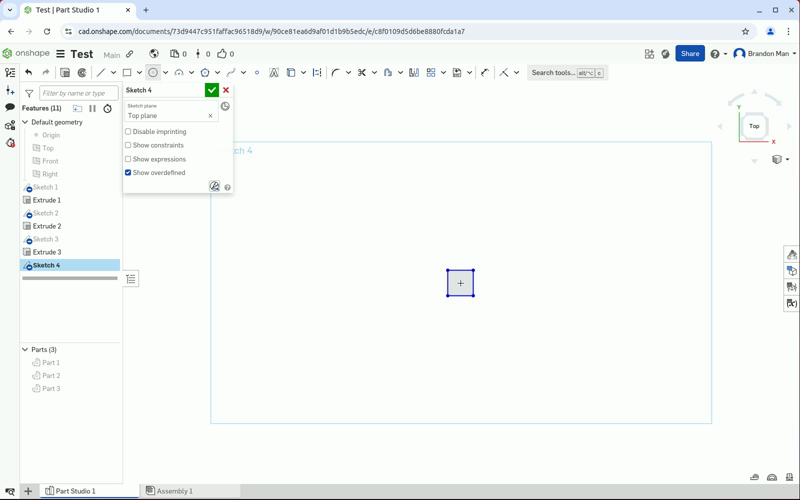
click(460, 282)
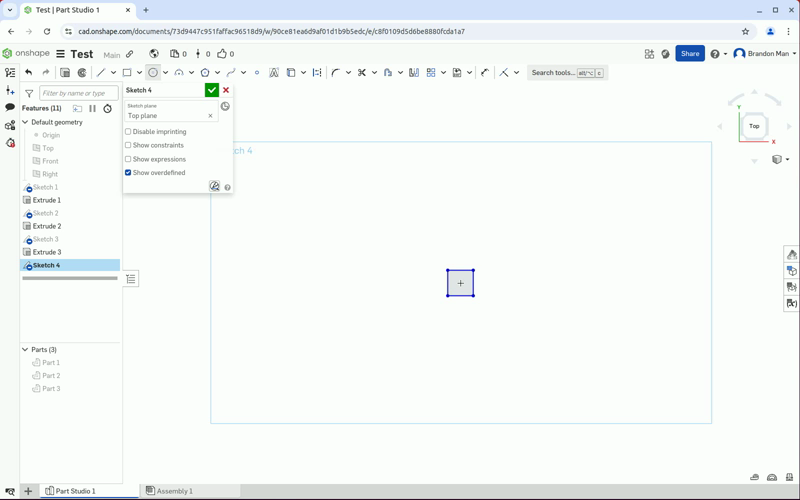
key_up(shift)
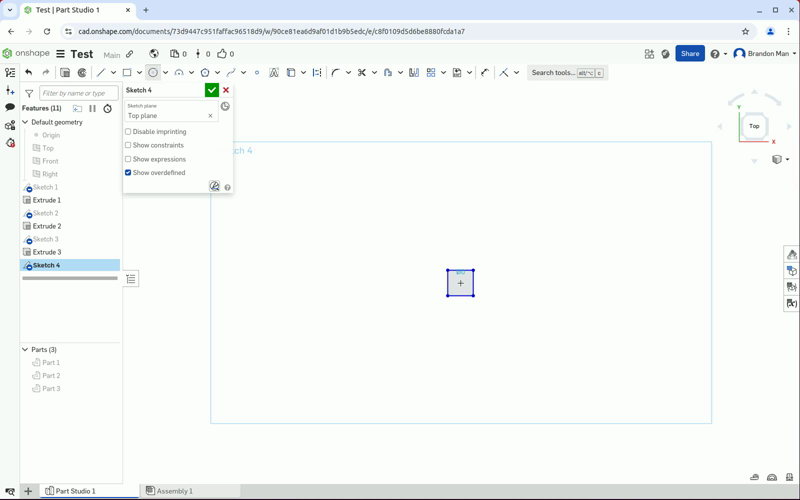
mouse_move(465, 282)
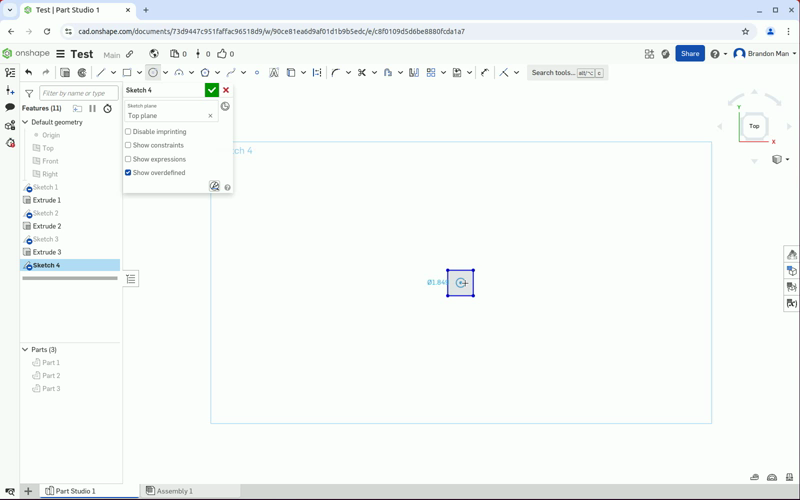
click(465, 282)
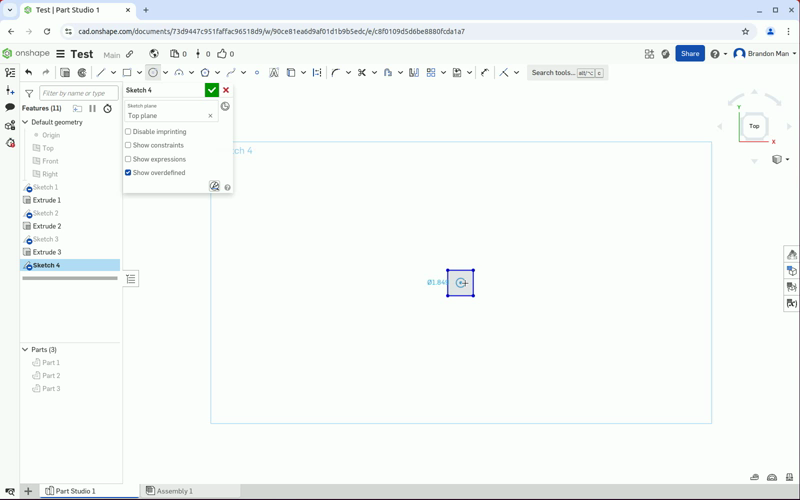
key(esc)
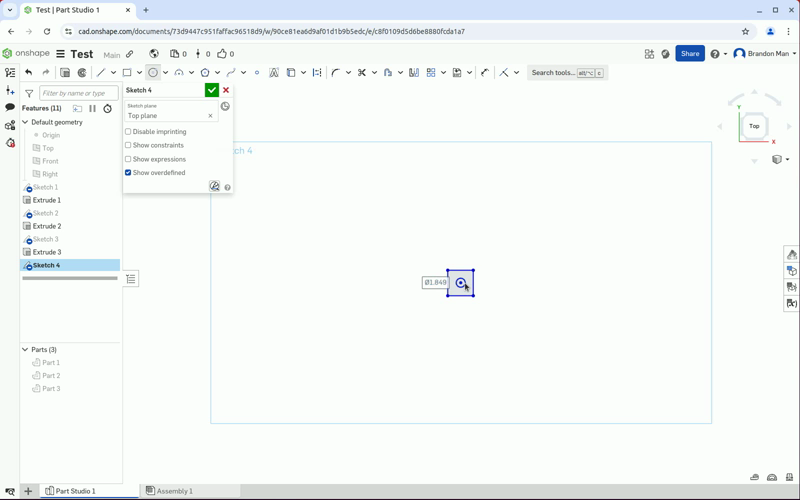
mouse_move(472, 280)
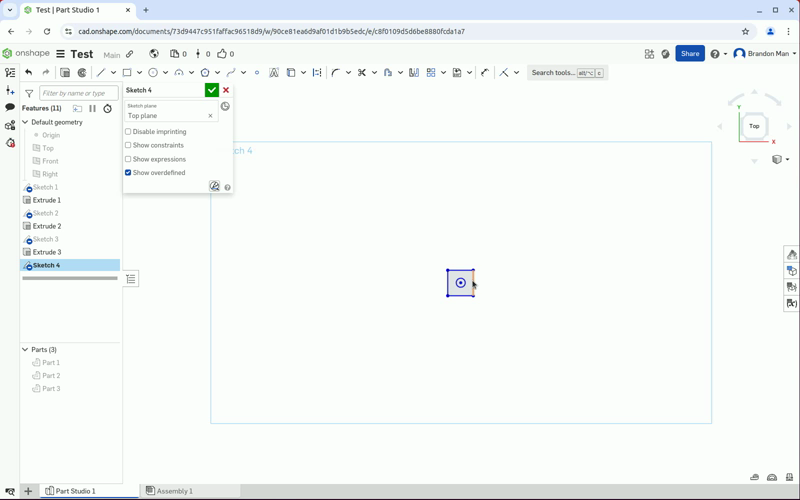
scroll(6)
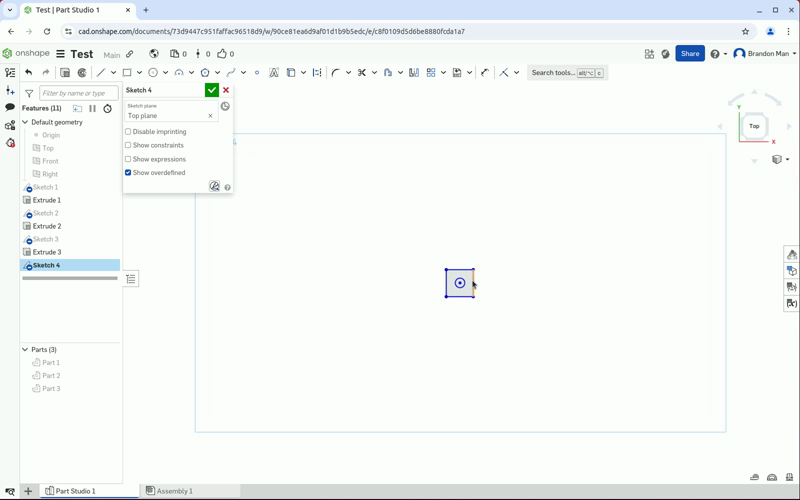
scroll(6)
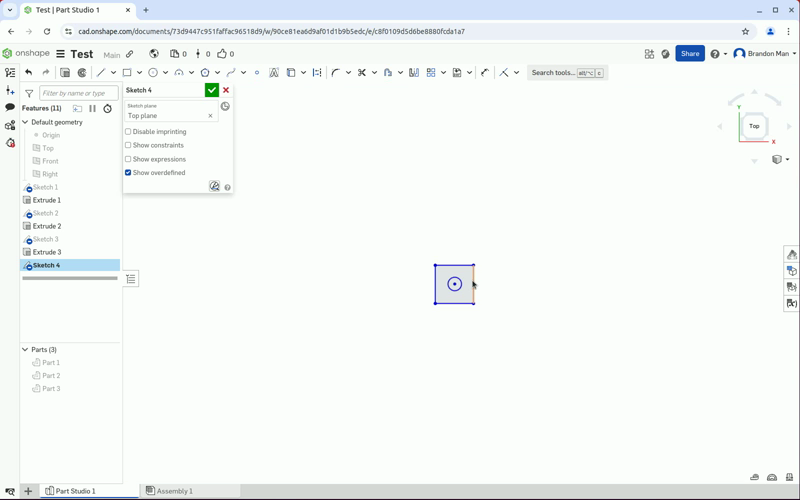
scroll(6)
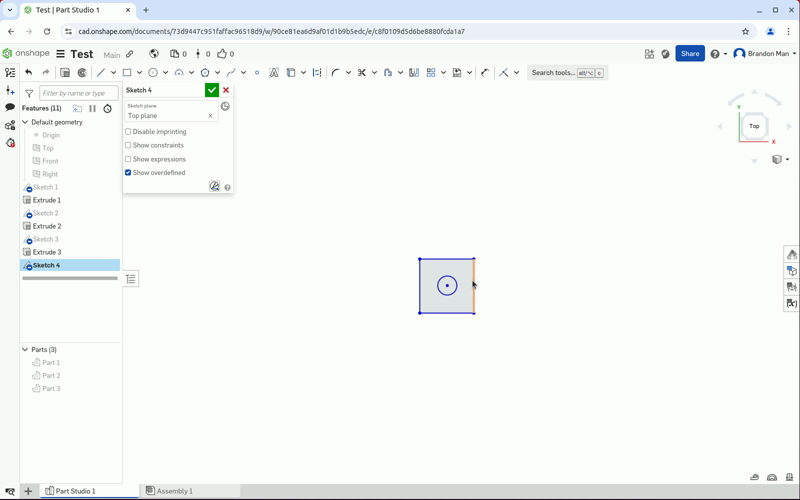
scroll(6)
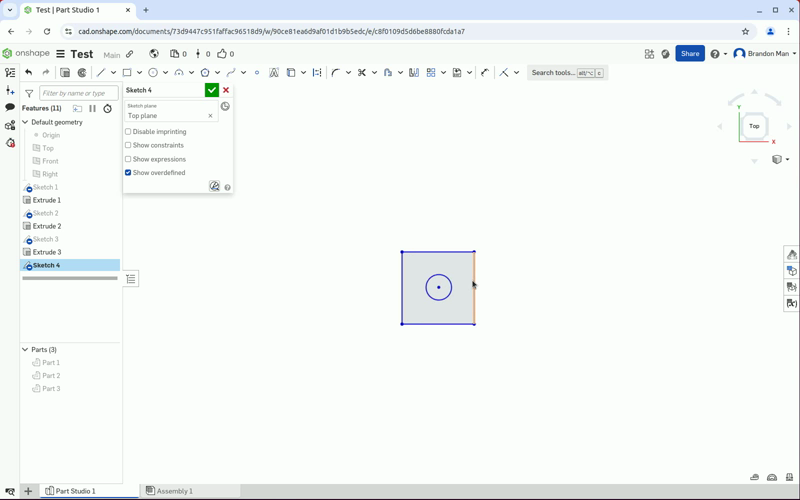
scroll(6)
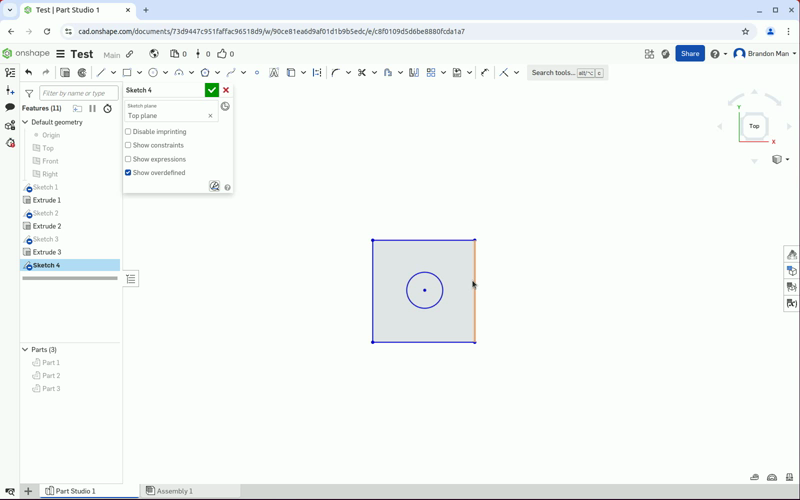
scroll(6)
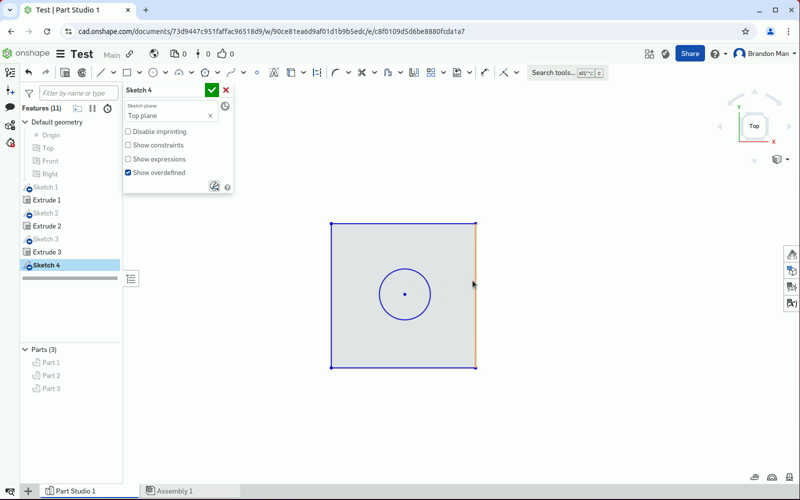
scroll(6)
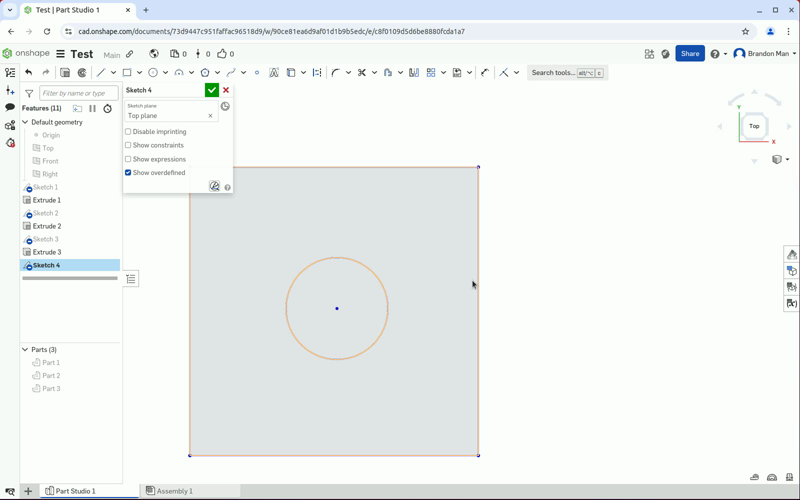
click(472, 280)
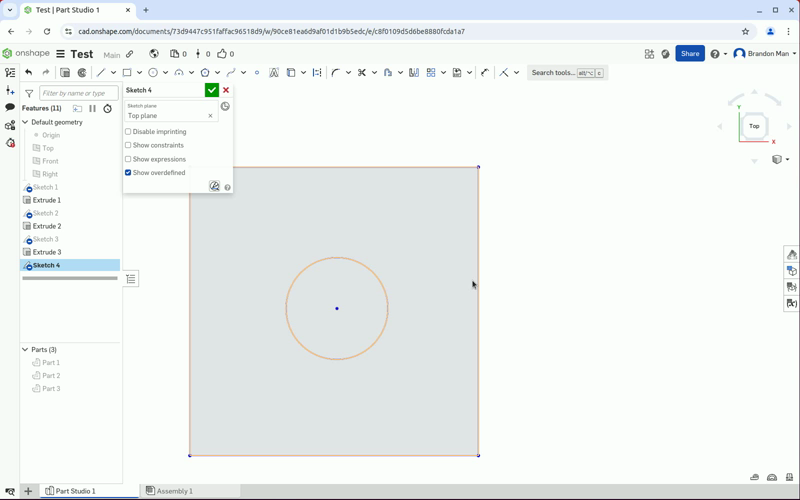
scroll(-6)
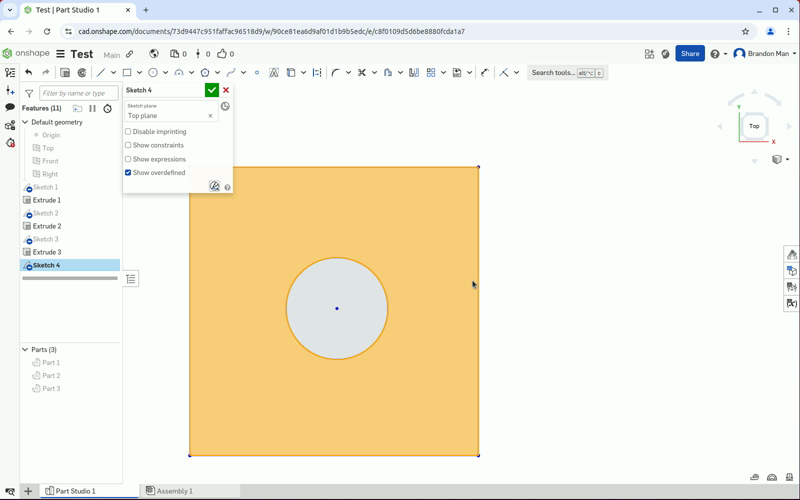
scroll(-6)
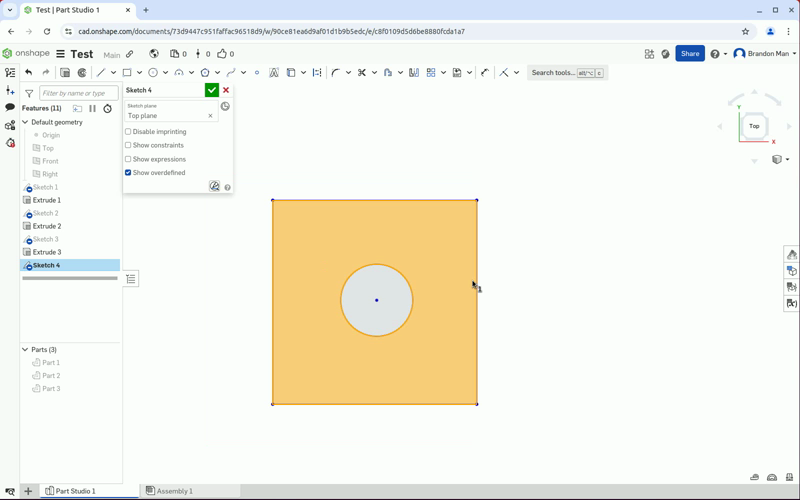
scroll(-6)
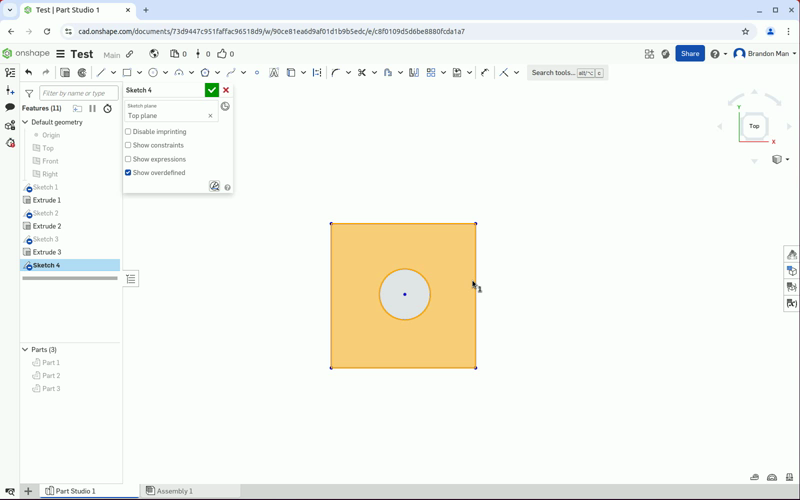
scroll(-6)
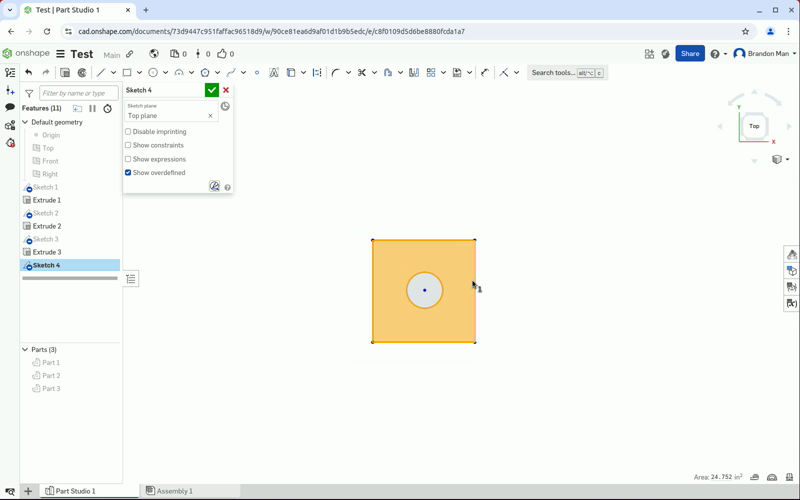
scroll(-6)
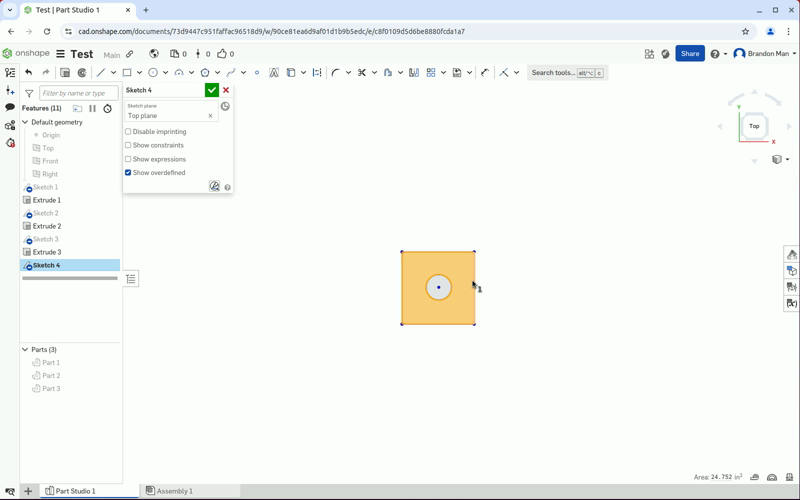
scroll(-6)
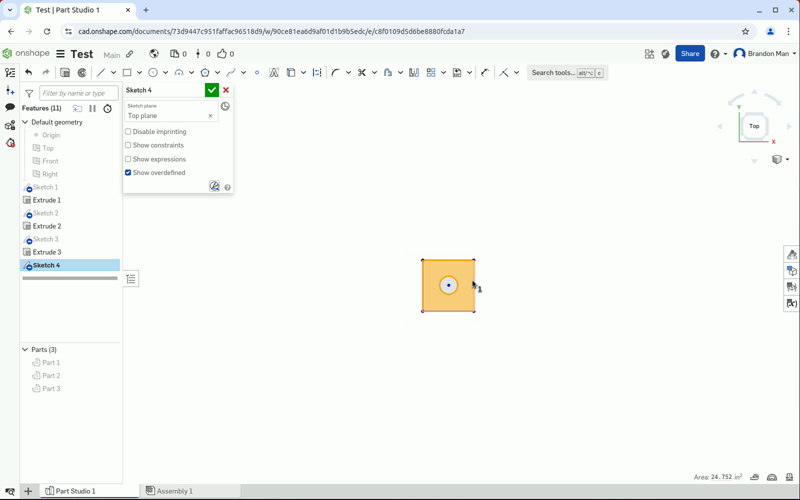
scroll(-6)
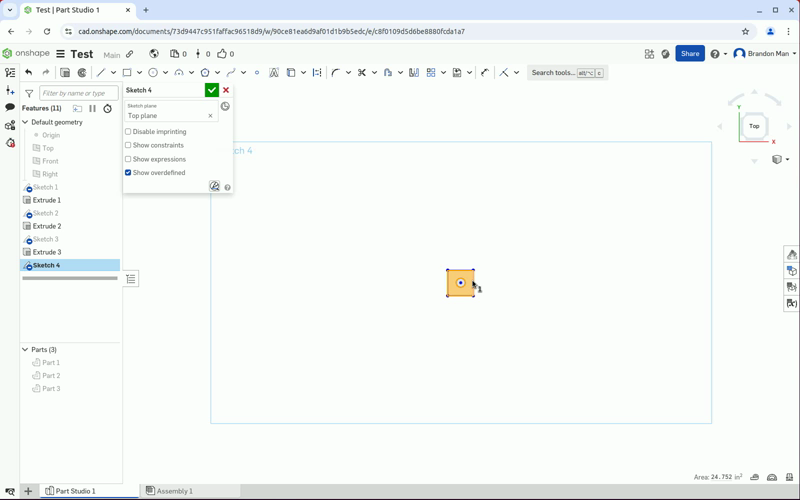
mouse_move(73, 352)
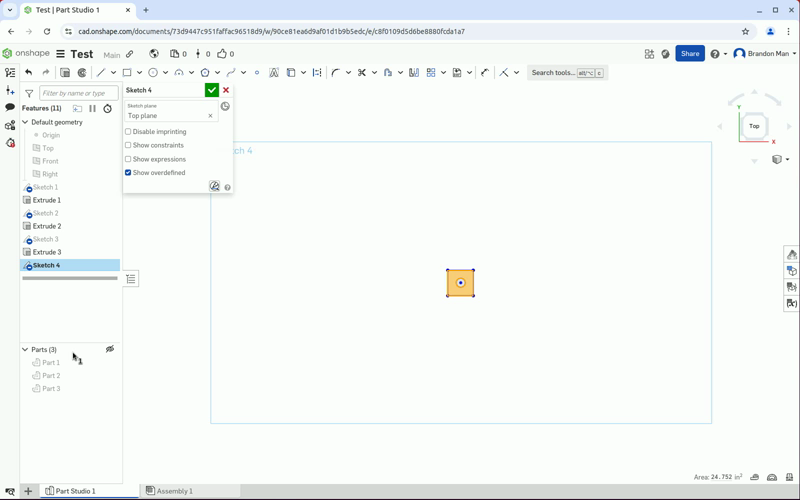
key(shift+y)
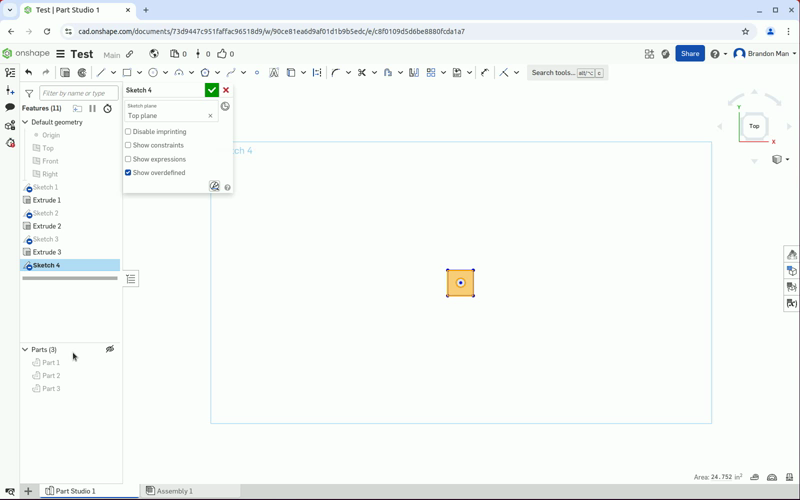
key(shift+e)
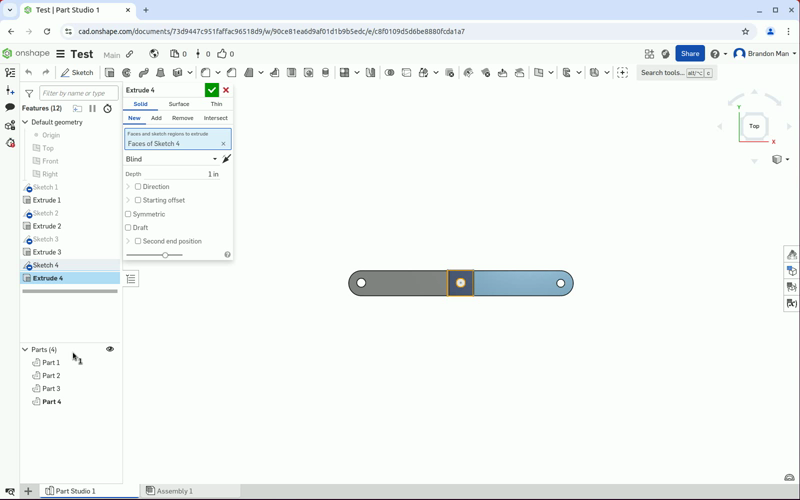
mouse_move(143, 106)
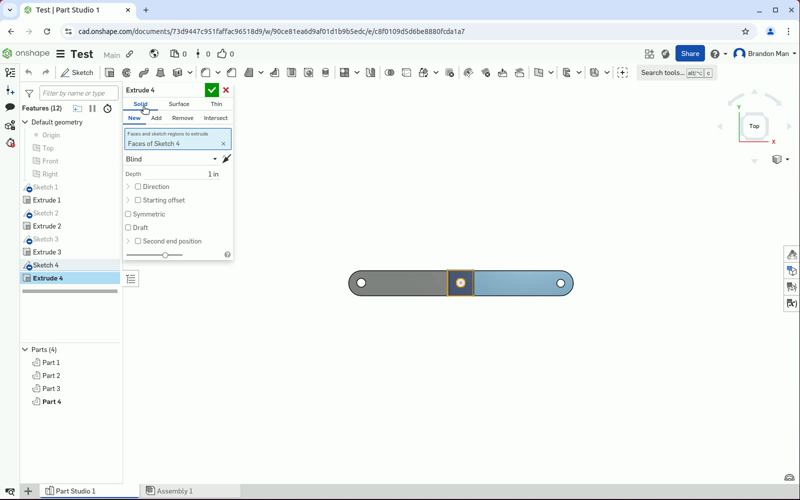
click(143, 106)
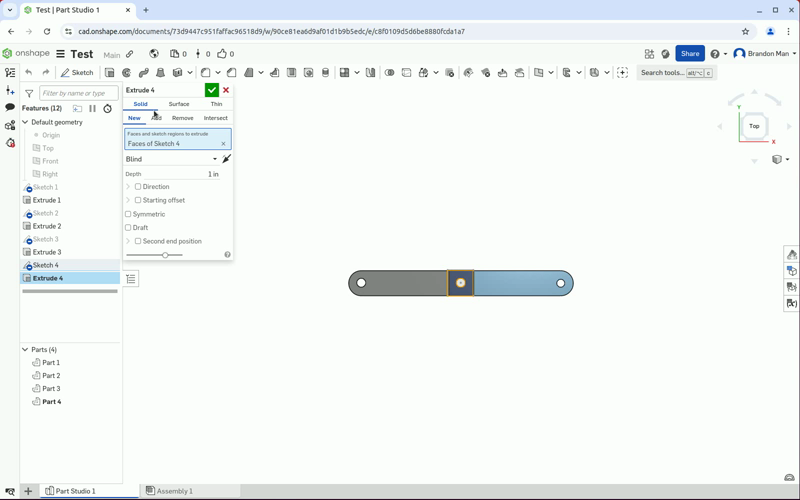
mouse_move(186, 120)
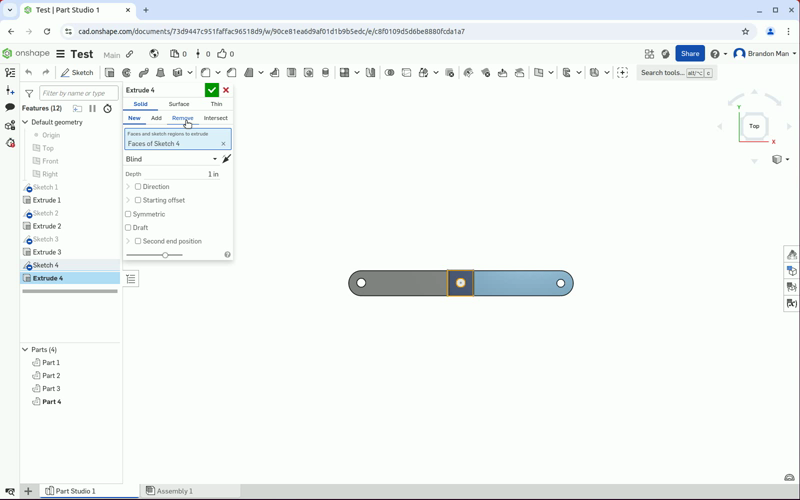
click(186, 120)
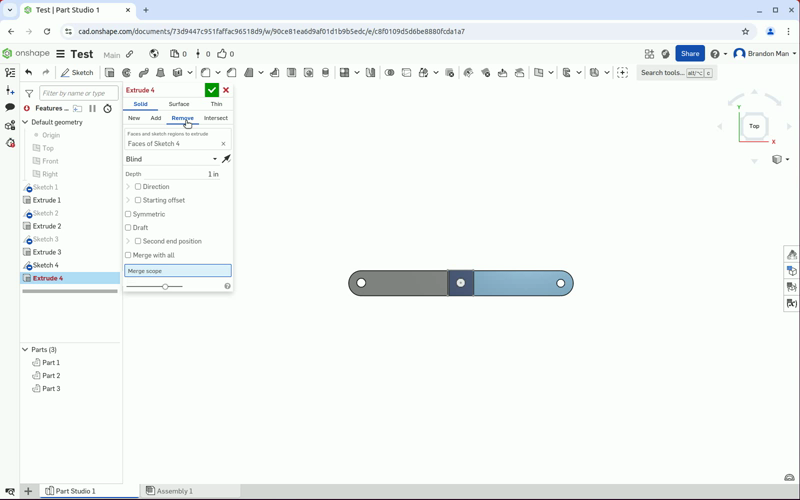
key(tab, 4)
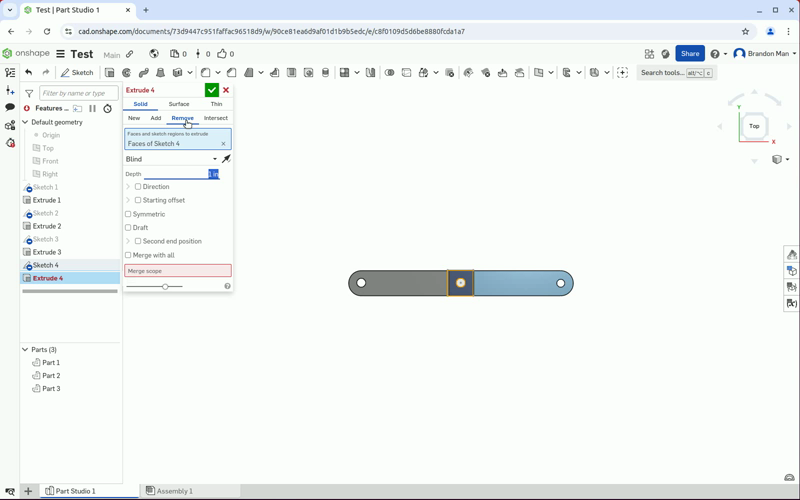
text(-1.204)
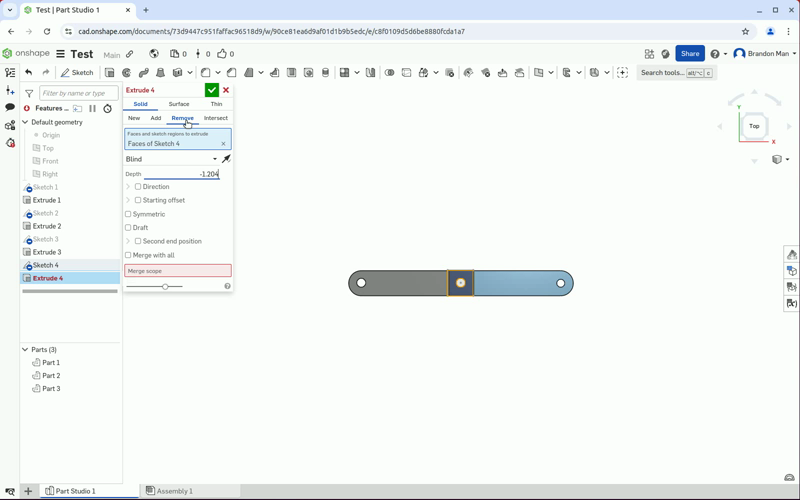
key(tab, 6)
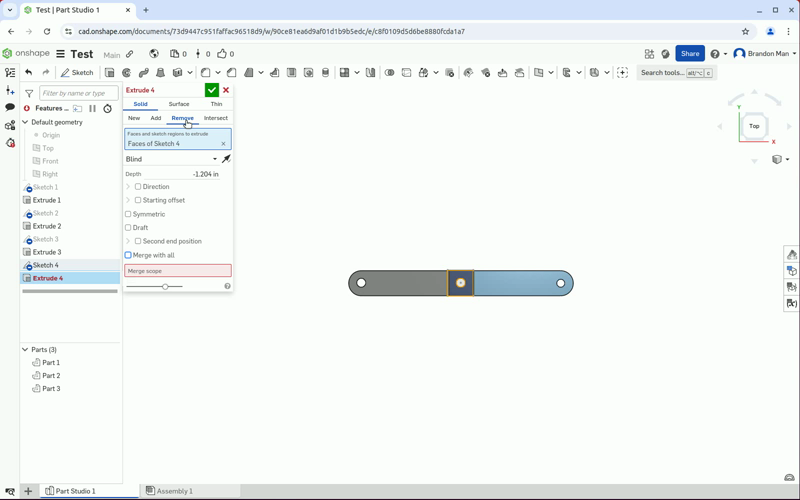
key(space)
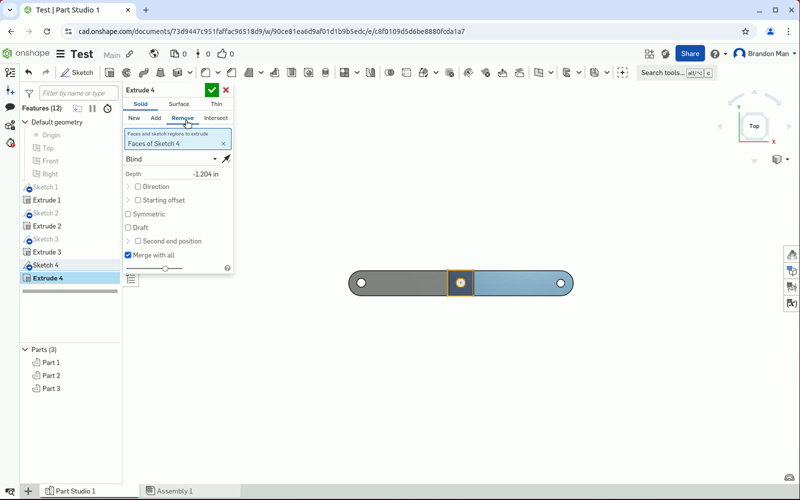
key(enter)
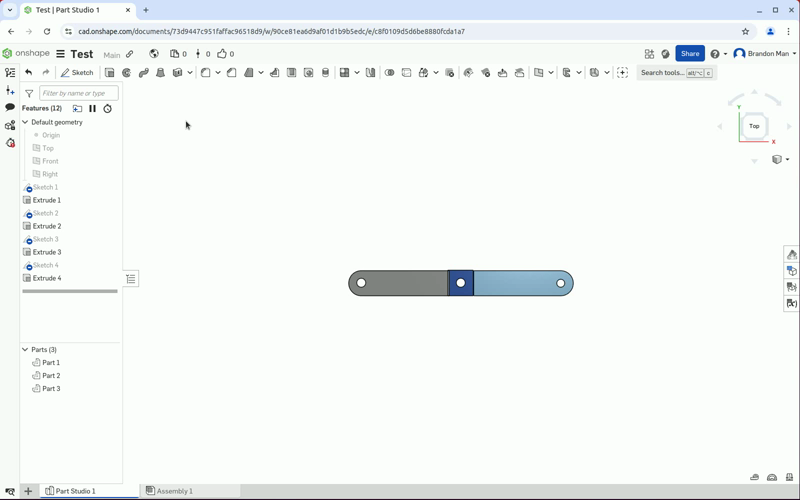
key(shift+h)
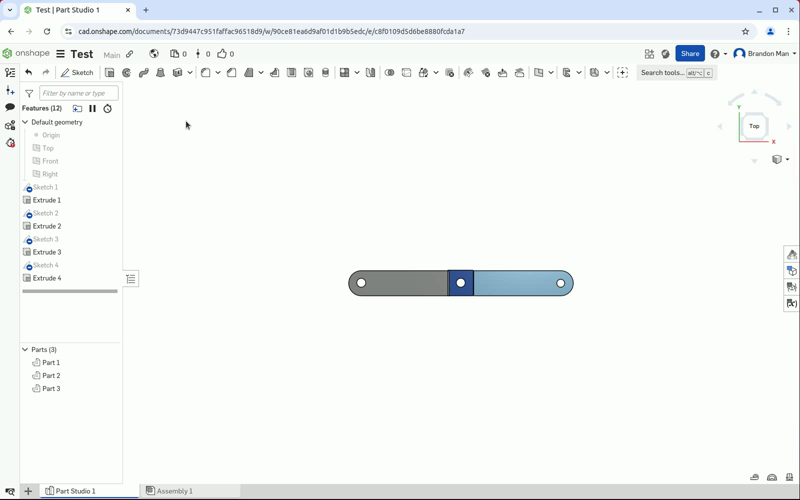
key(shift+h)
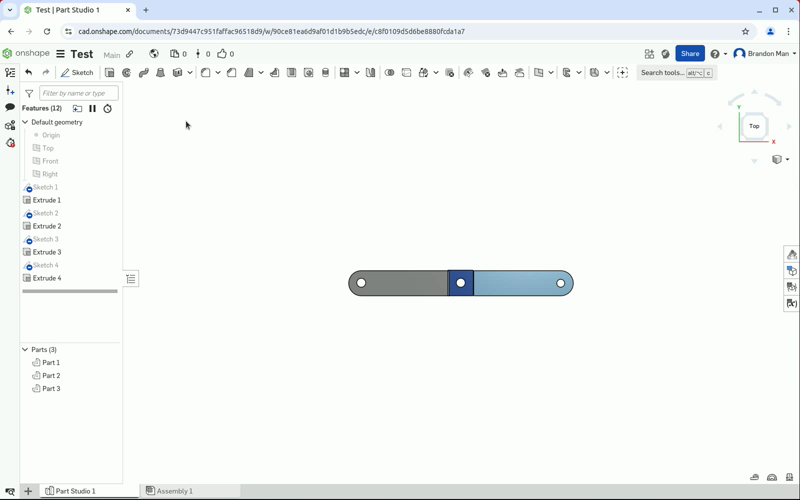
key(shift+7)
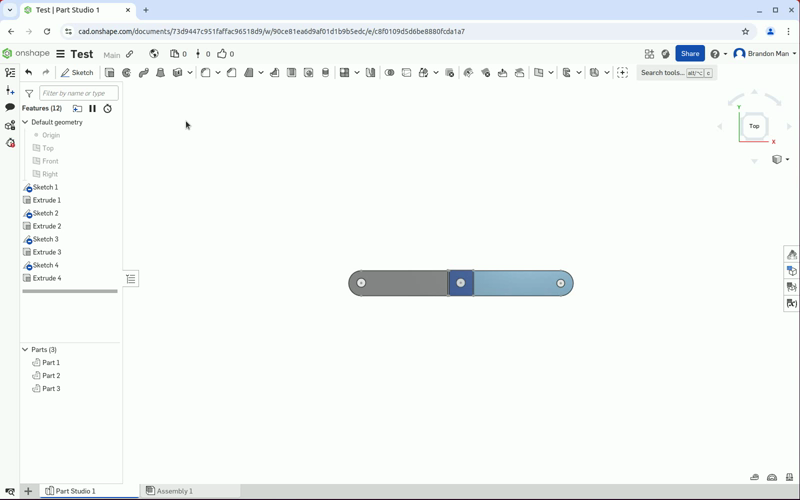
key(up, 3)
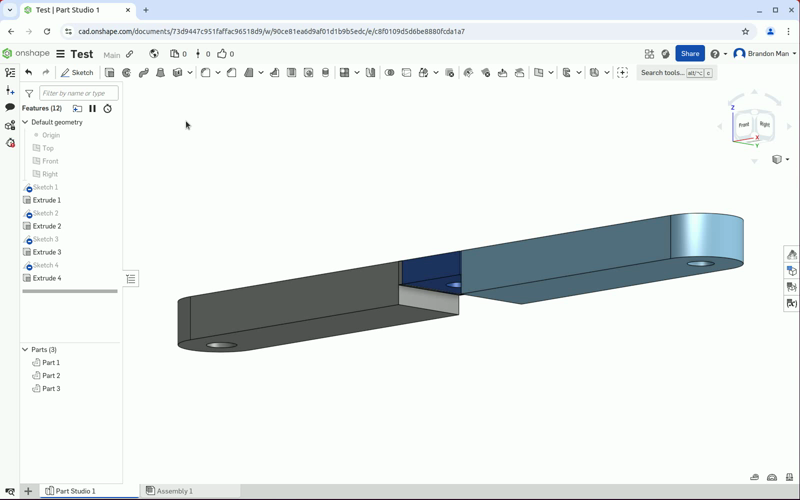
key(left, 3)
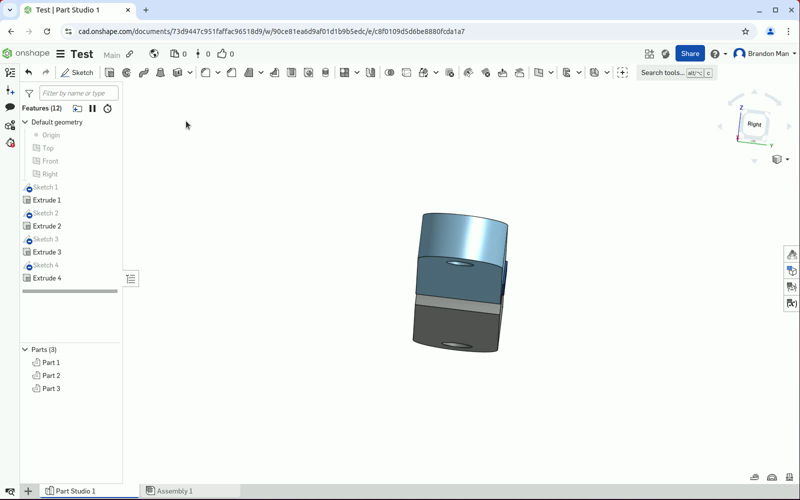
key(right, 3)
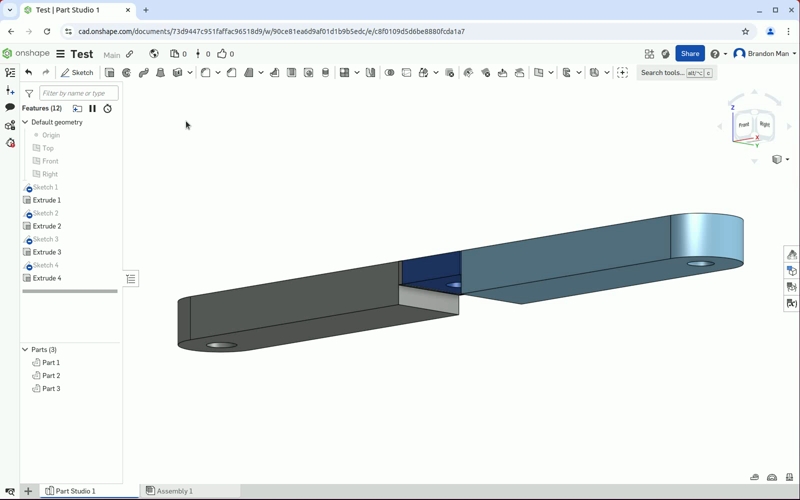
key(down, 3)
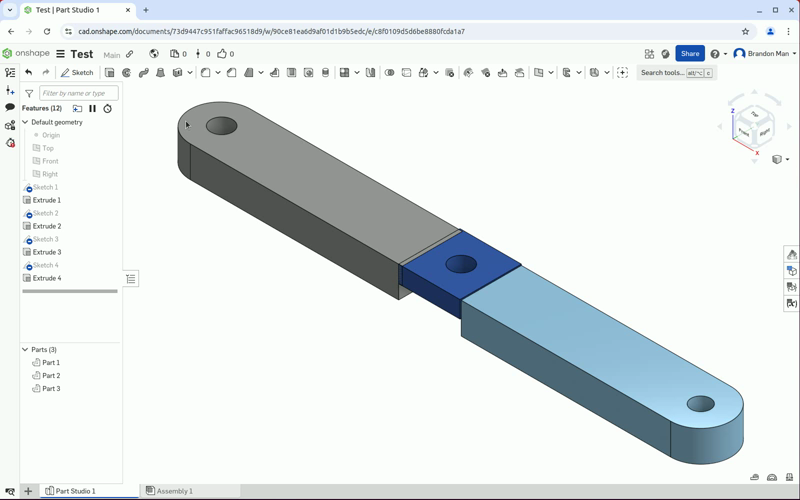
mouse_move(73, 189)
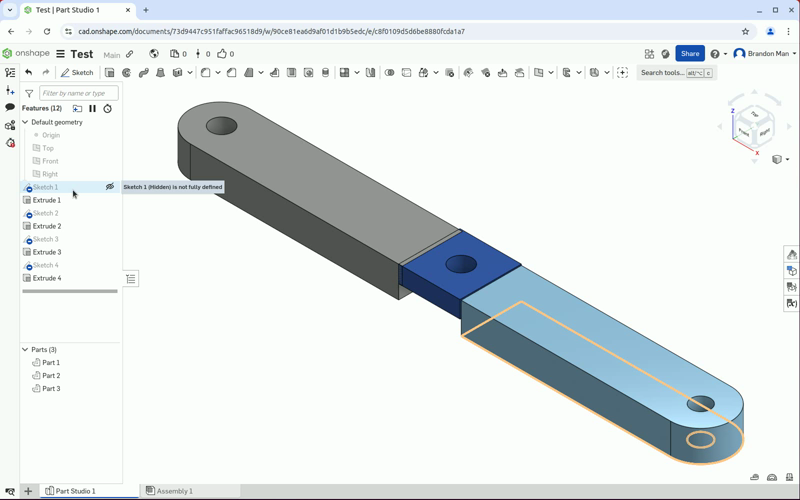
click(73, 189)